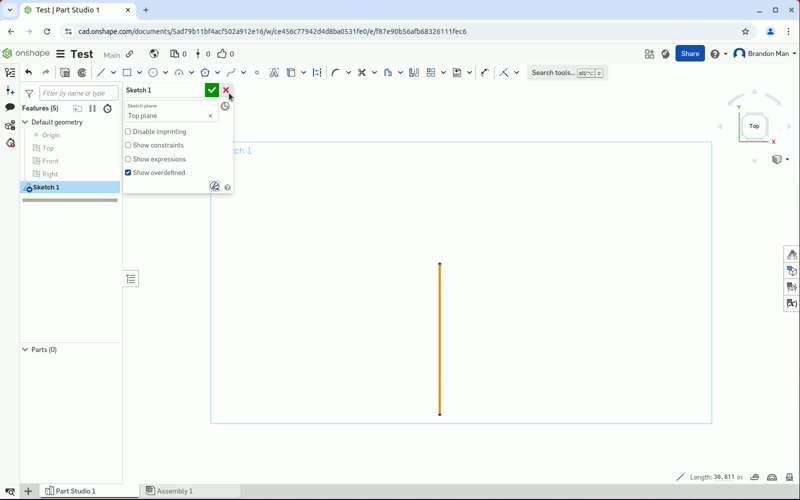
key(shift+h)
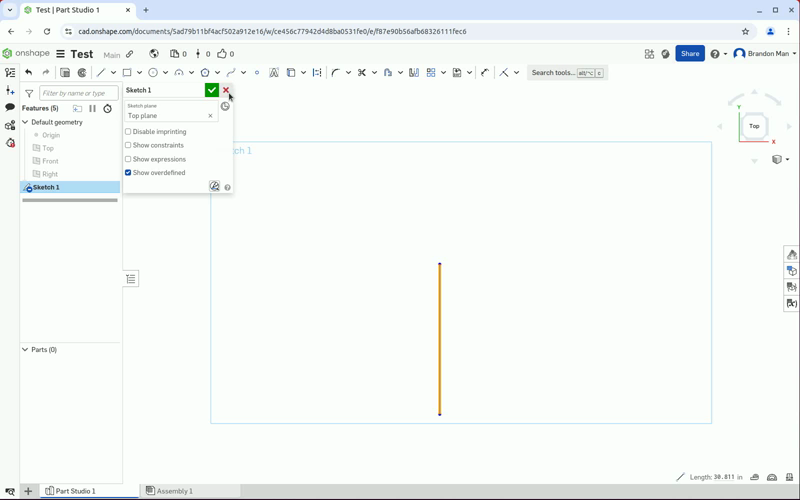
key(shift+s)
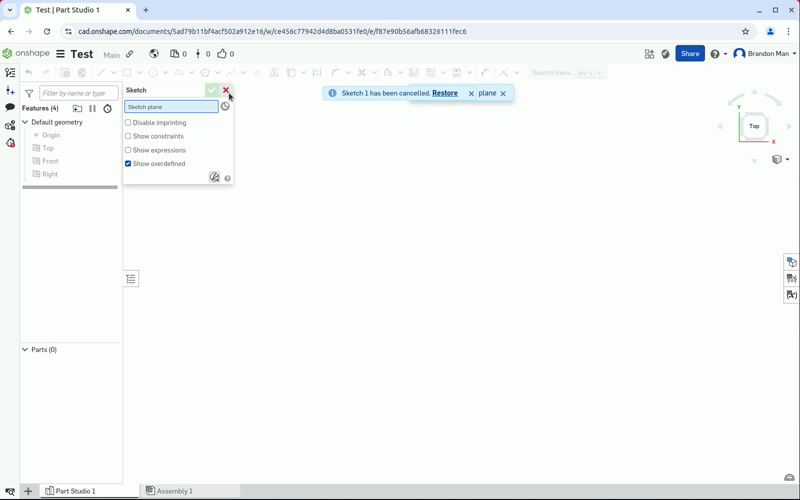
mouse_move(73, 150)
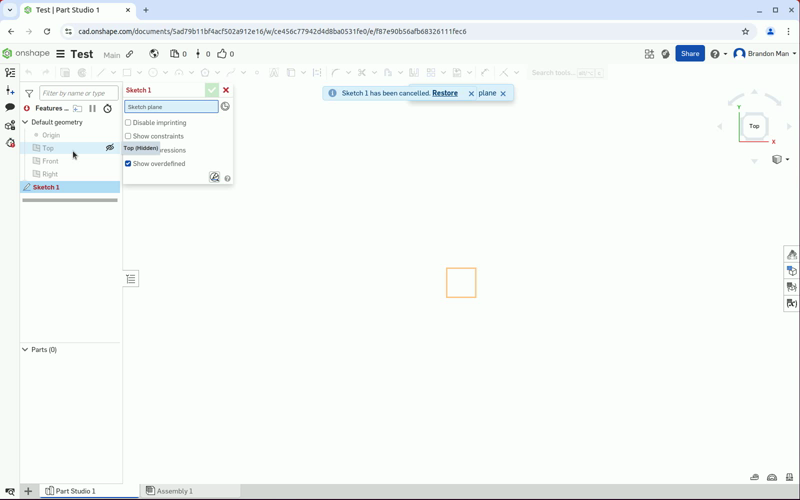
click(73, 150)
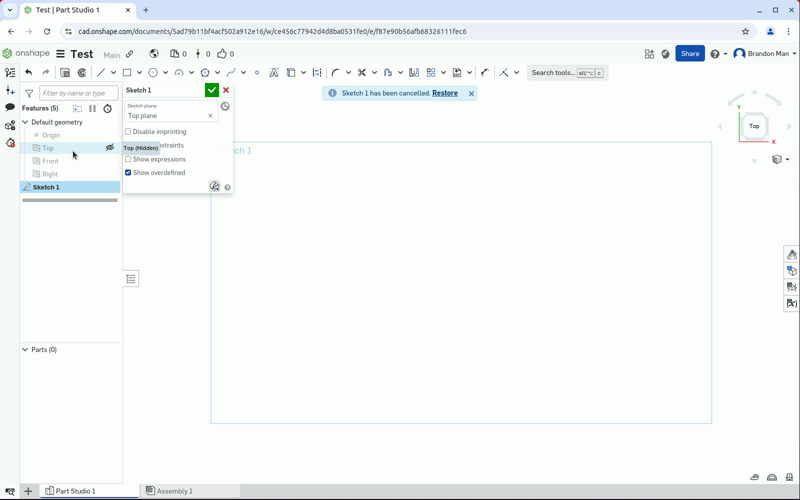
mouse_move(73, 352)
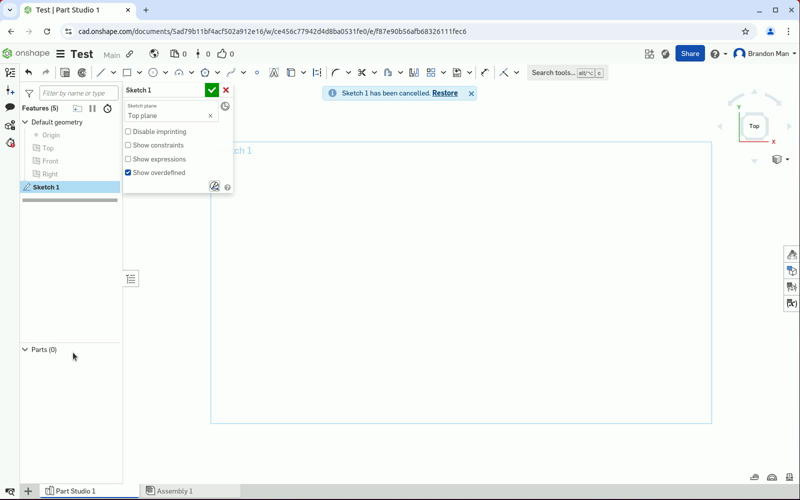
key(y)
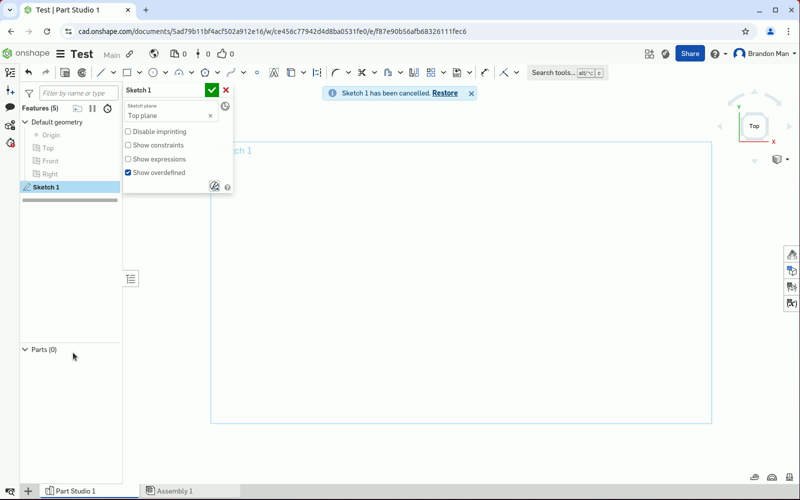
key(l)
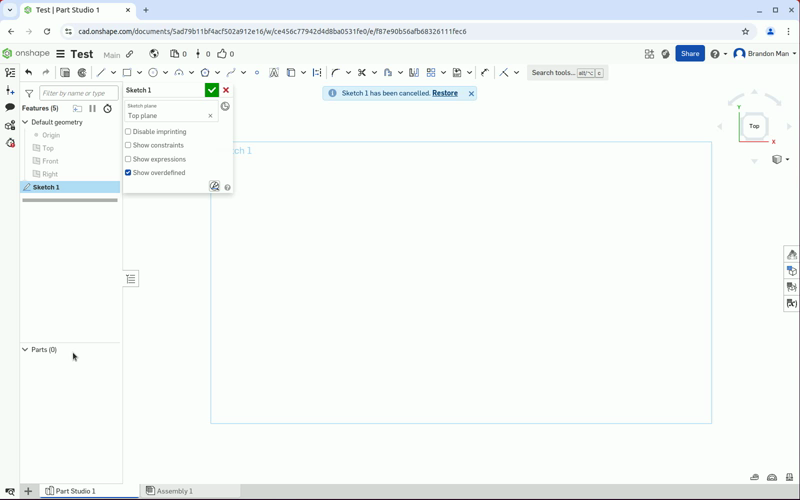
key_down(shift)
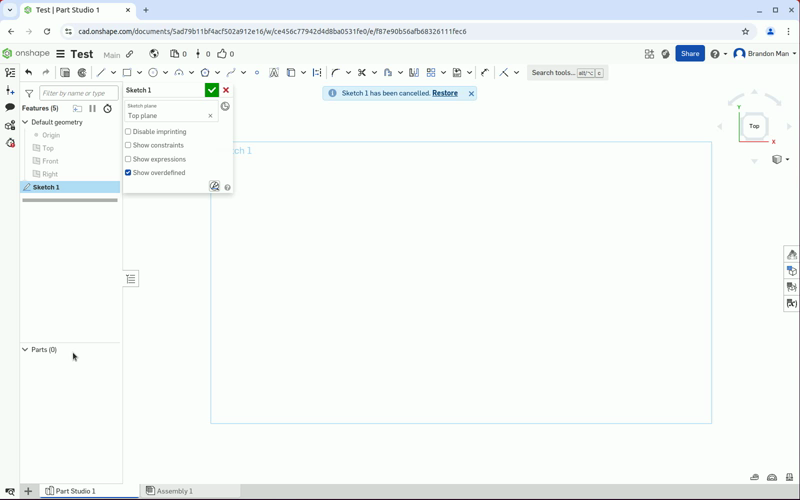
mouse_move(426, 321)
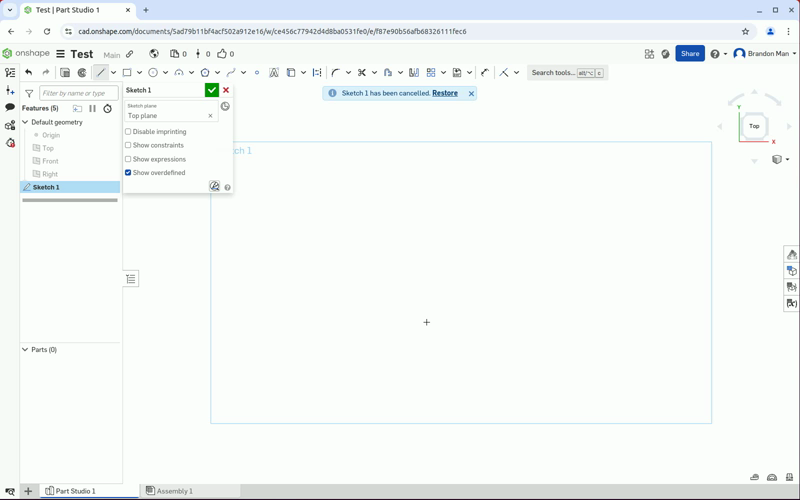
click(426, 321)
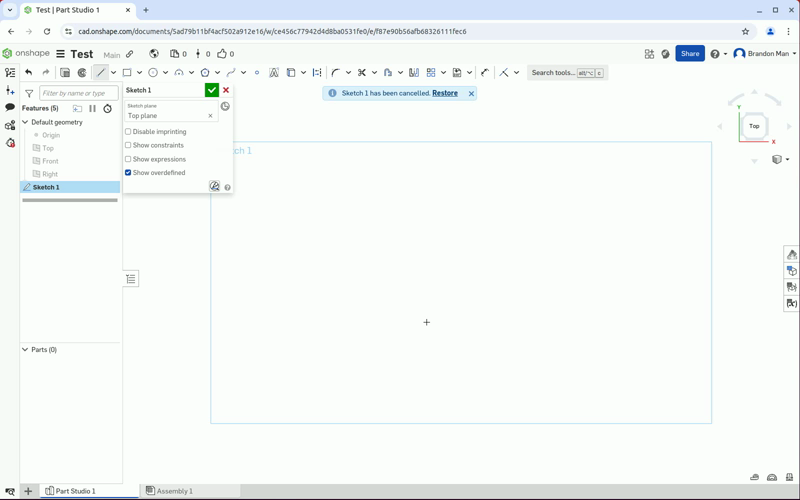
key_up(shift)
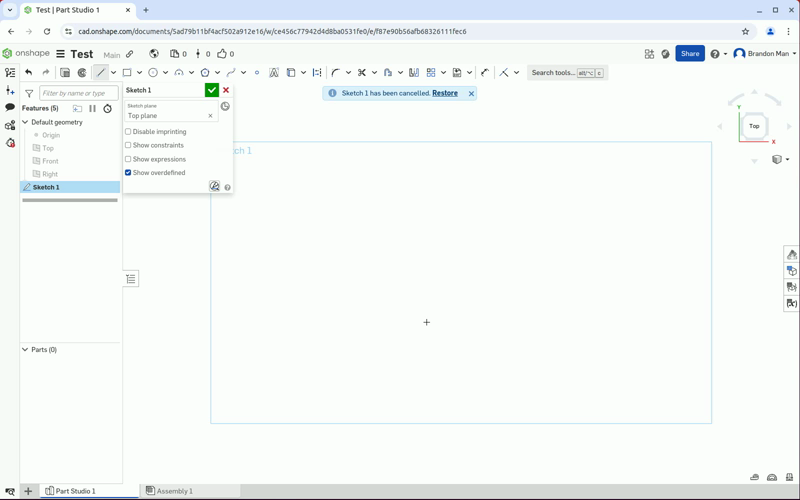
key_down(shift)
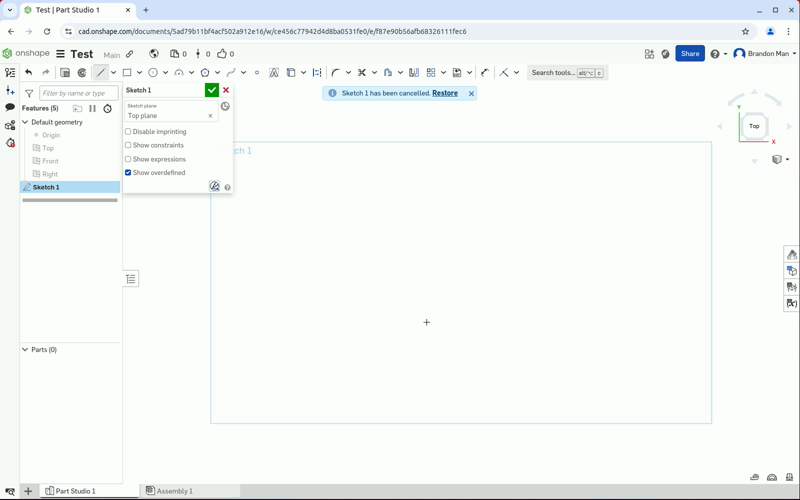
mouse_move(495, 321)
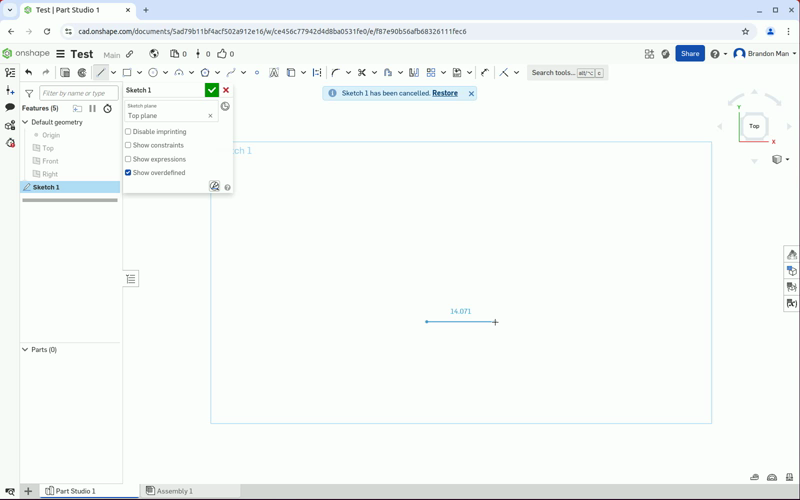
click(495, 321)
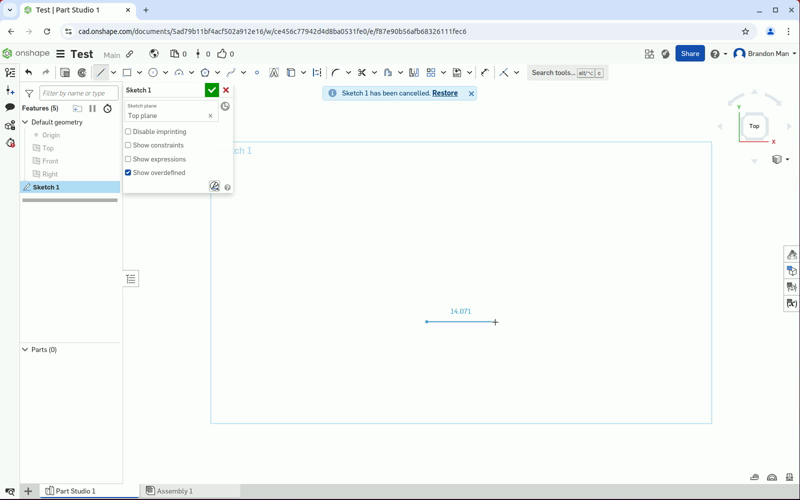
key_up(shift)
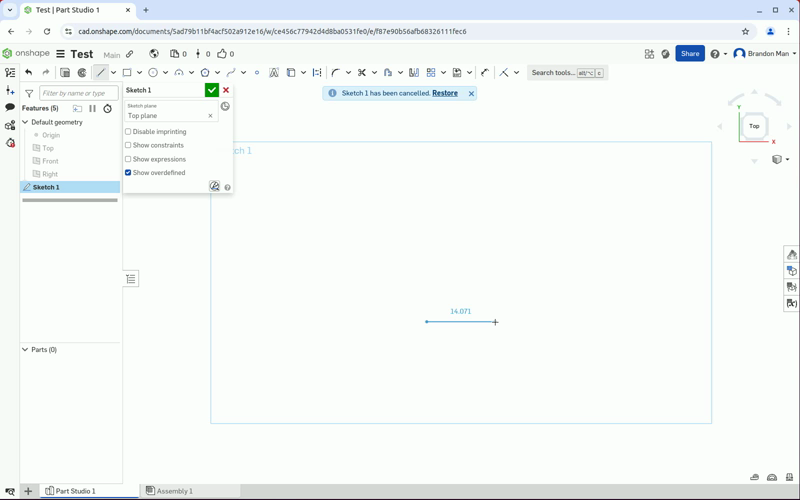
key_down(shift)
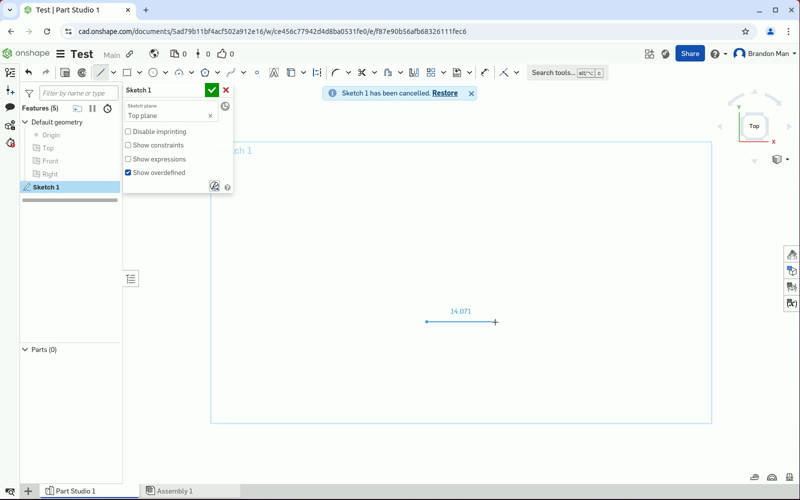
mouse_move(495, 202)
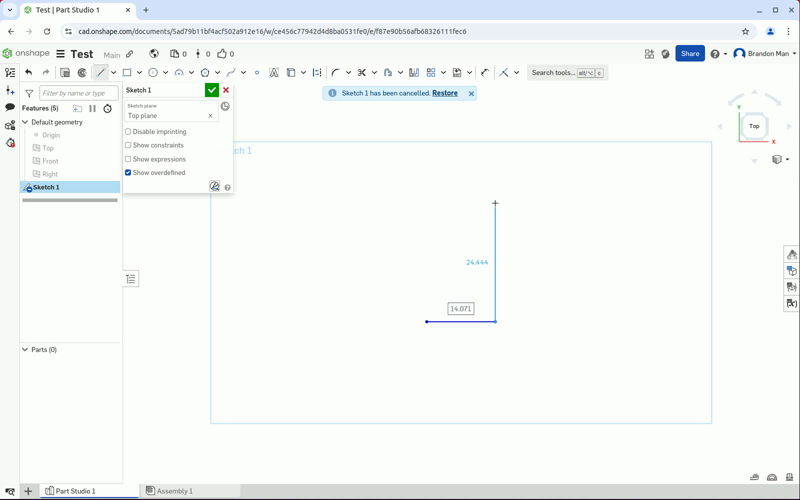
click(495, 202)
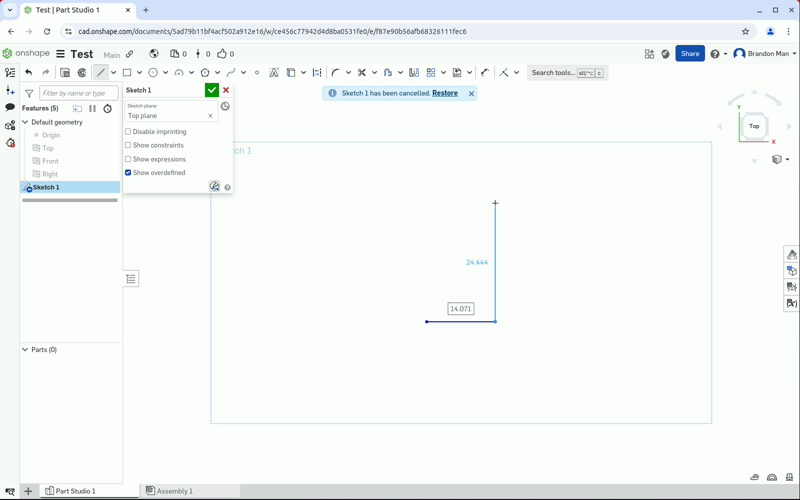
key_up(shift)
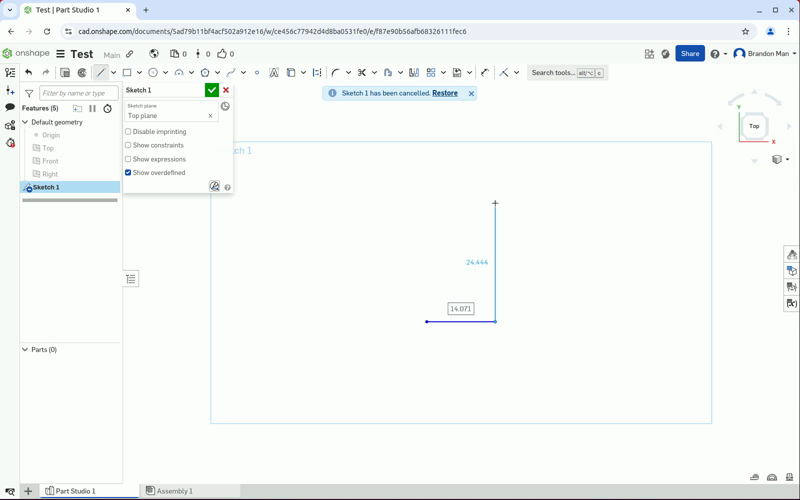
key_down(shift)
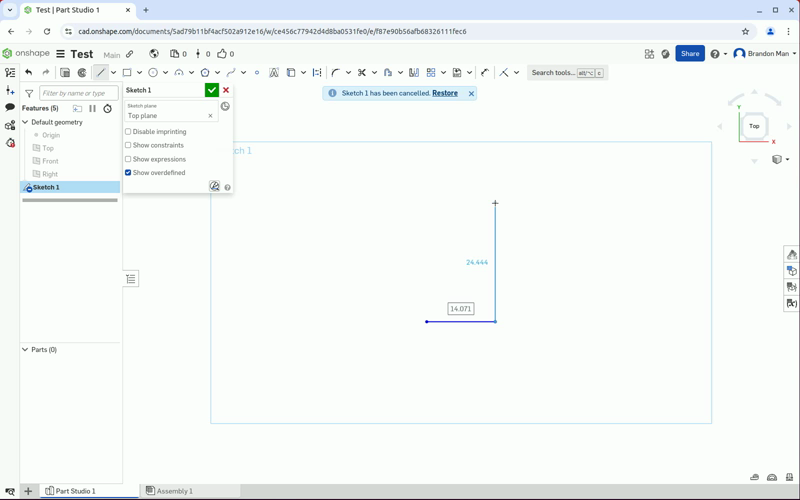
mouse_move(525, 202)
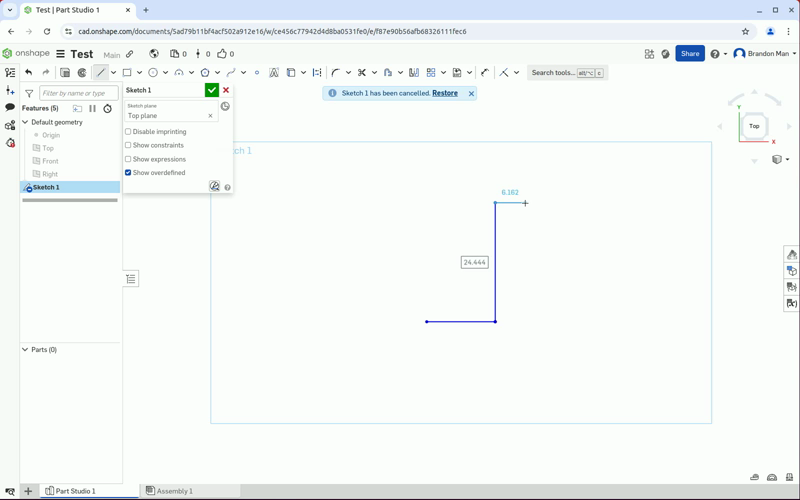
mouse_move(461, 170)
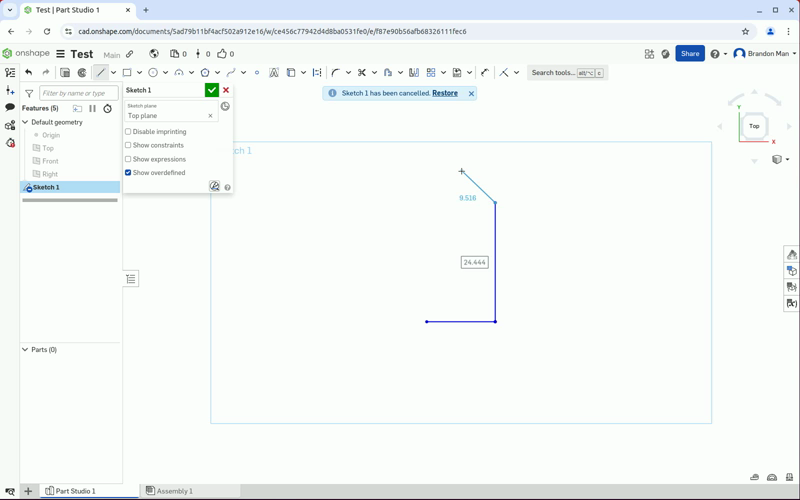
click(461, 170)
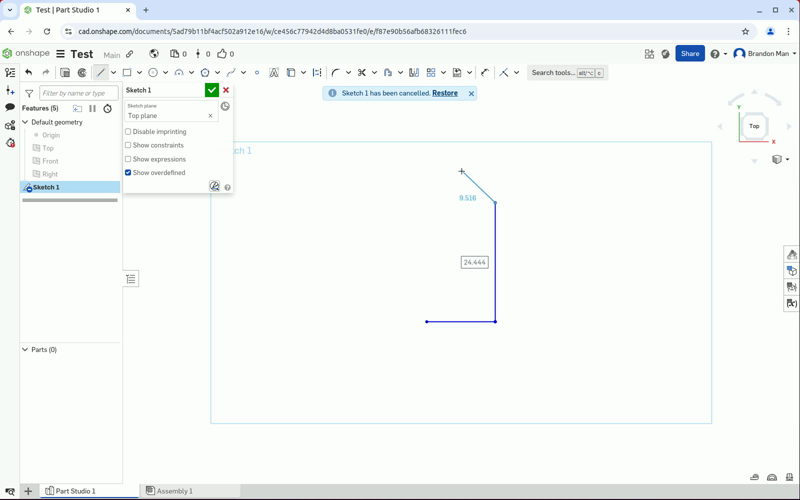
key_up(shift)
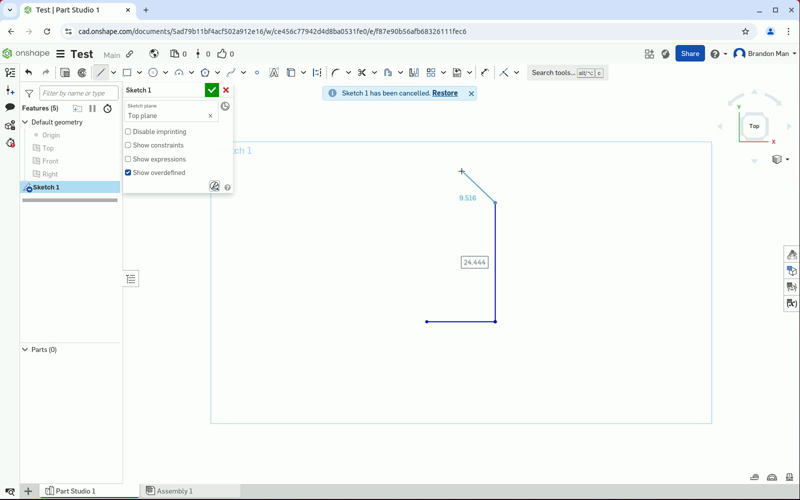
key_down(shift)
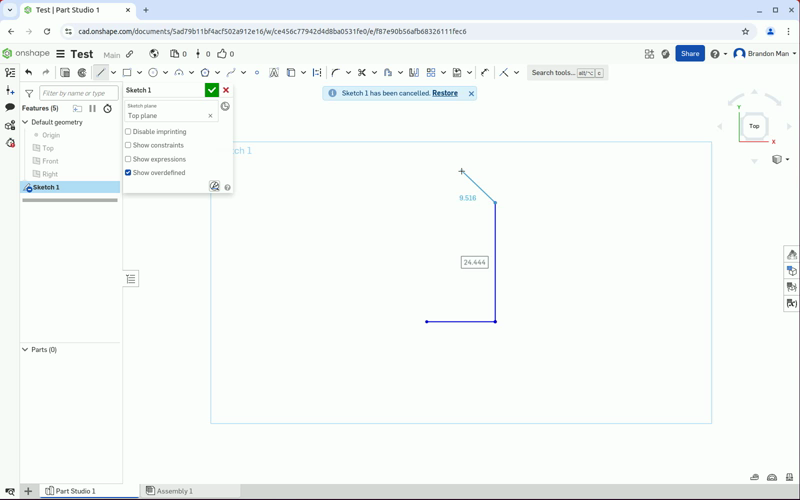
mouse_move(491, 170)
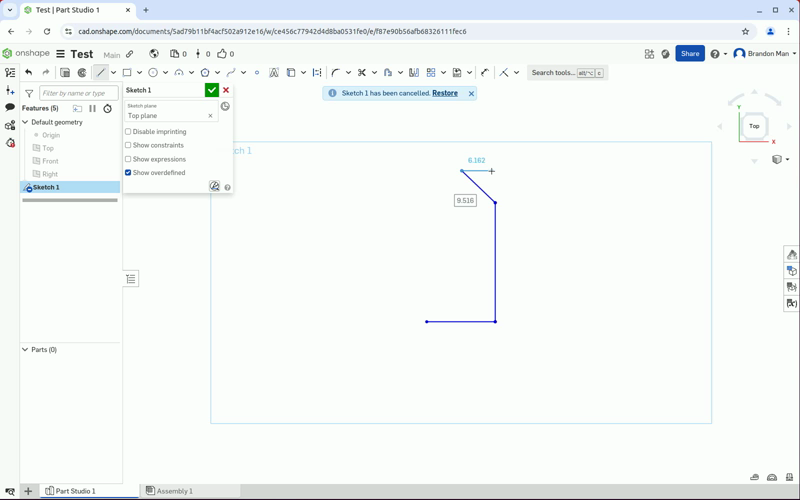
mouse_move(426, 202)
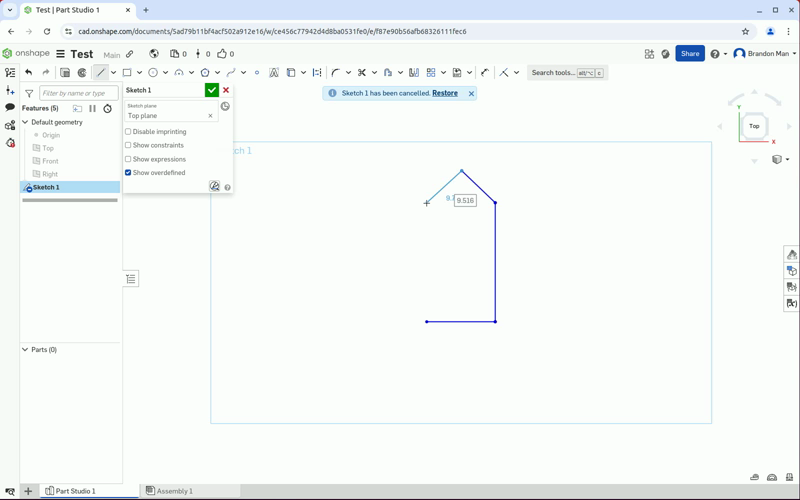
click(426, 202)
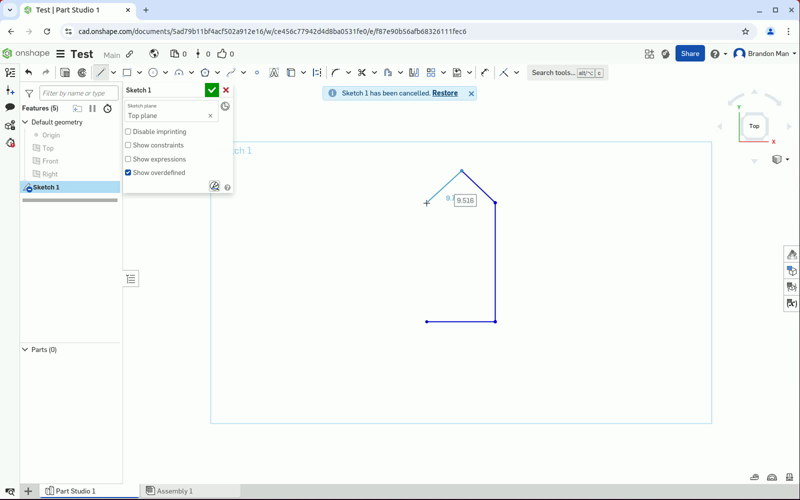
key_up(shift)
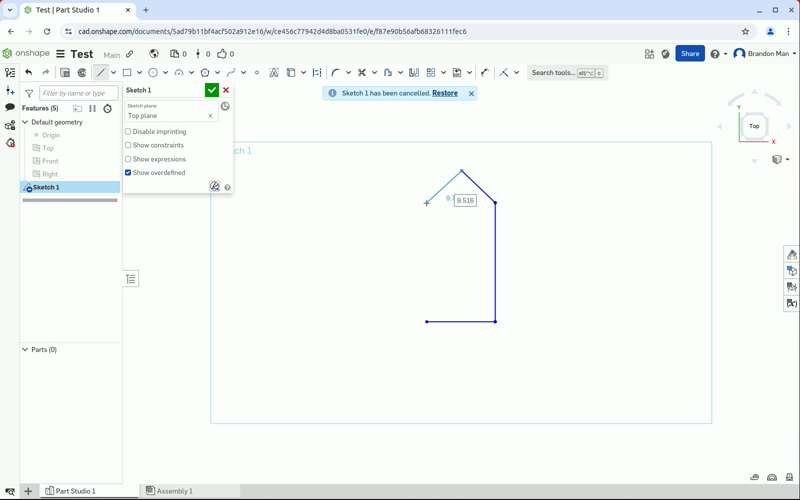
key_down(shift)
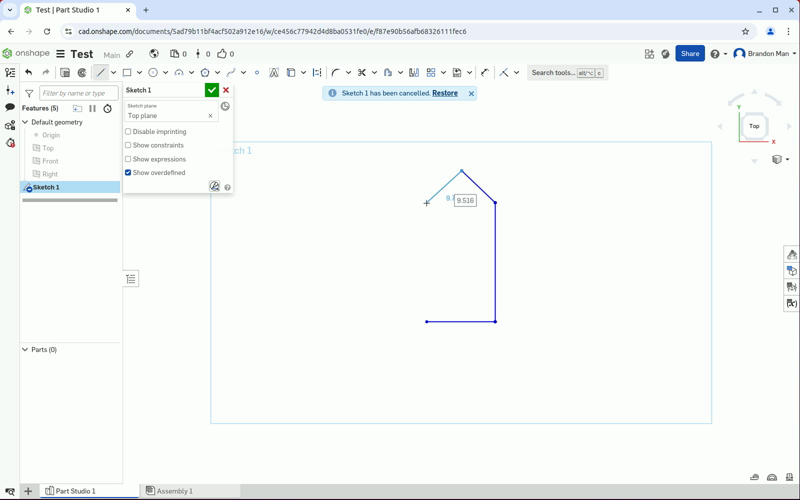
mouse_move(426, 321)
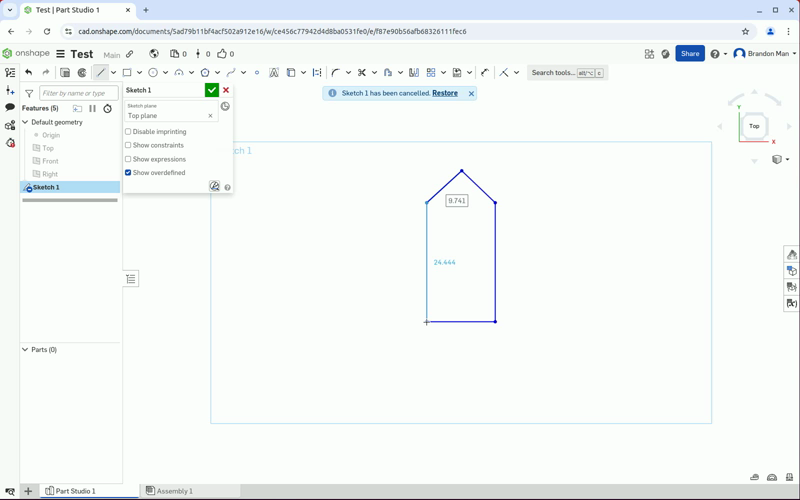
key_up(shift)
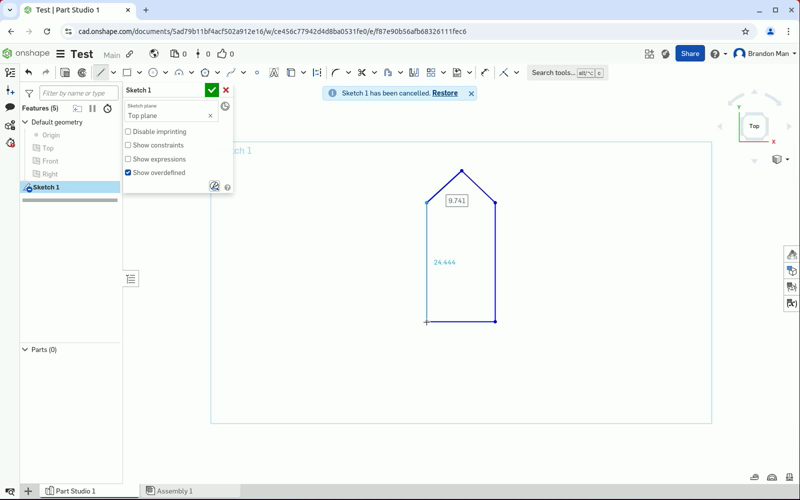
click(426, 321)
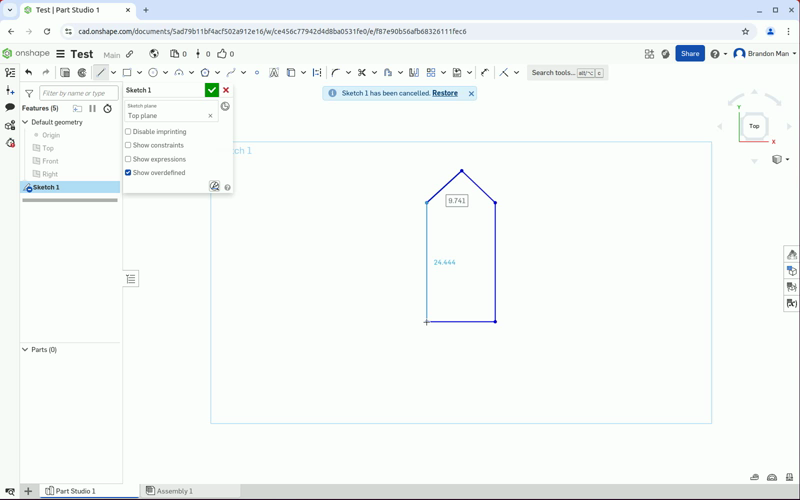
key(esc)
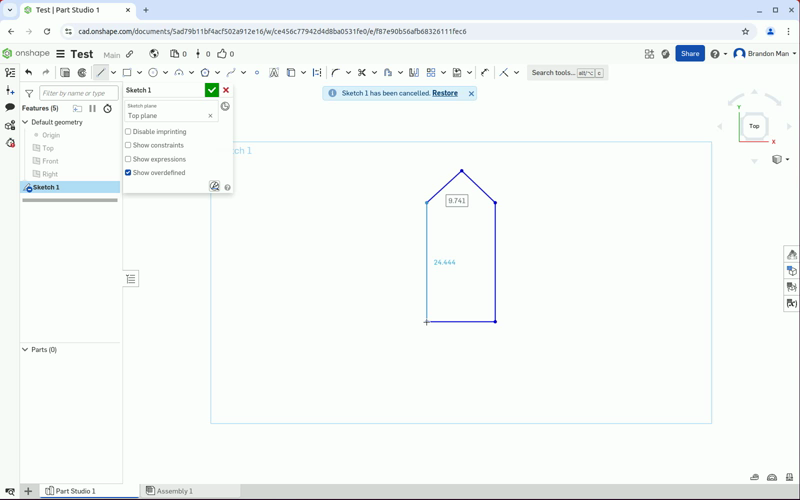
mouse_move(439, 305)
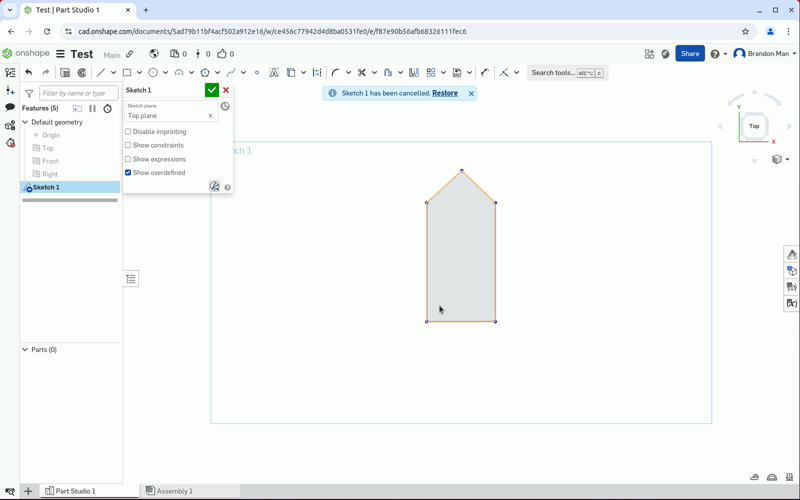
click(439, 305)
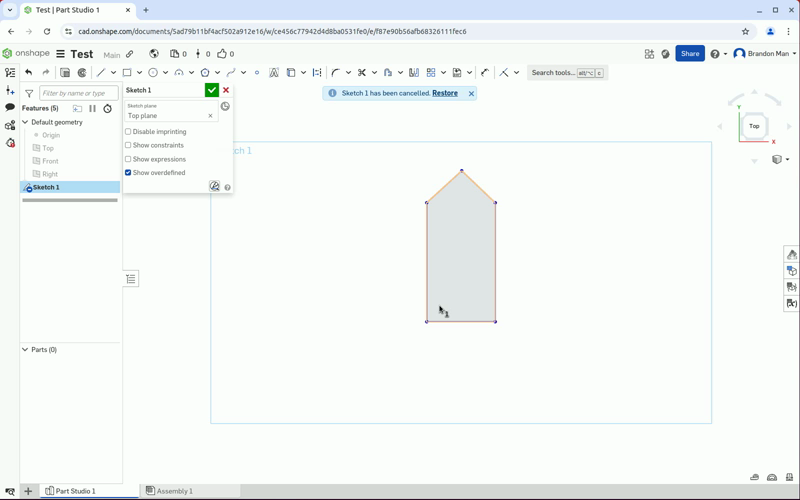
mouse_move(73, 352)
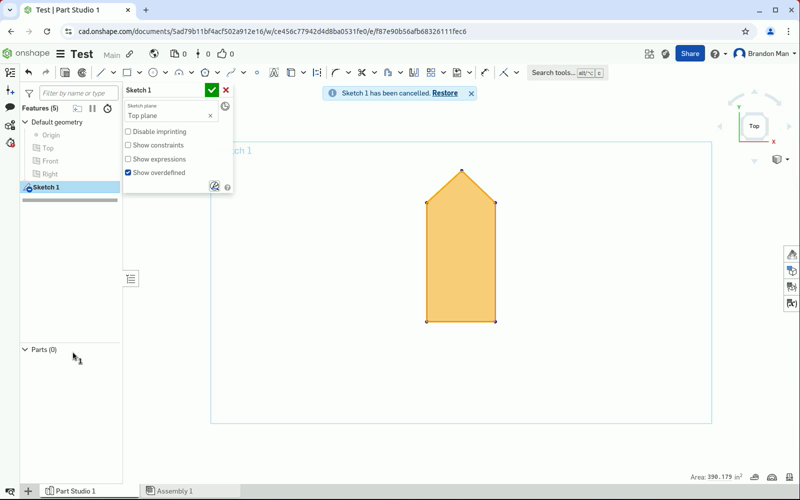
key(shift+y)
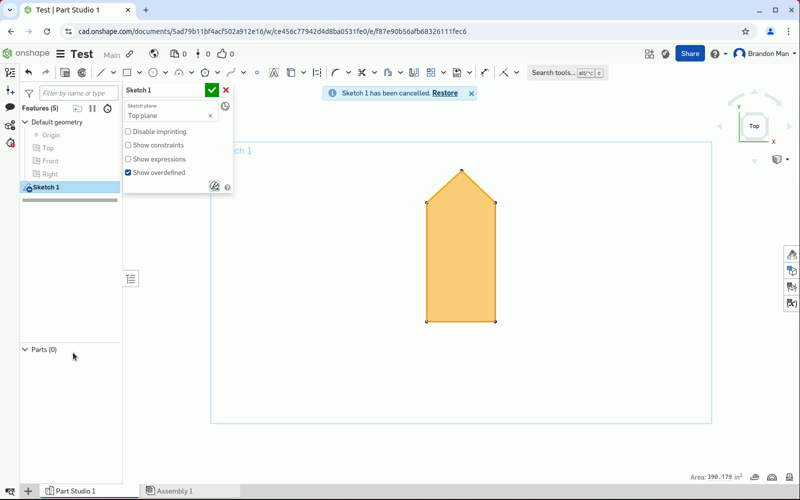
key(shift+e)
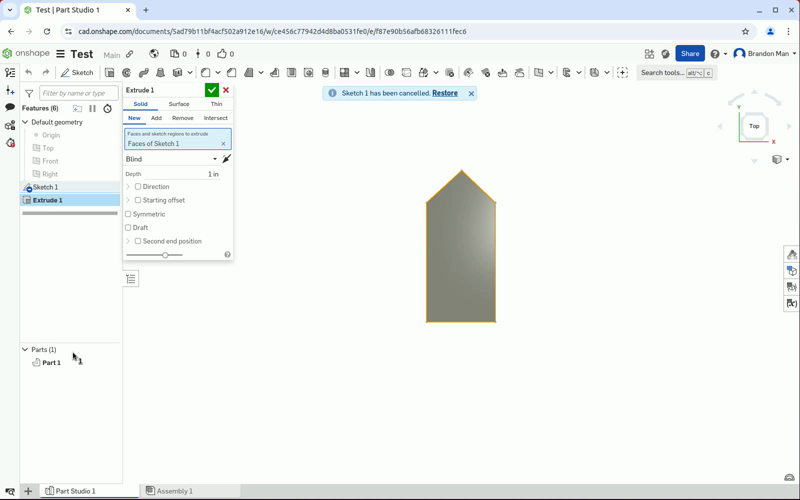
mouse_move(143, 106)
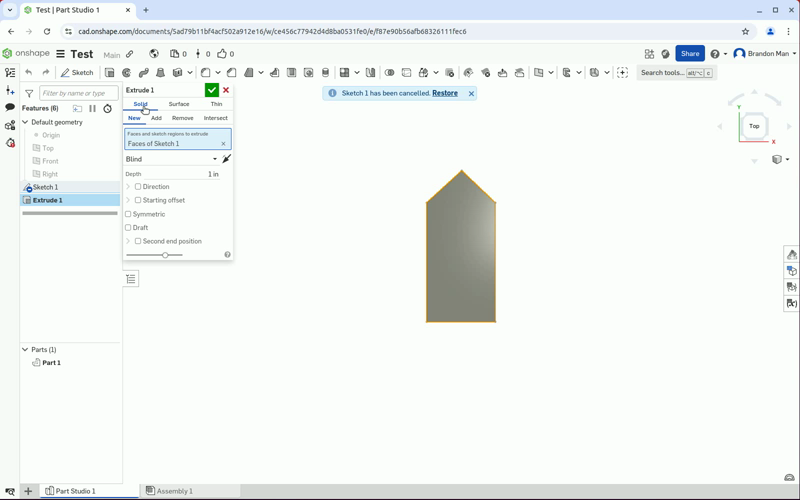
click(143, 106)
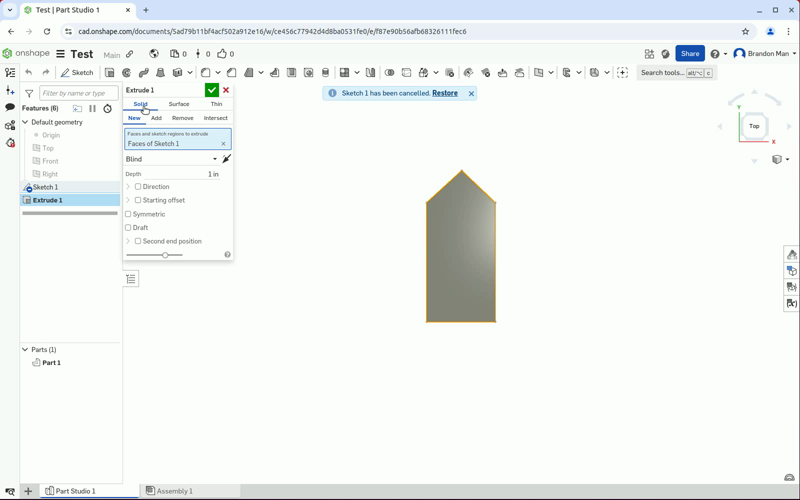
mouse_move(137, 120)
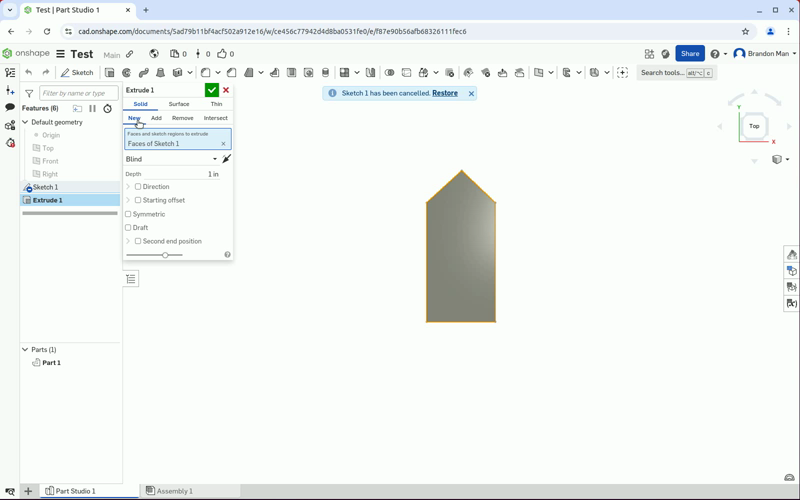
click(137, 120)
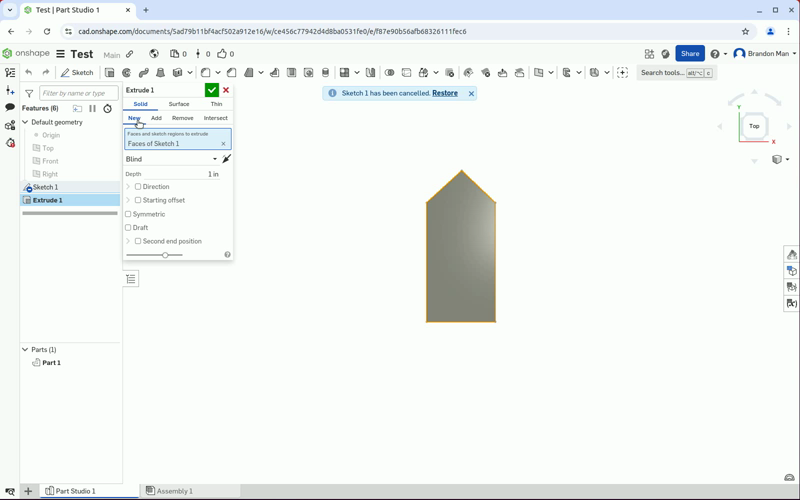
key(tab, 4)
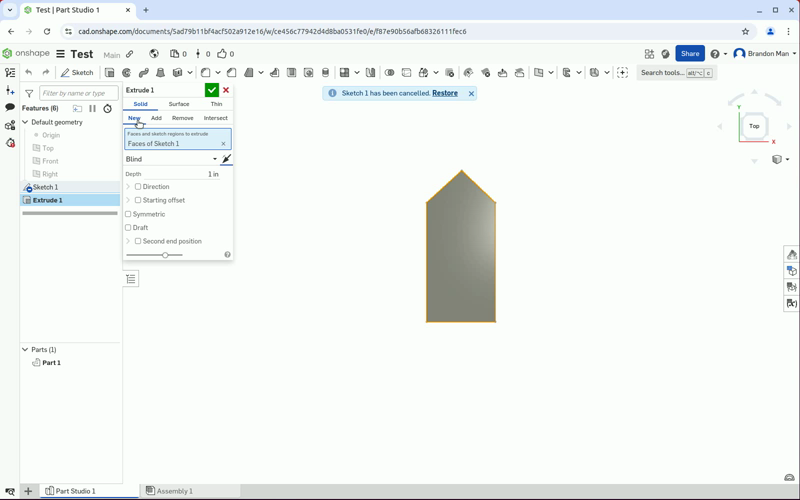
text(3.611)
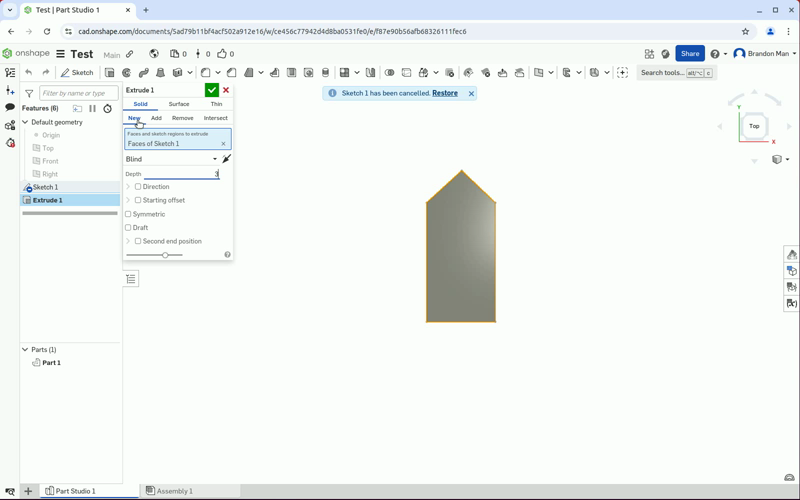
key(enter)
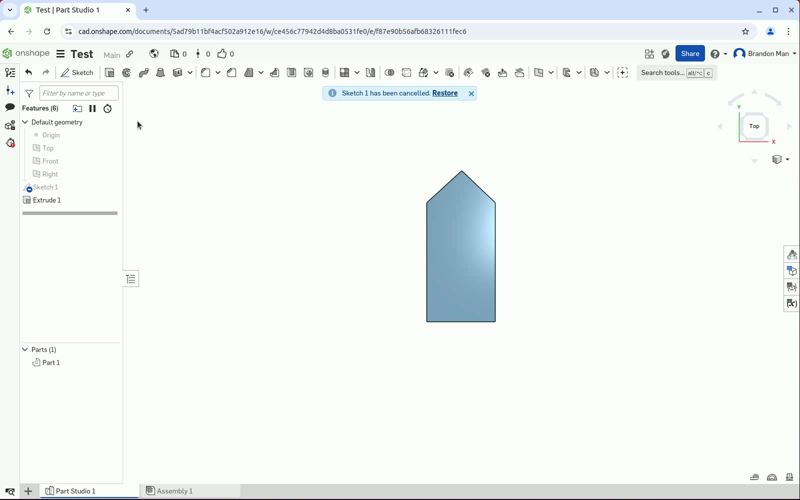
key(shift+h)
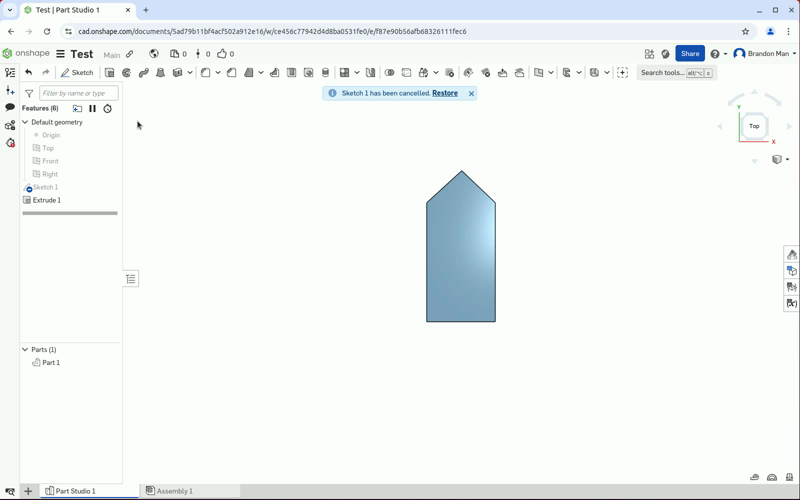
key(shift+h)
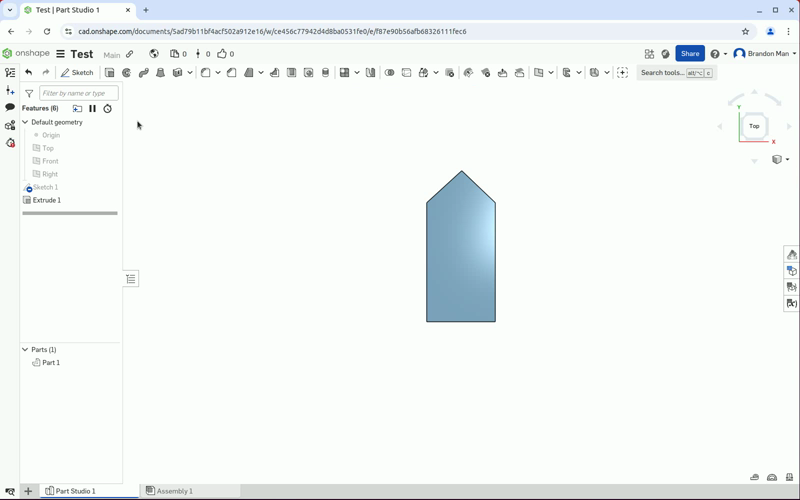
mouse_move(73, 189)
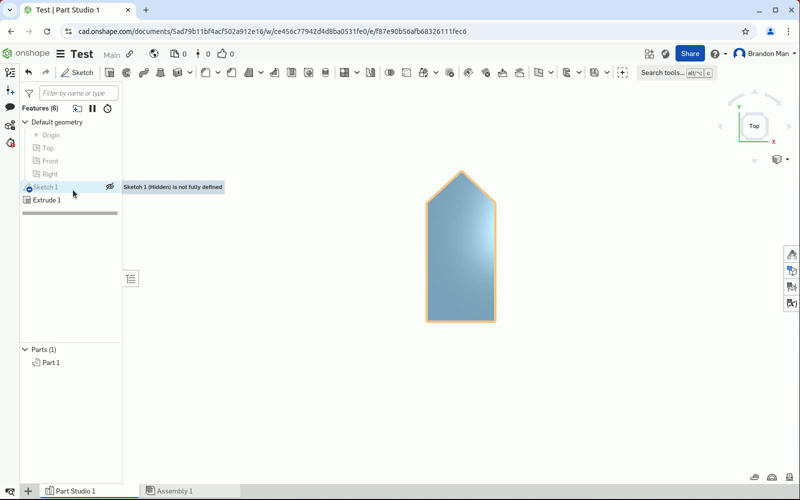
click(73, 189)
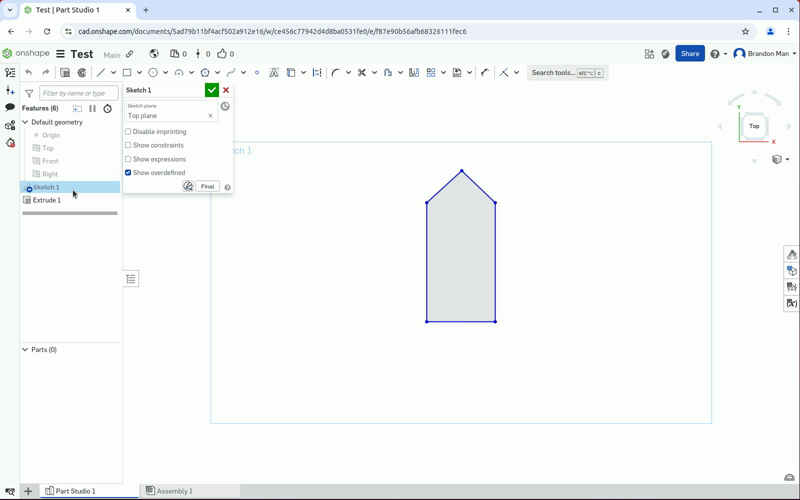
mouse_move(229, 92)
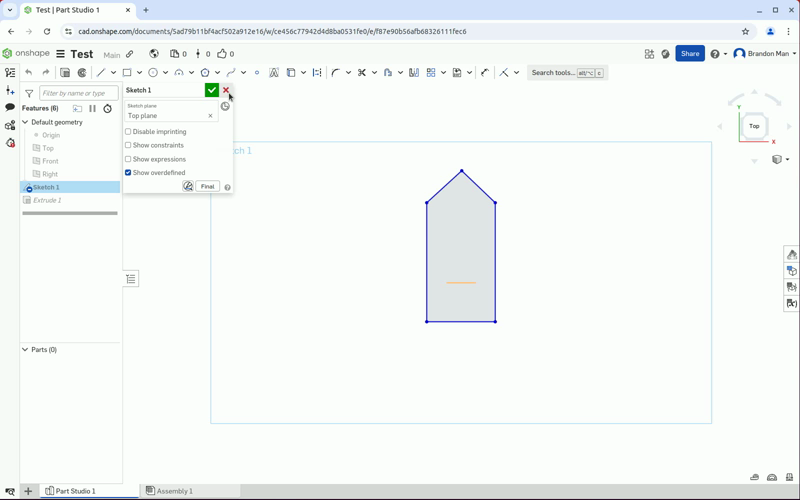
click(229, 92)
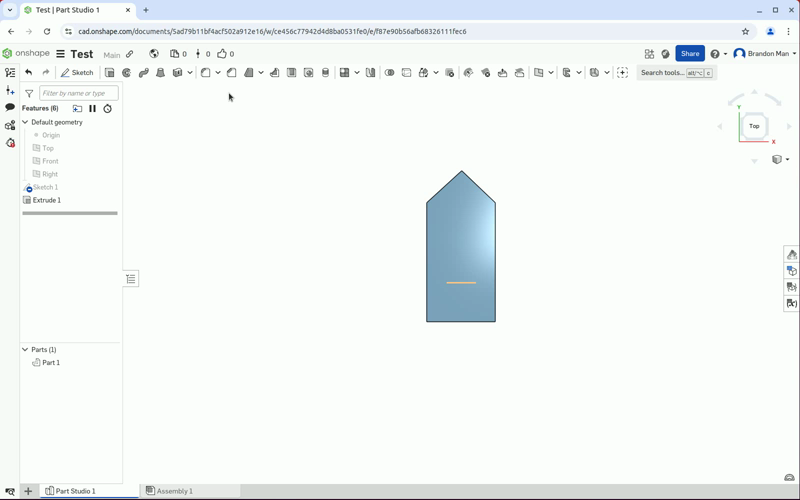
mouse_move(541, 75)
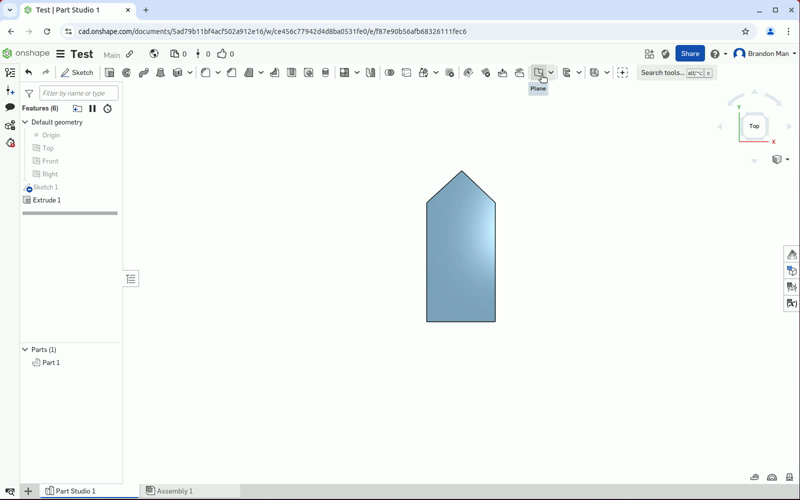
click(541, 75)
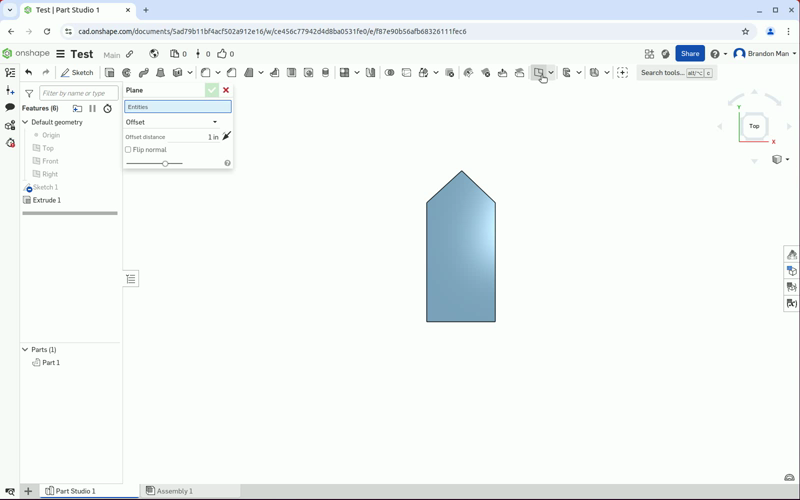
mouse_move(73, 150)
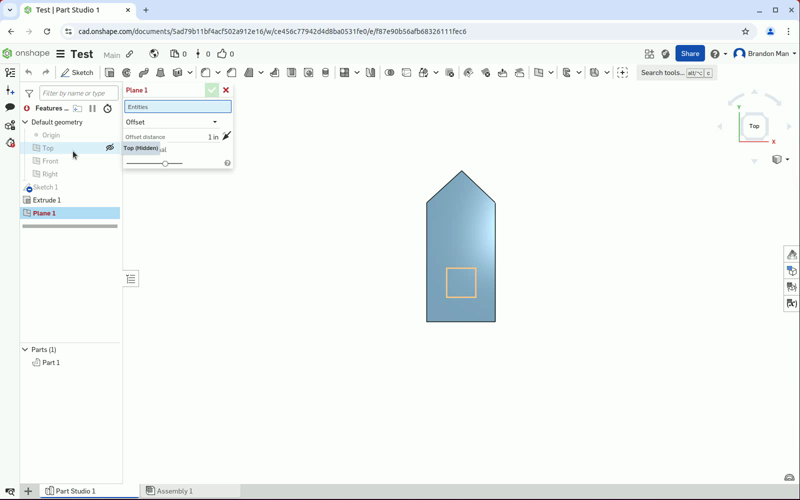
click(73, 150)
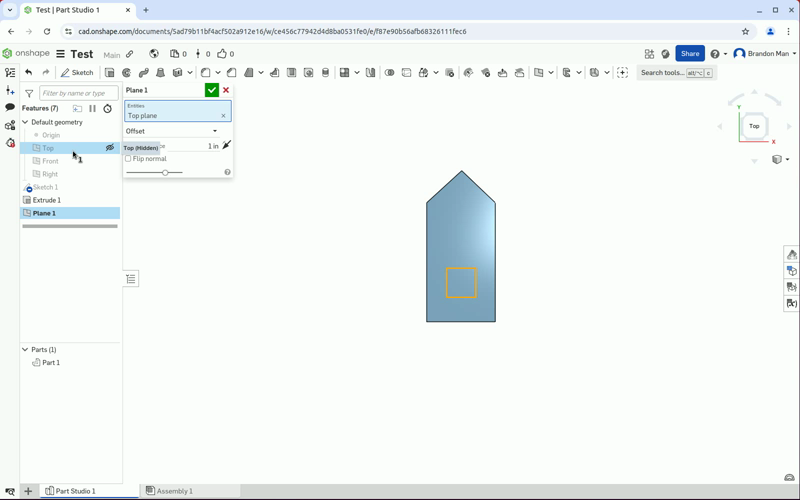
key(tab, 2)
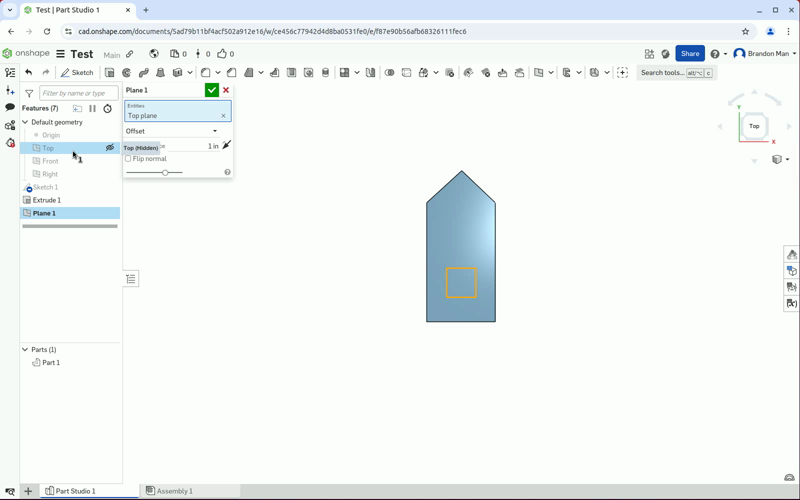
text(3.605)
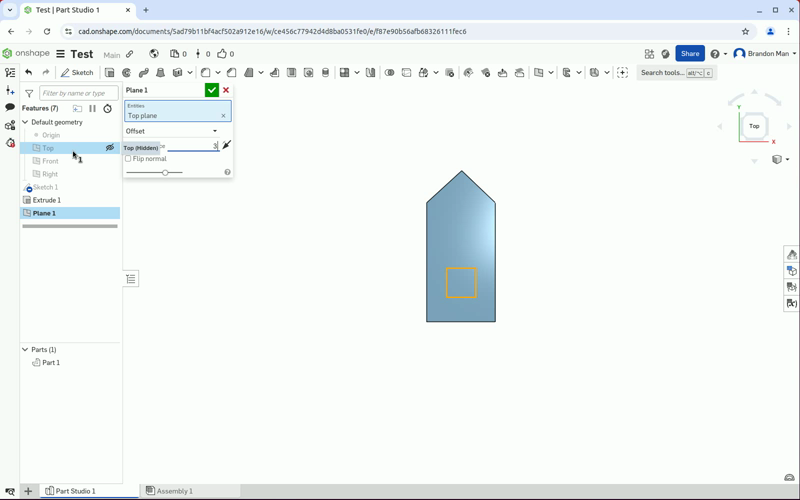
key(enter, 2)
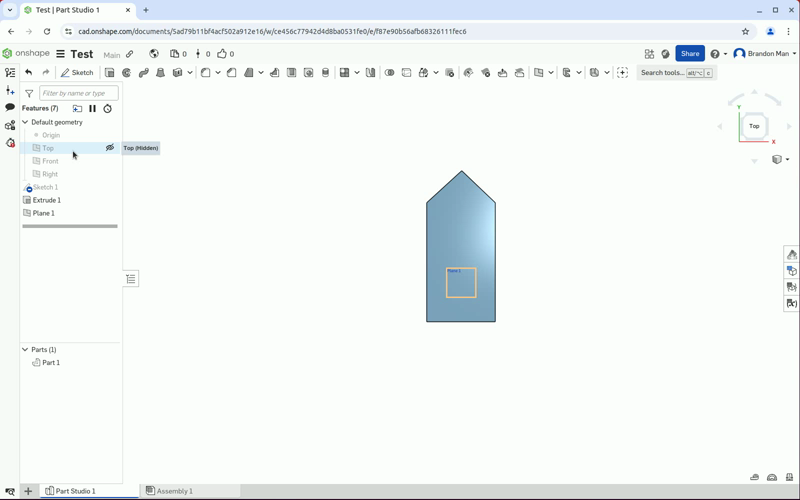
key(shift+s)
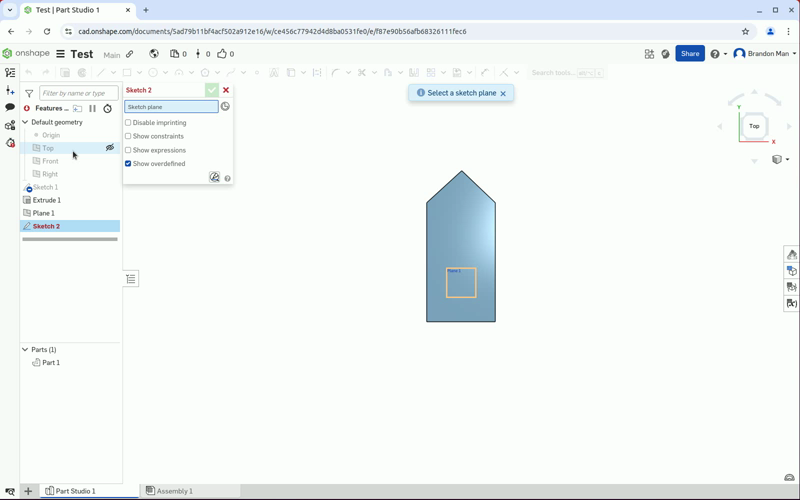
mouse_move(73, 215)
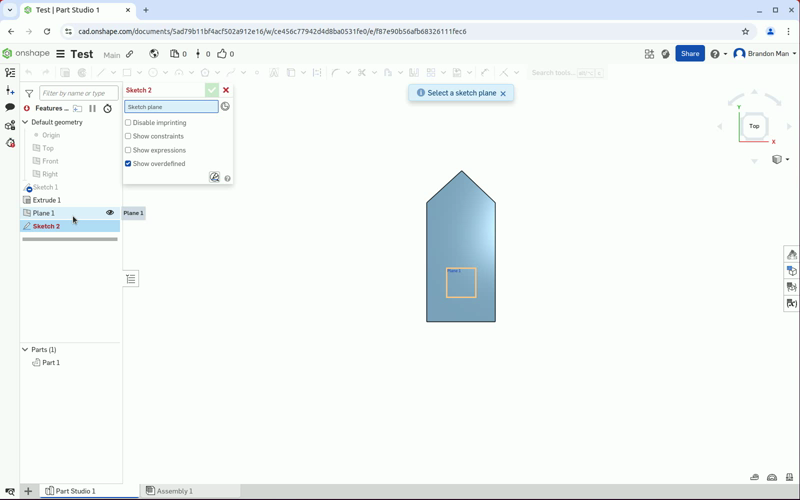
click(73, 215)
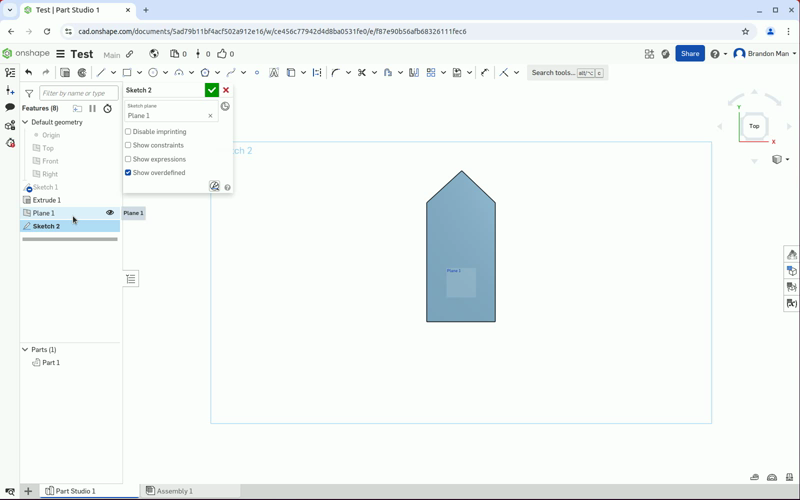
mouse_move(73, 352)
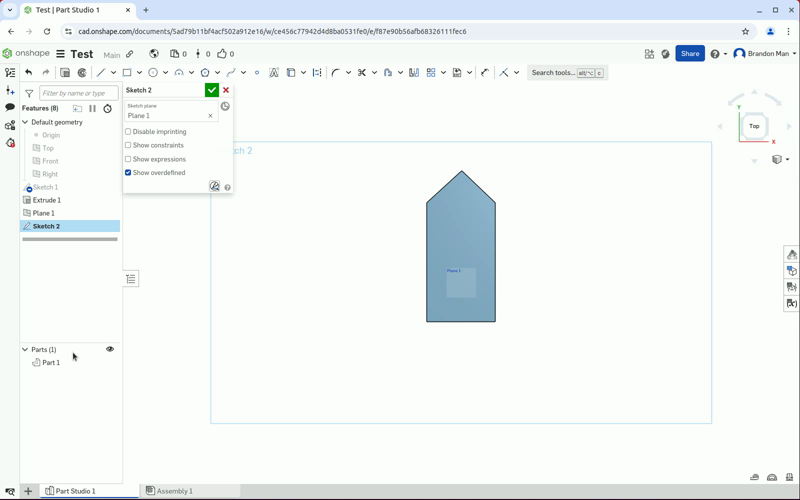
key(y)
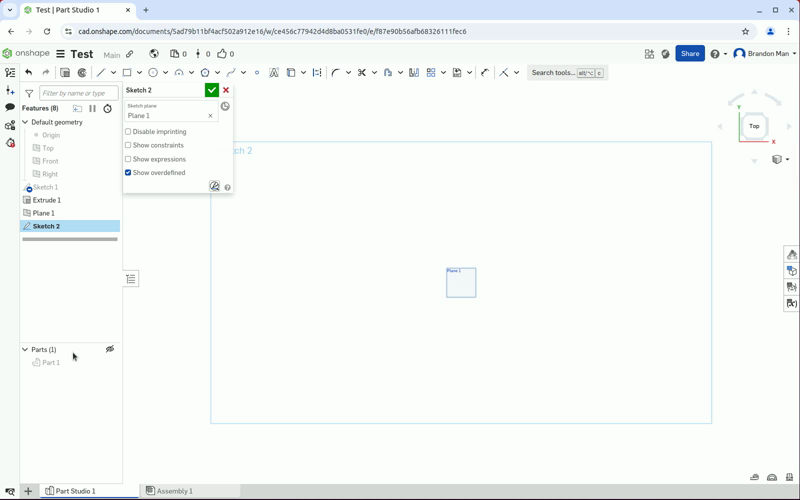
key(l)
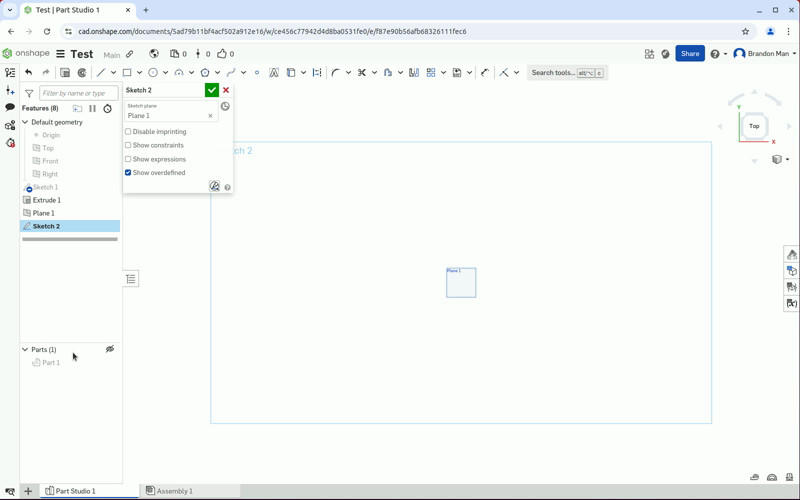
key_down(shift)
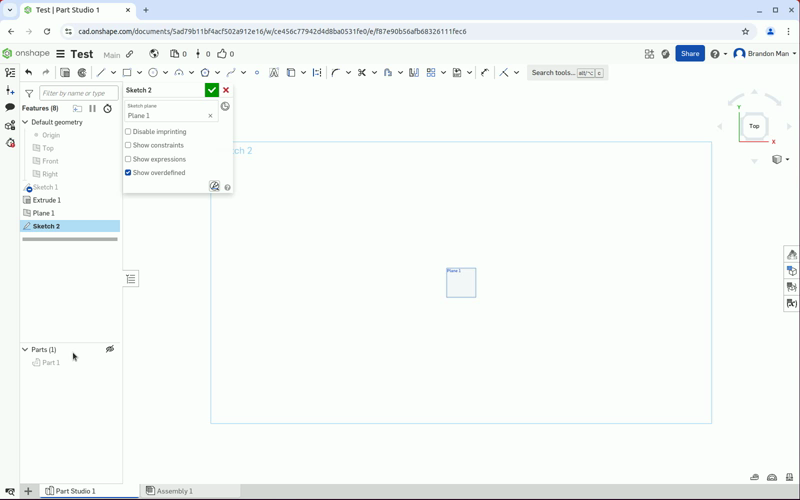
mouse_move(439, 308)
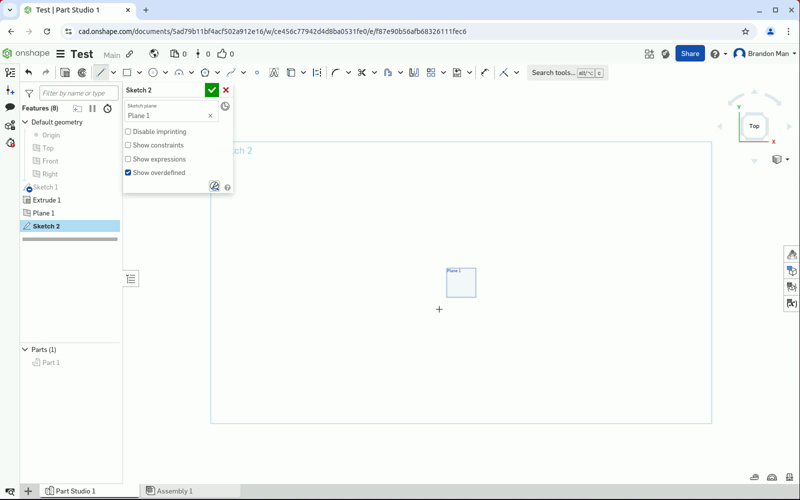
click(439, 308)
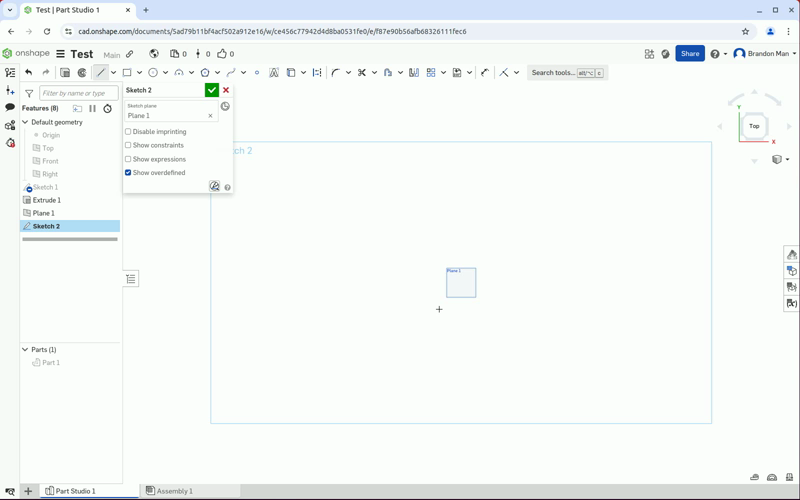
key_up(shift)
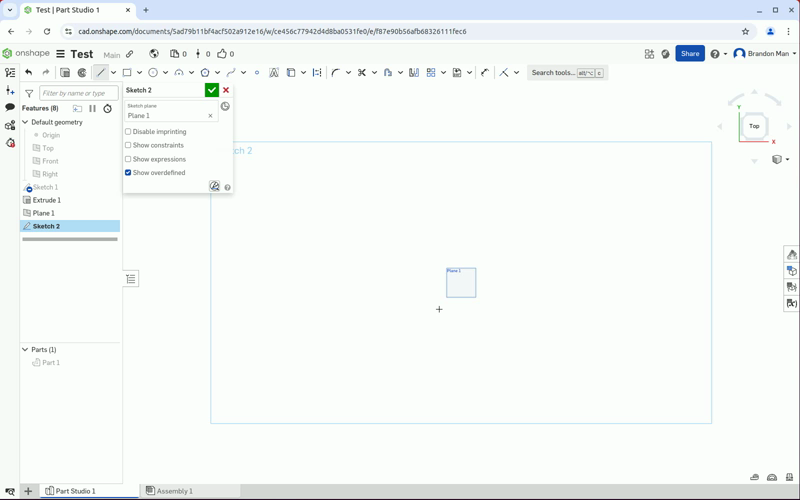
key_down(shift)
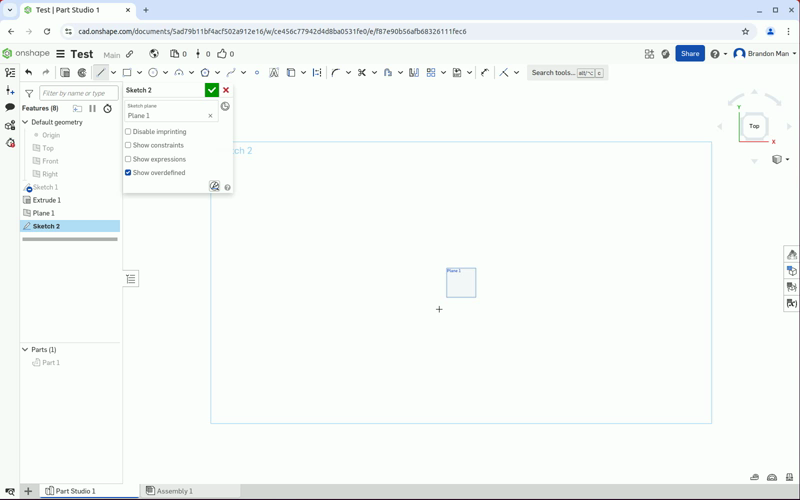
mouse_move(469, 308)
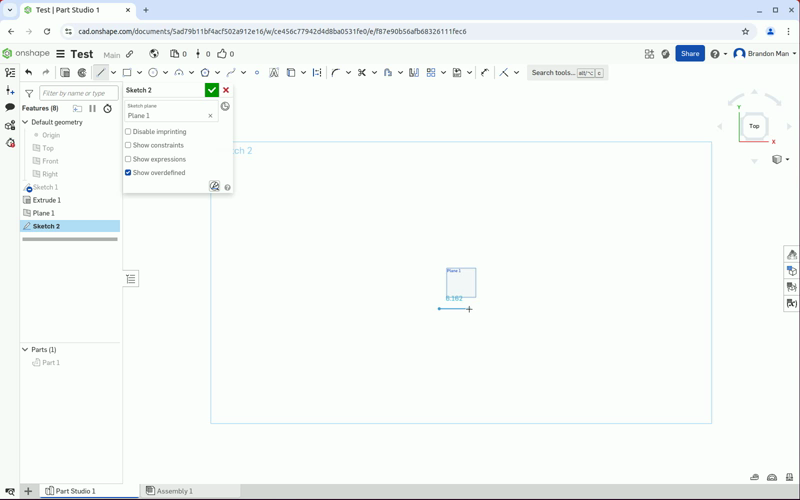
mouse_move(480, 308)
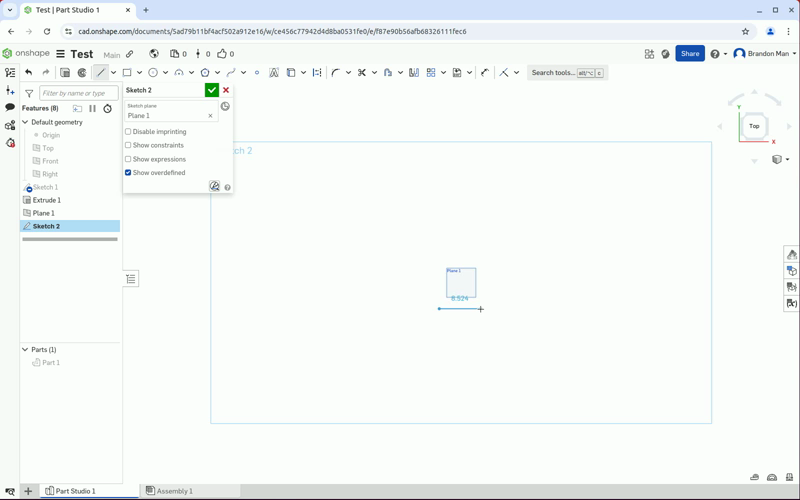
click(480, 308)
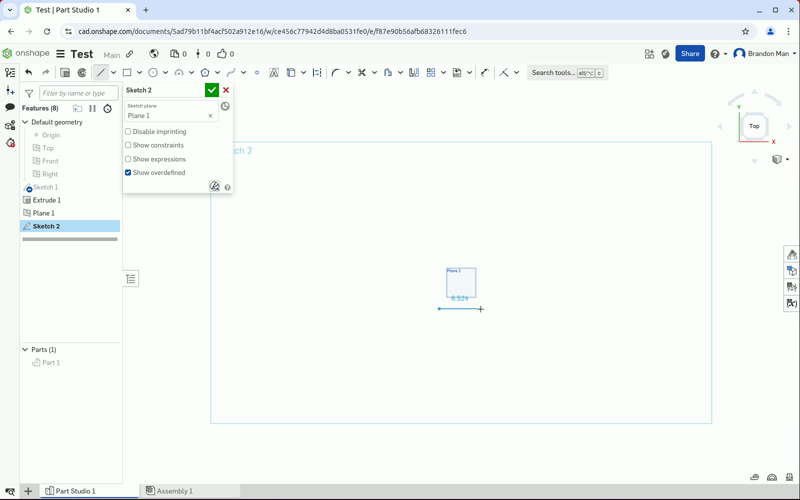
key_up(shift)
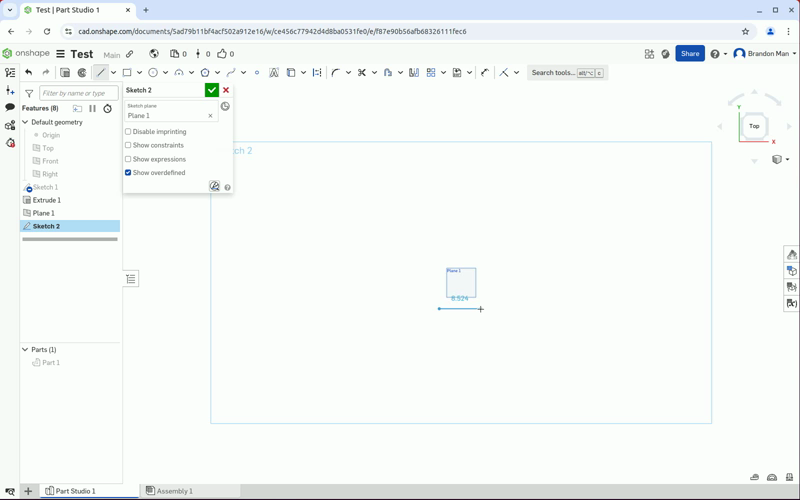
key_down(shift)
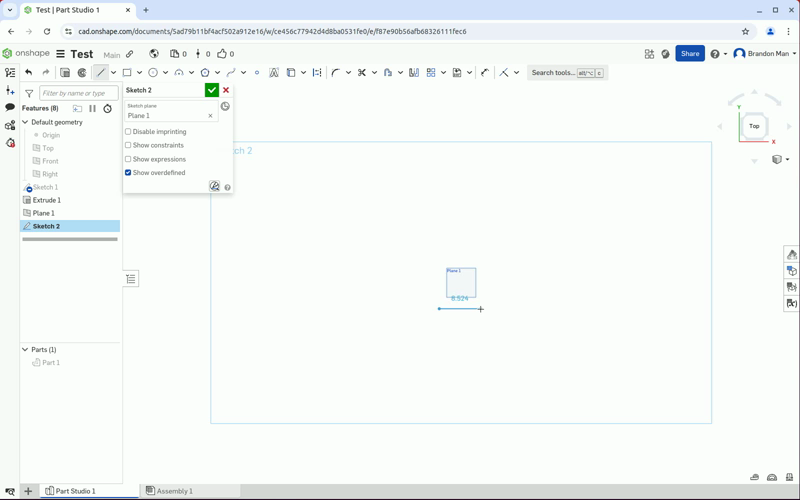
mouse_move(480, 205)
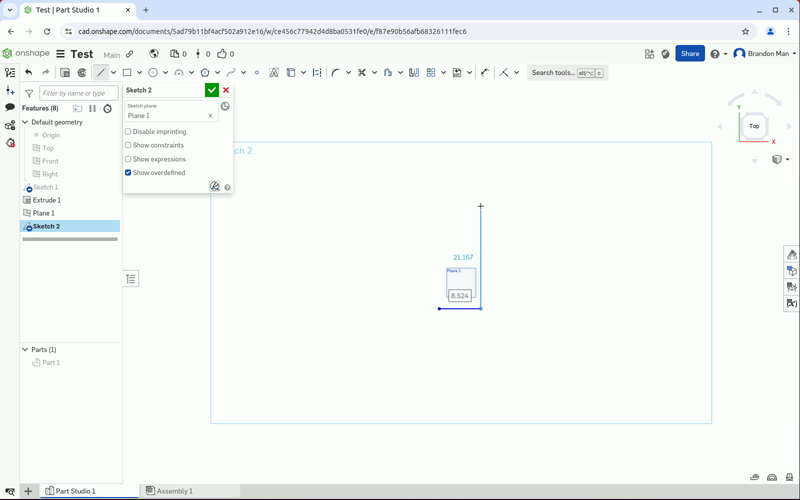
click(480, 205)
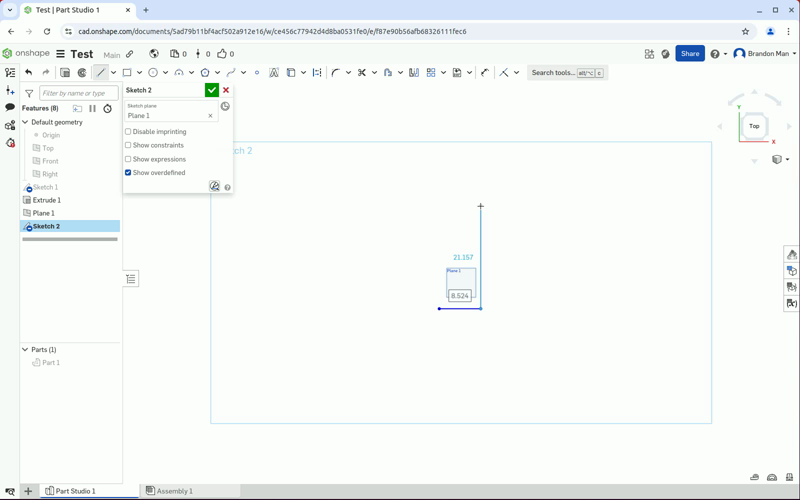
key_up(shift)
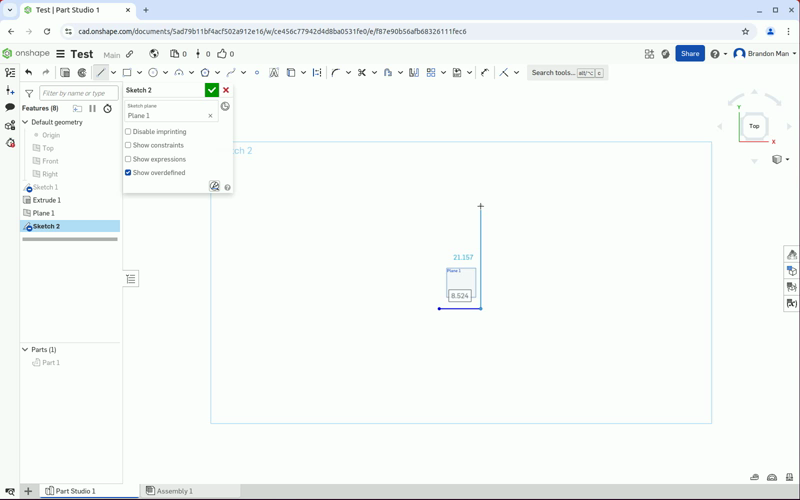
key_down(shift)
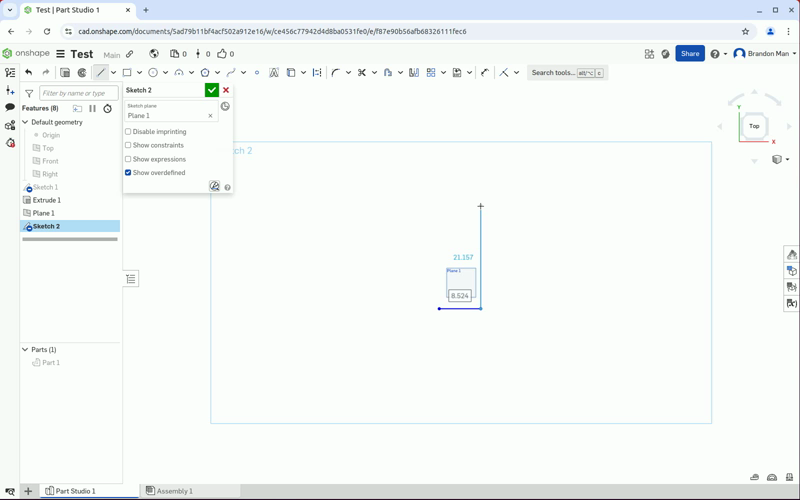
mouse_move(510, 205)
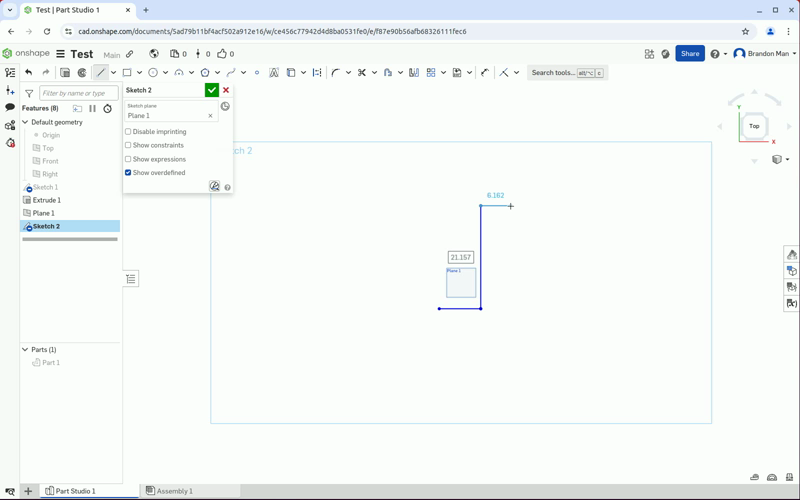
mouse_move(439, 205)
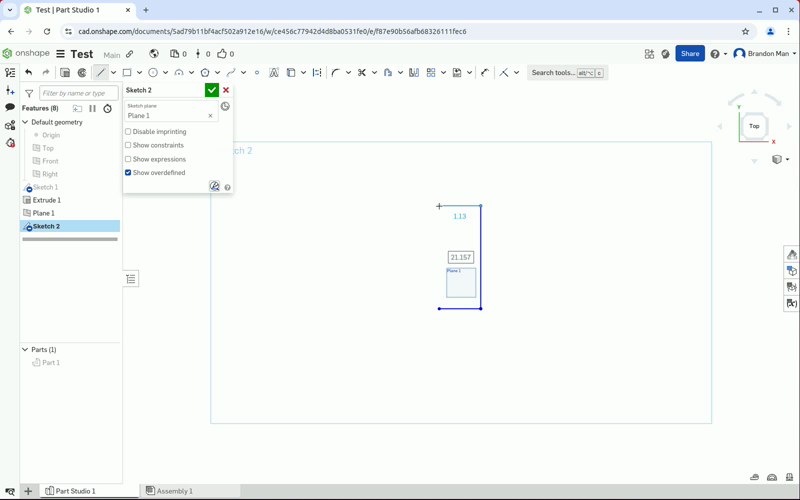
click(439, 205)
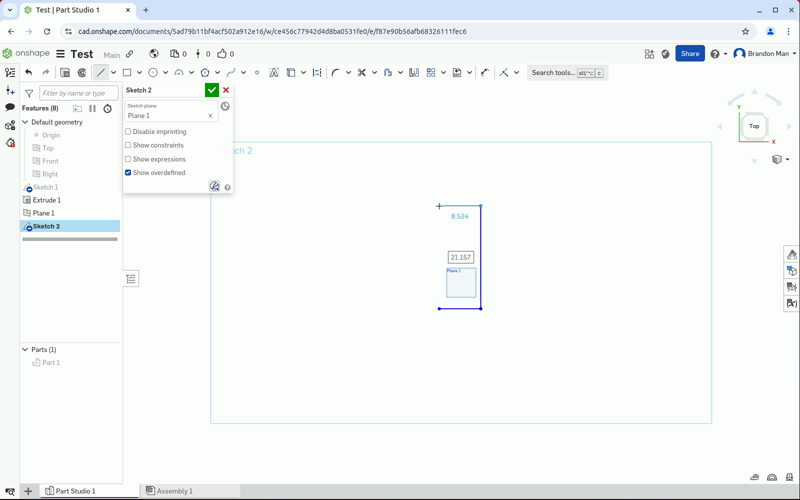
key_up(shift)
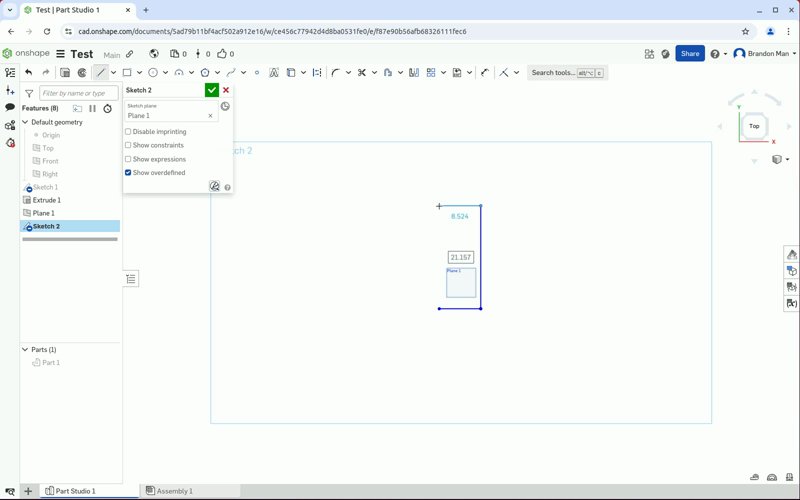
key_down(shift)
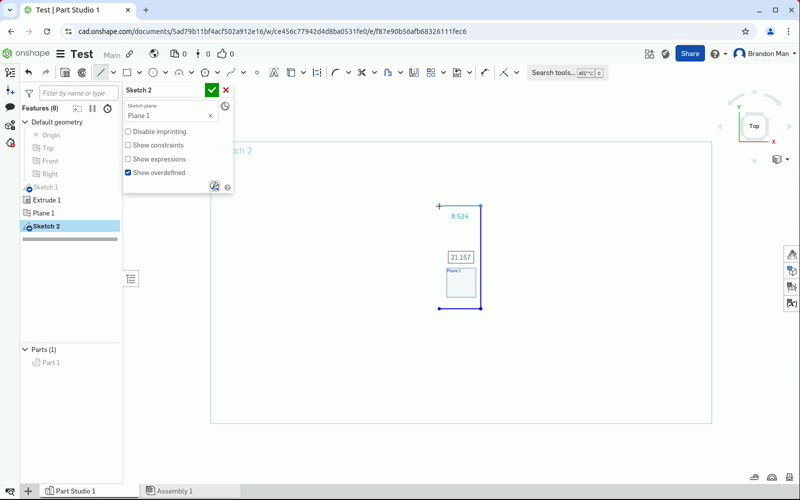
mouse_move(439, 308)
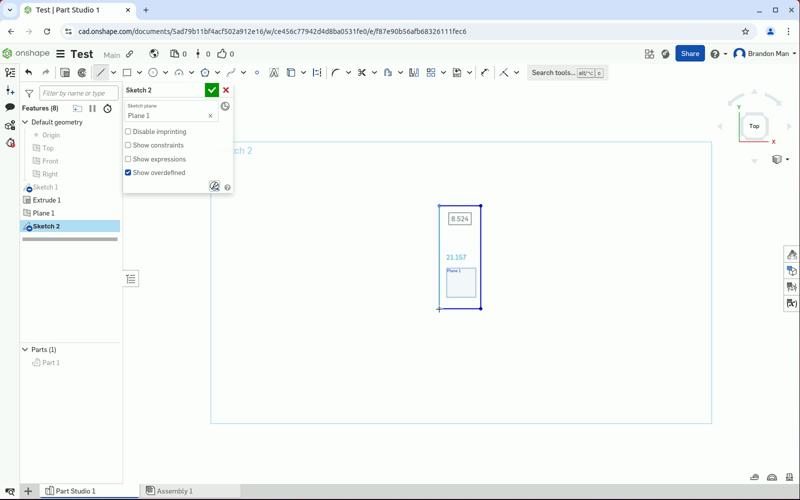
key_up(shift)
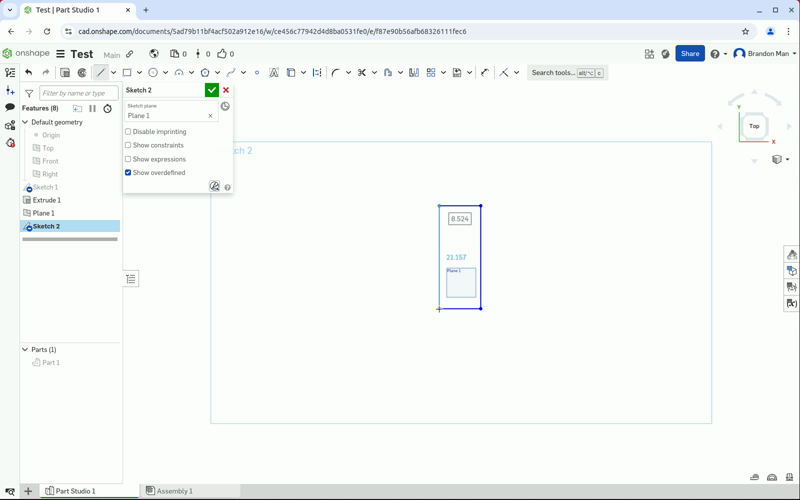
click(439, 308)
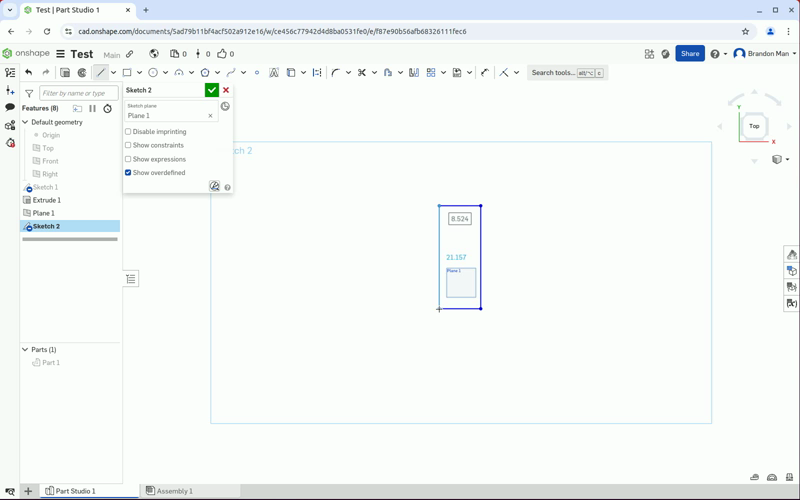
key(esc)
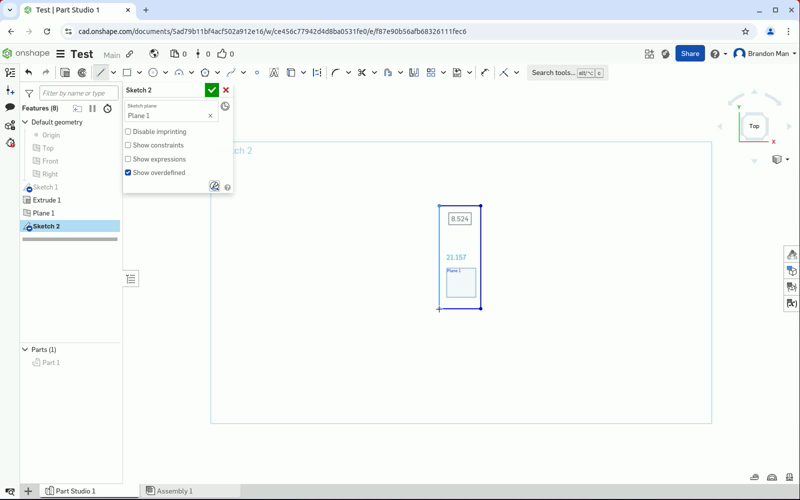
mouse_move(475, 213)
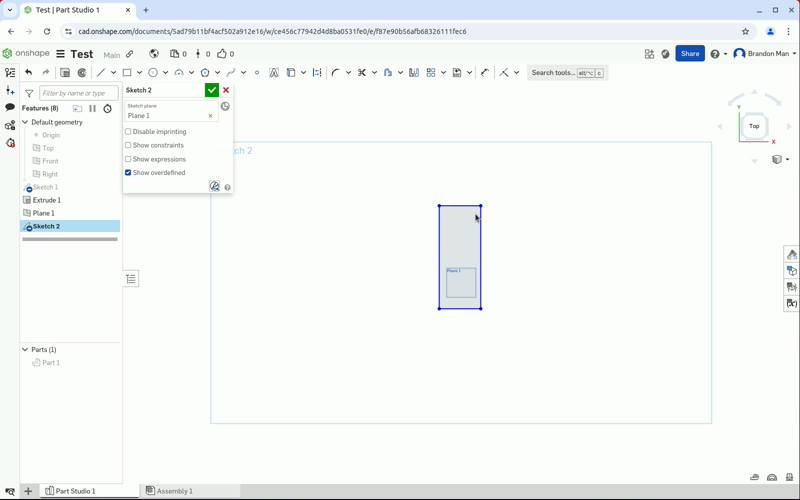
click(475, 213)
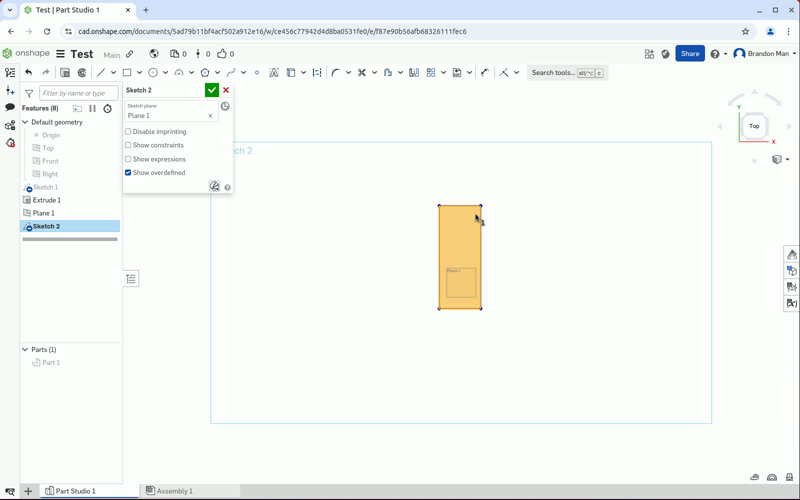
mouse_move(73, 352)
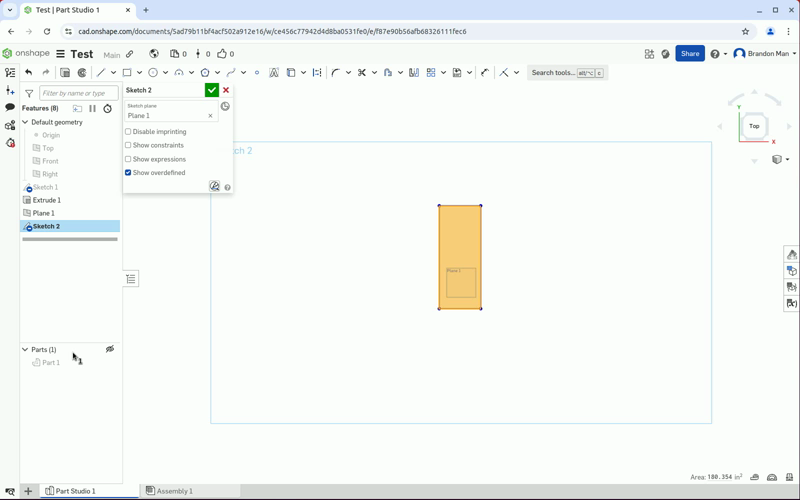
key(shift+y)
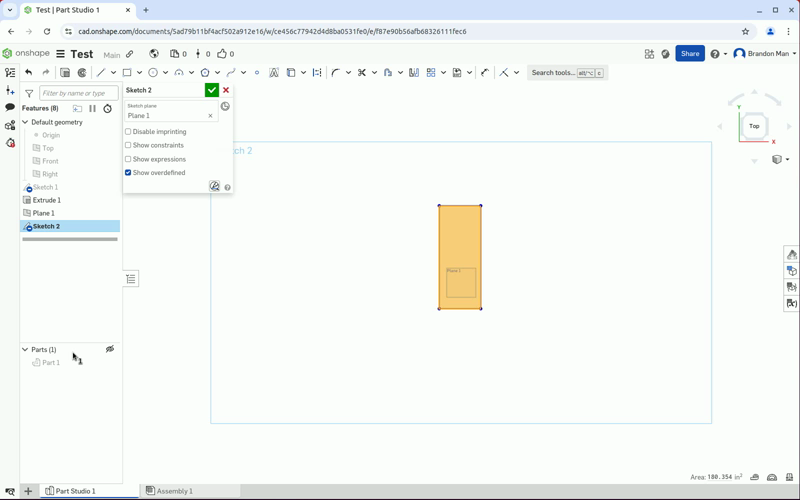
key(shift+e)
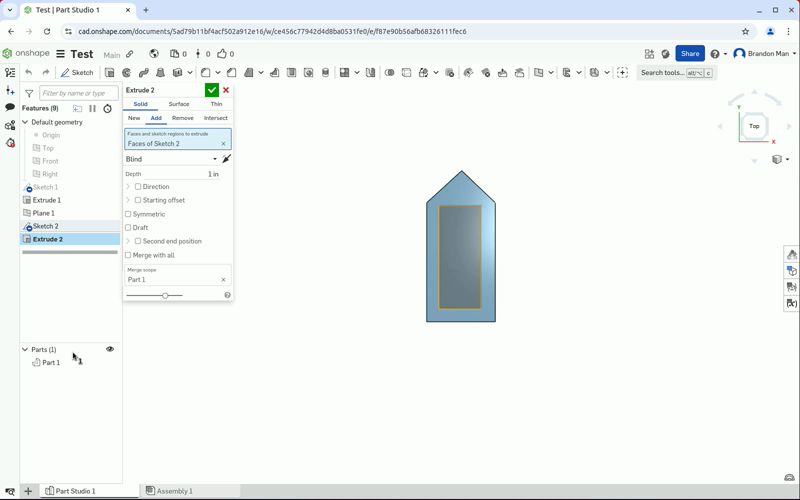
mouse_move(143, 106)
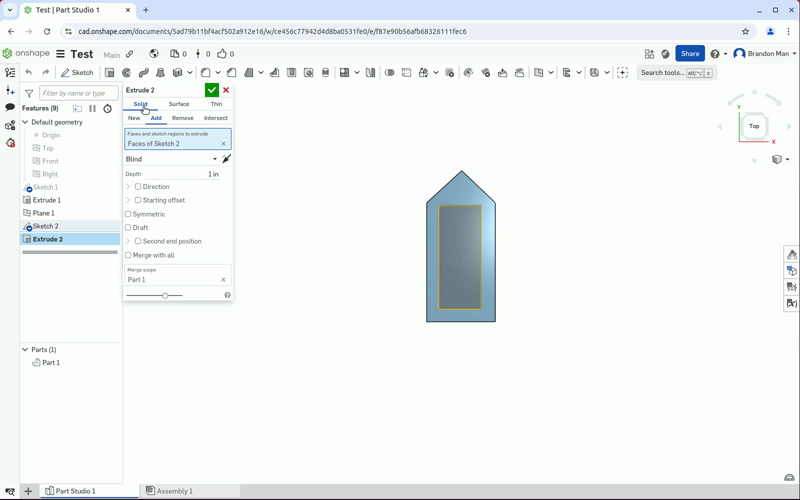
click(143, 106)
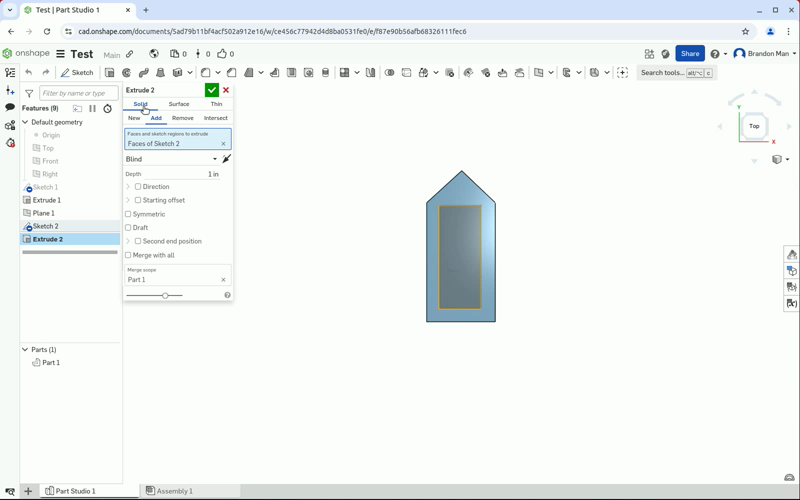
mouse_move(137, 120)
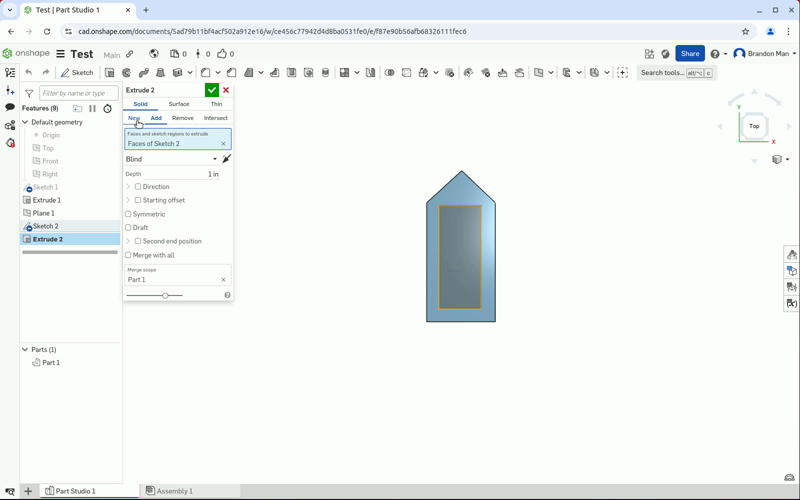
click(137, 120)
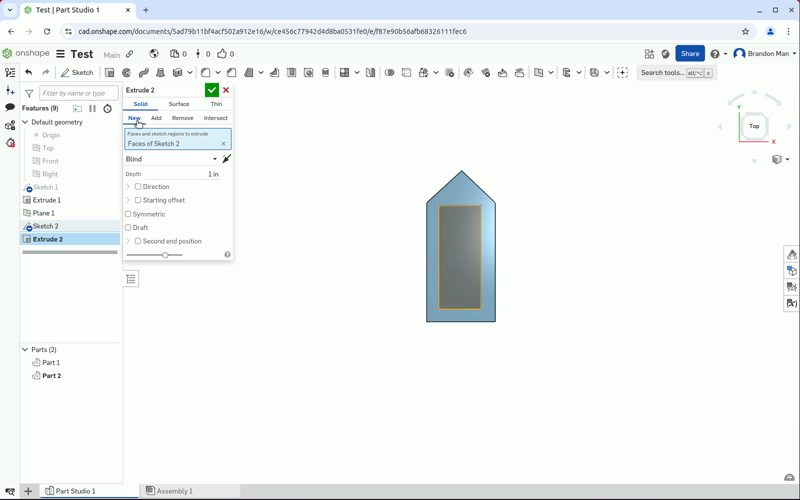
key(tab, 4)
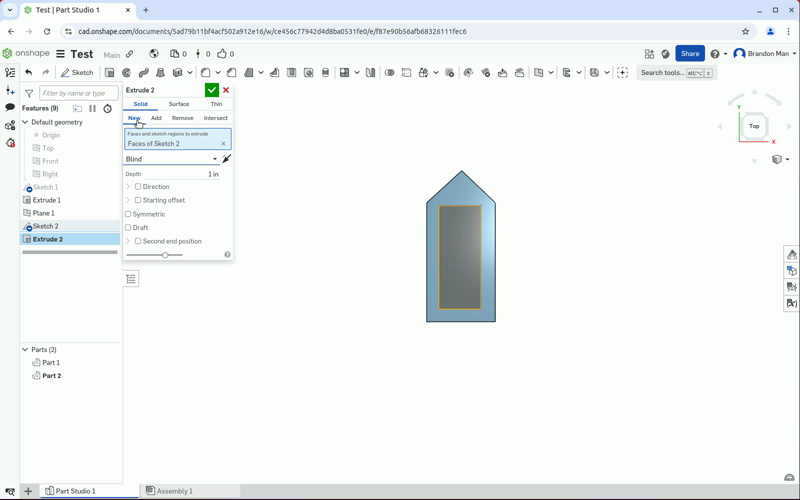
text(8.906)
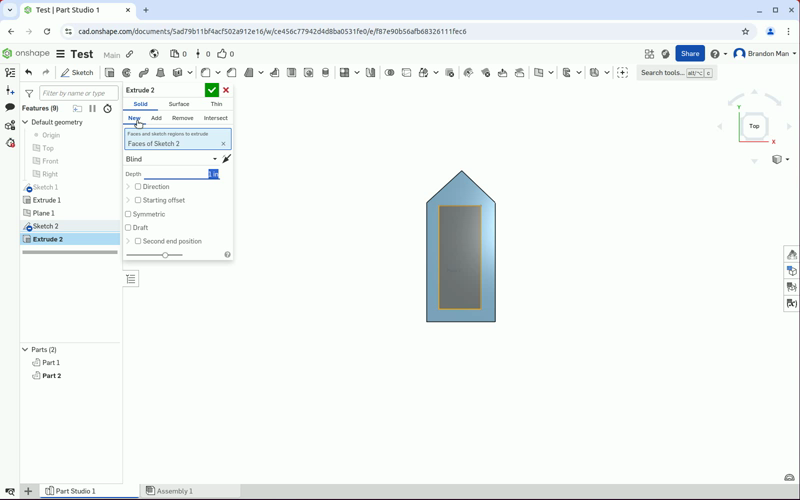
key(enter)
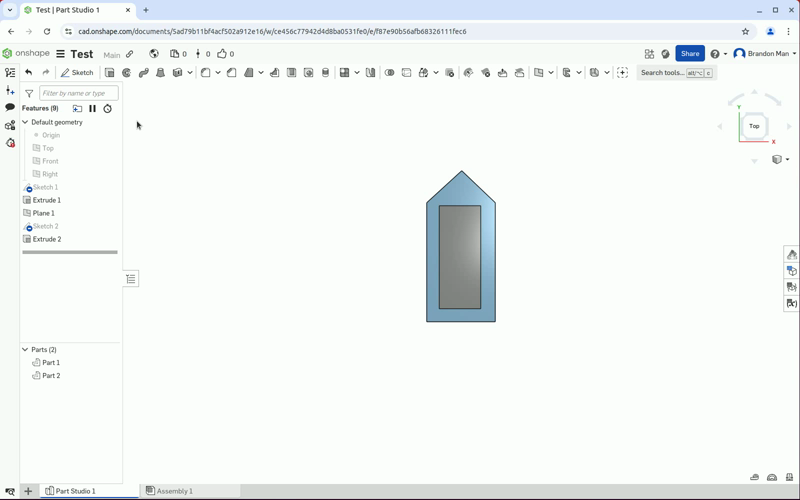
key(shift+h)
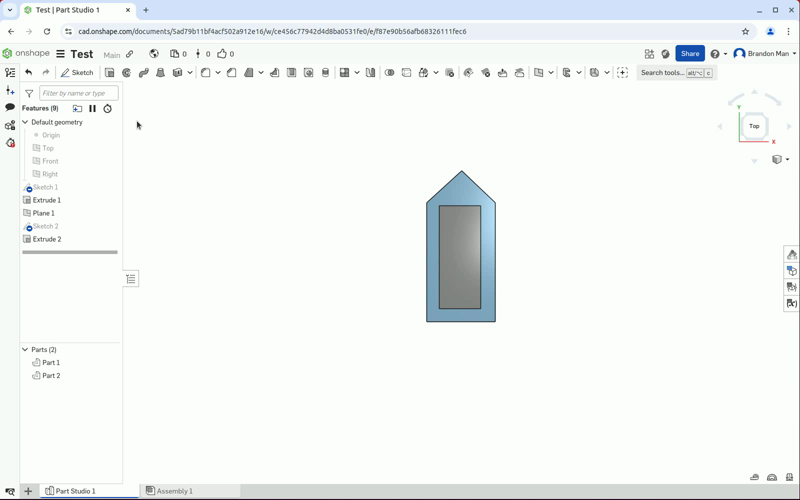
key(shift+h)
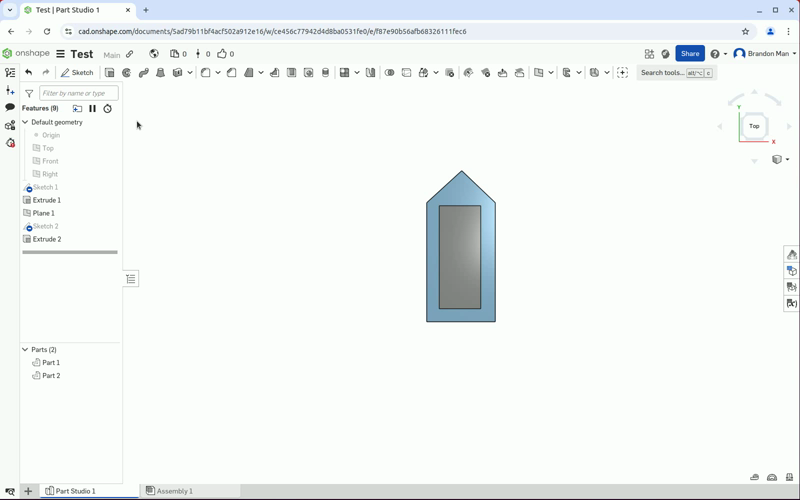
mouse_move(73, 189)
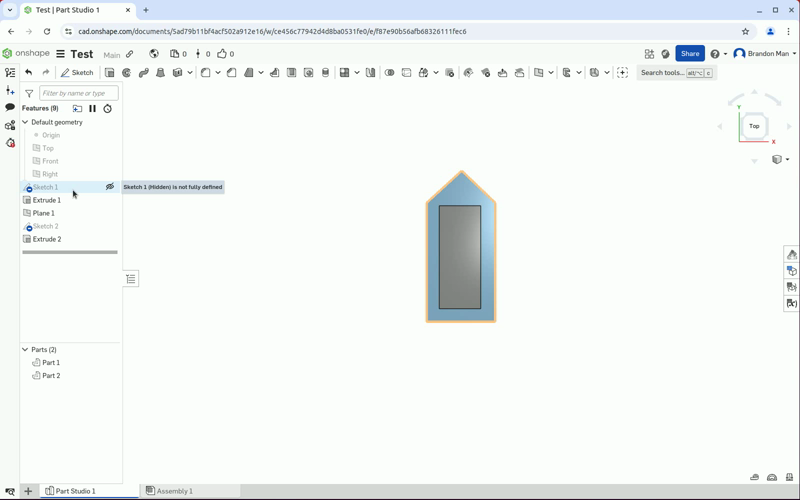
click(73, 189)
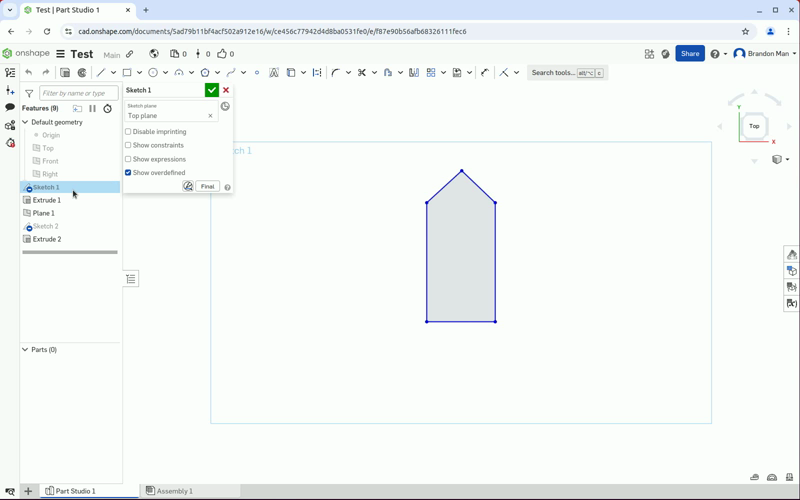
mouse_move(229, 92)
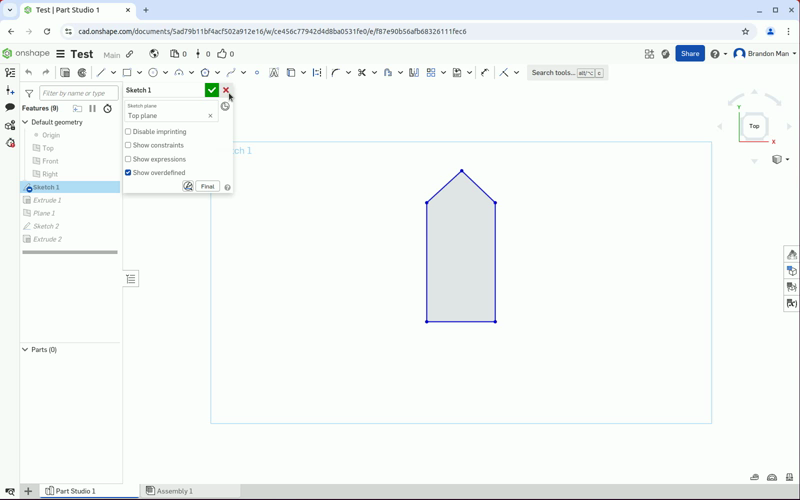
click(229, 92)
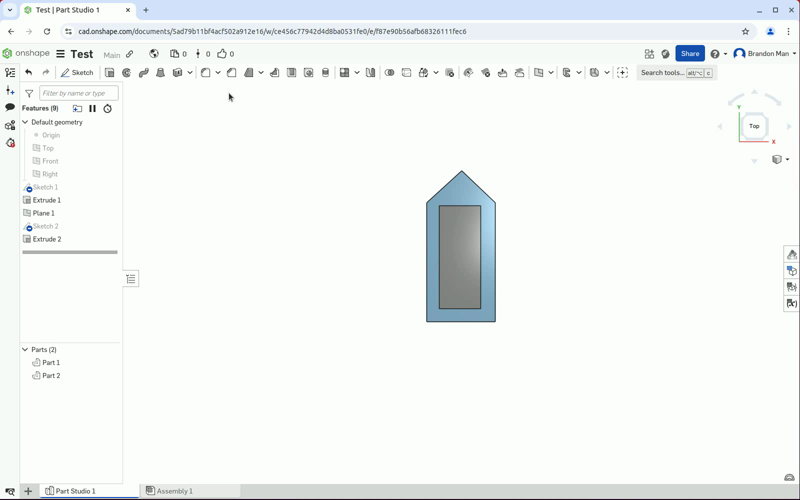
mouse_move(541, 75)
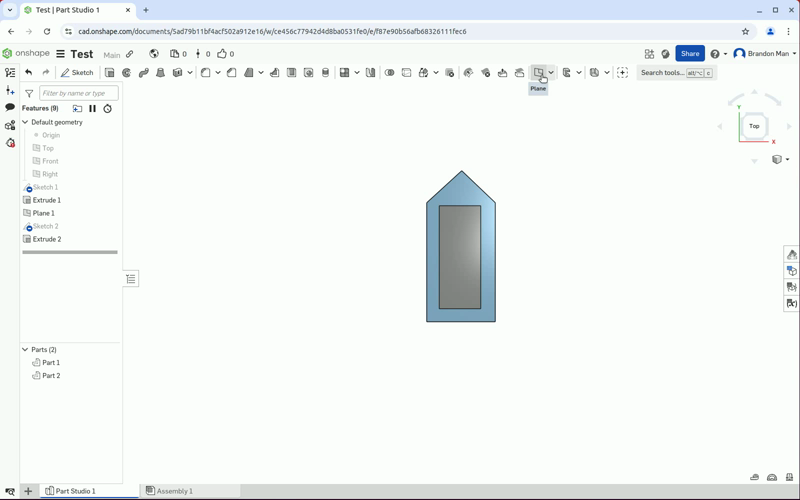
click(541, 75)
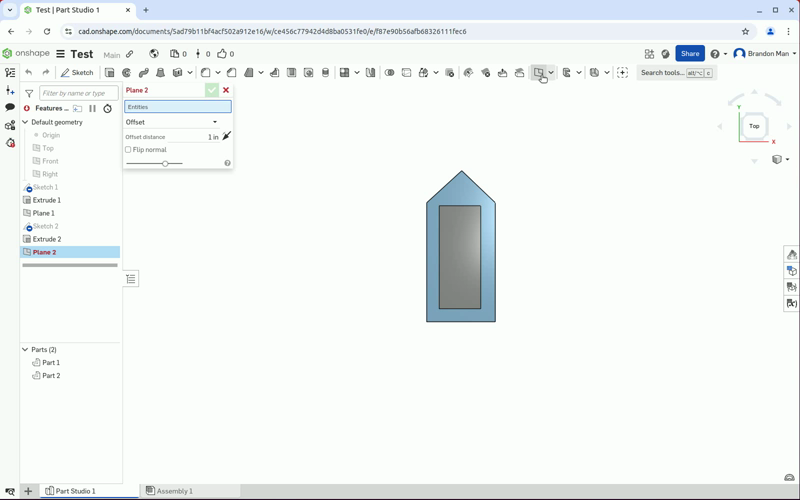
mouse_move(73, 150)
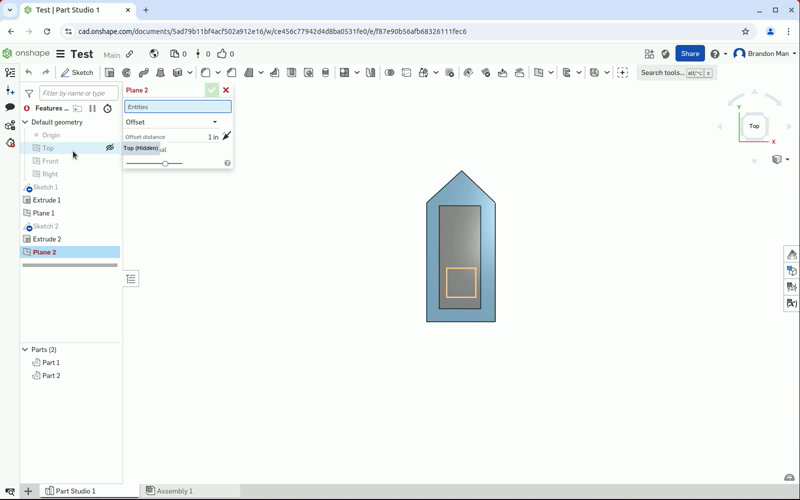
click(73, 150)
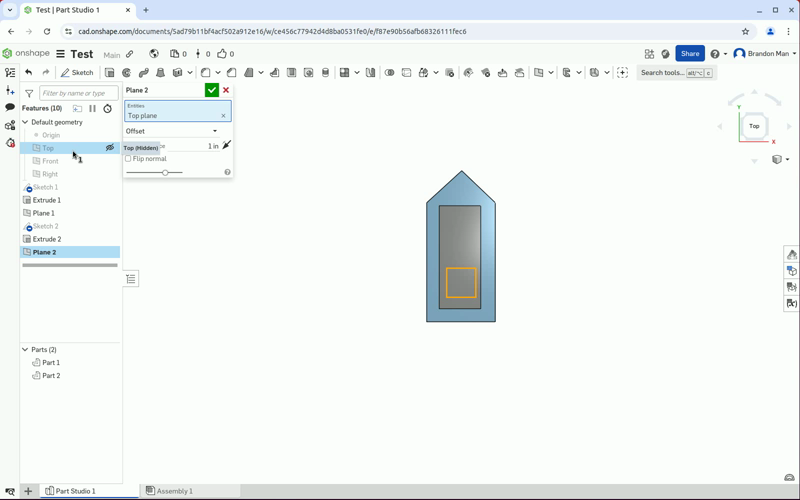
key(tab, 2)
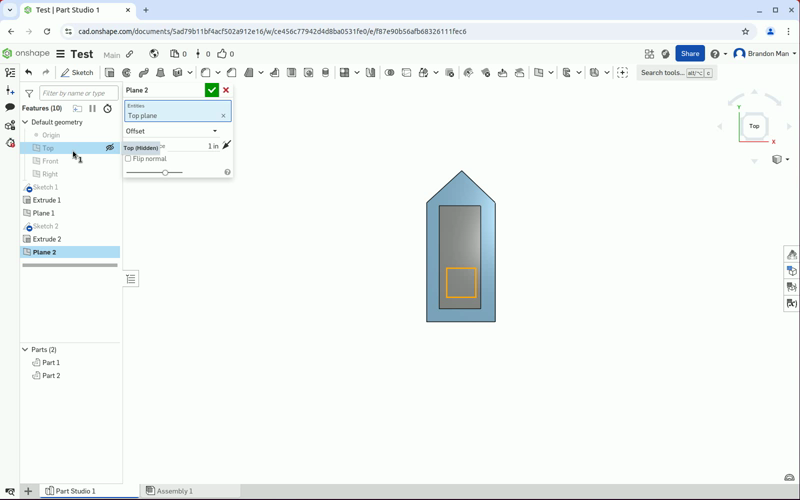
text(12.263)
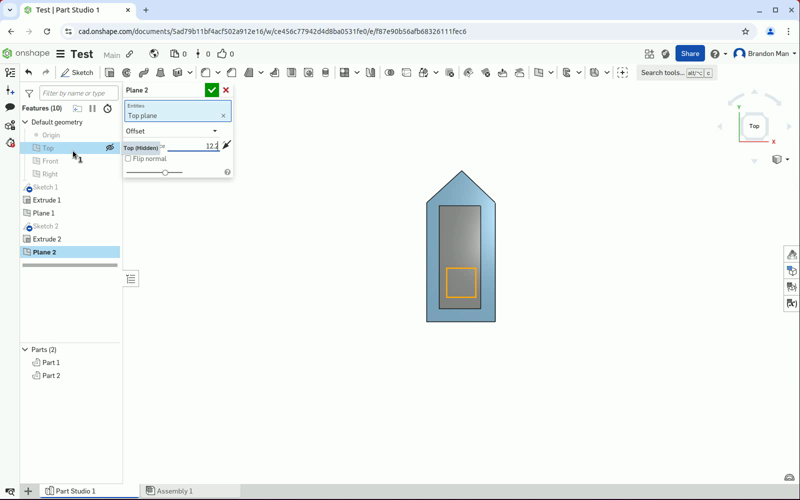
key(enter, 2)
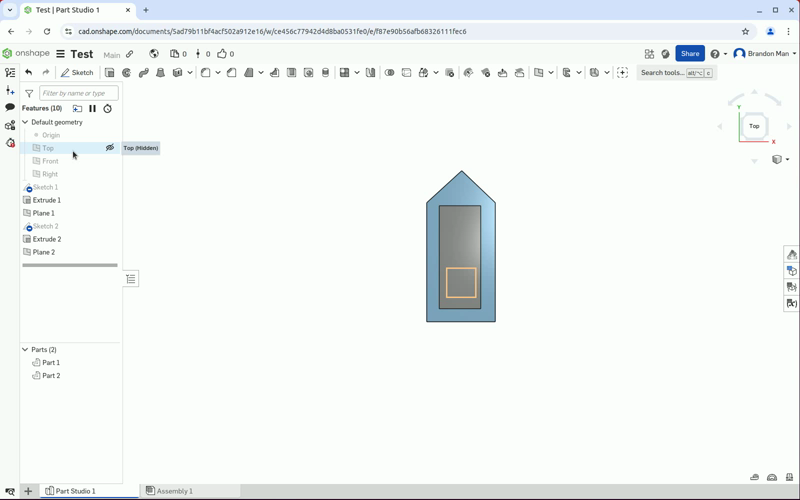
key(shift+s)
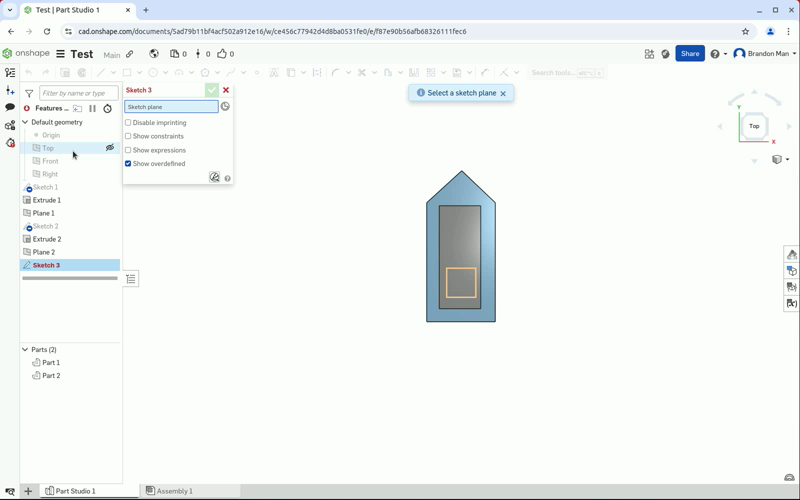
mouse_move(73, 254)
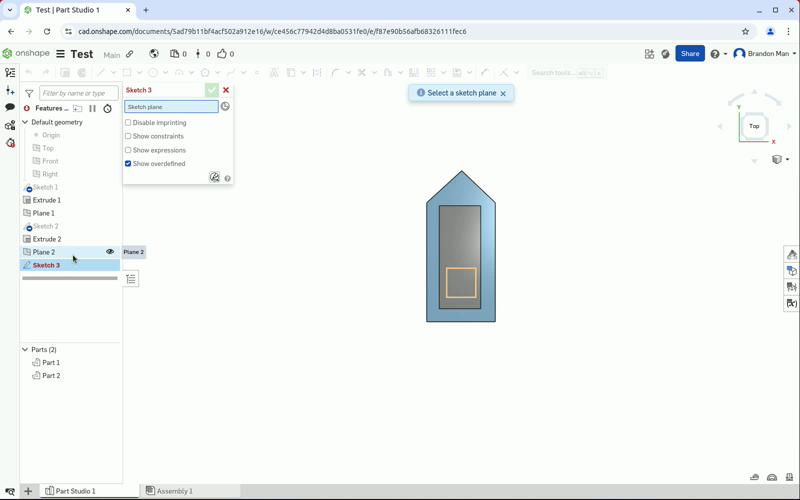
click(73, 254)
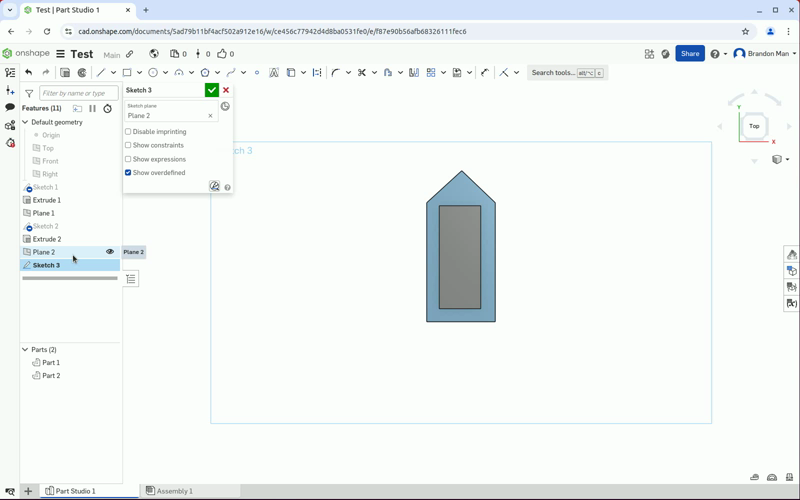
mouse_move(73, 352)
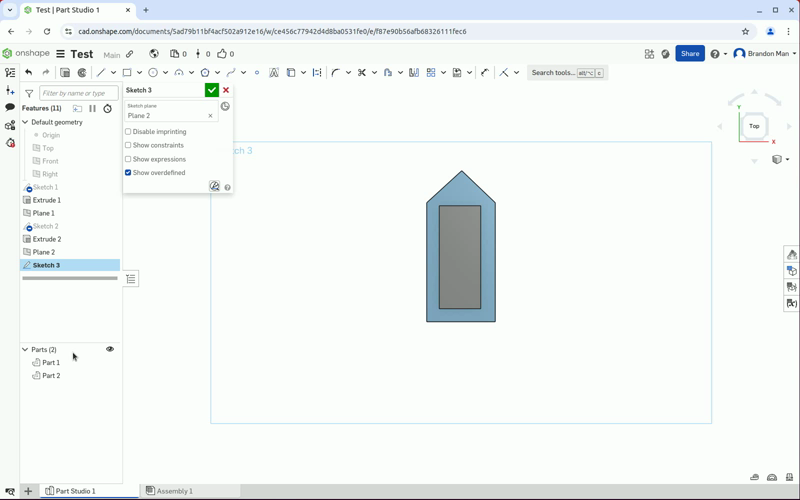
key(y)
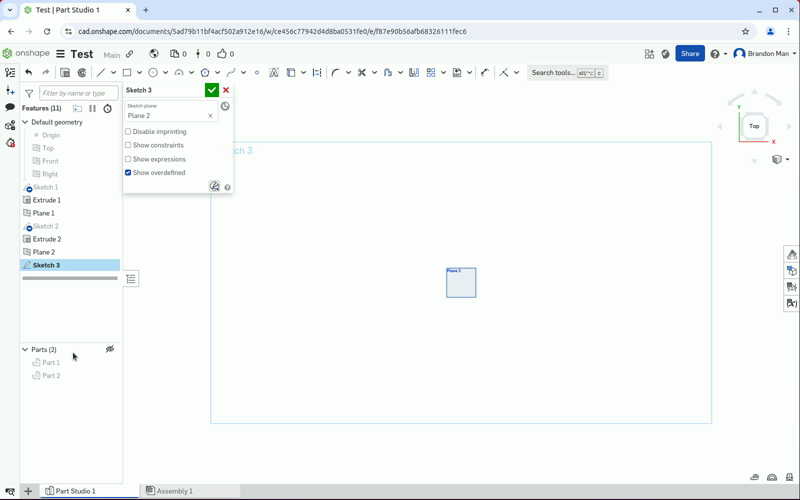
key(c)
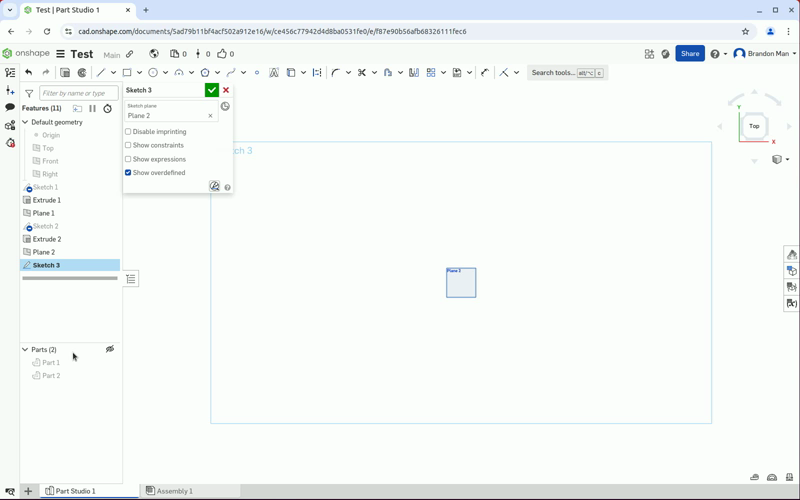
key_down(shift)
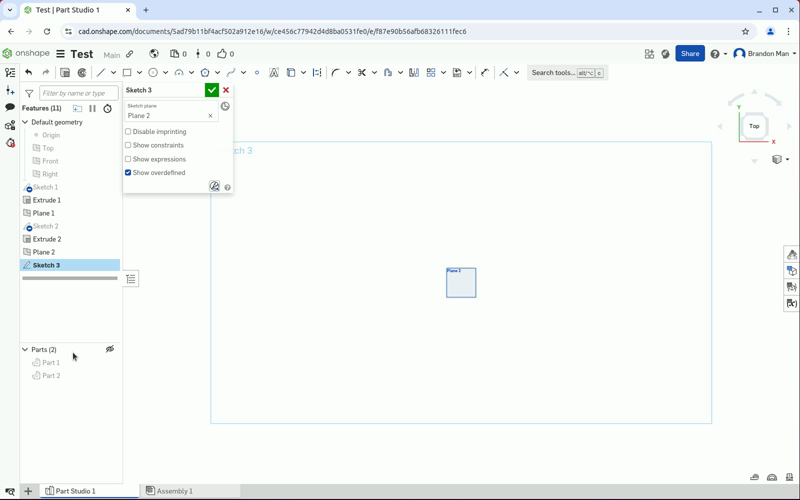
mouse_move(460, 223)
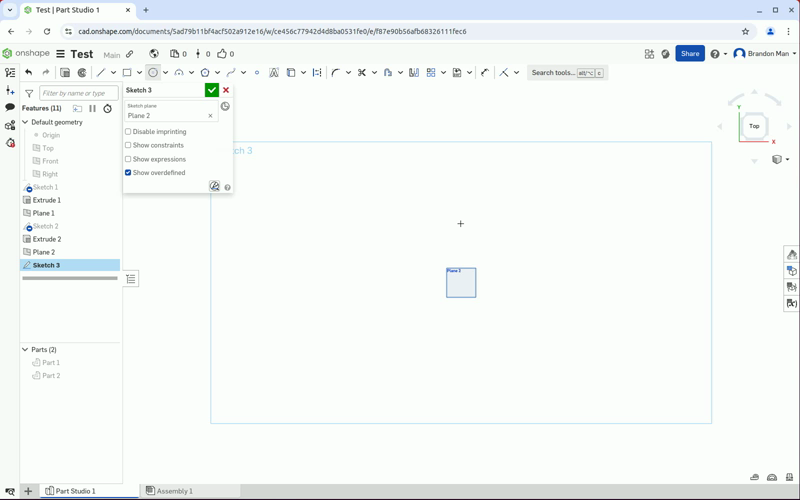
click(460, 223)
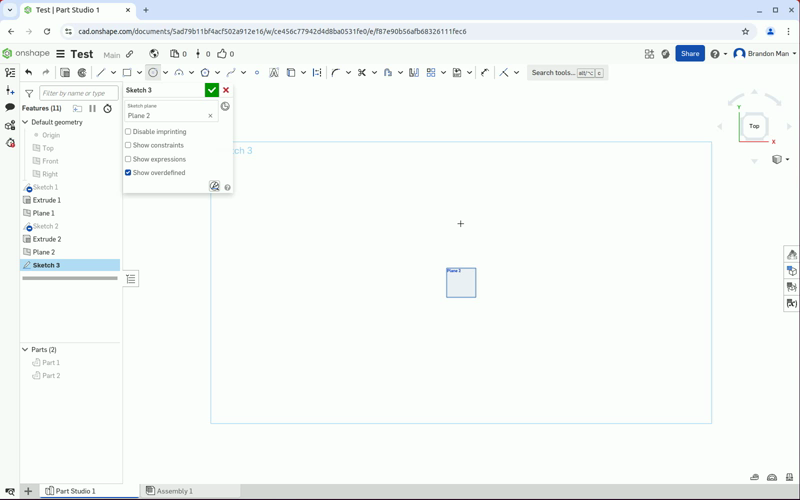
key_up(shift)
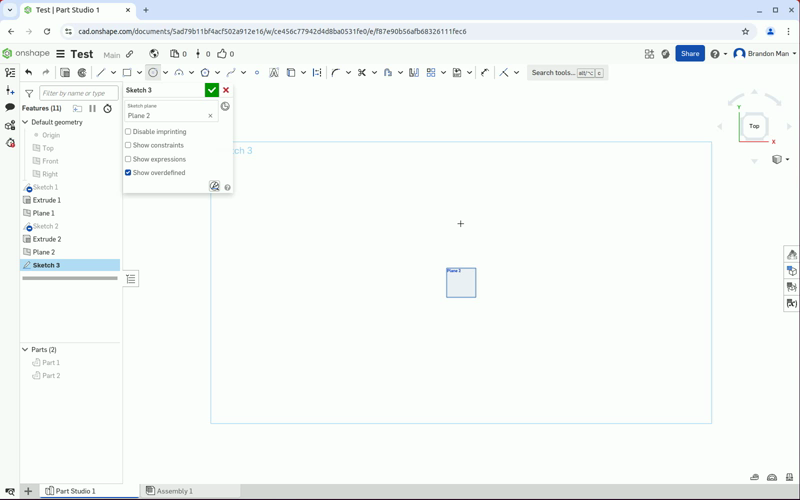
mouse_move(471, 223)
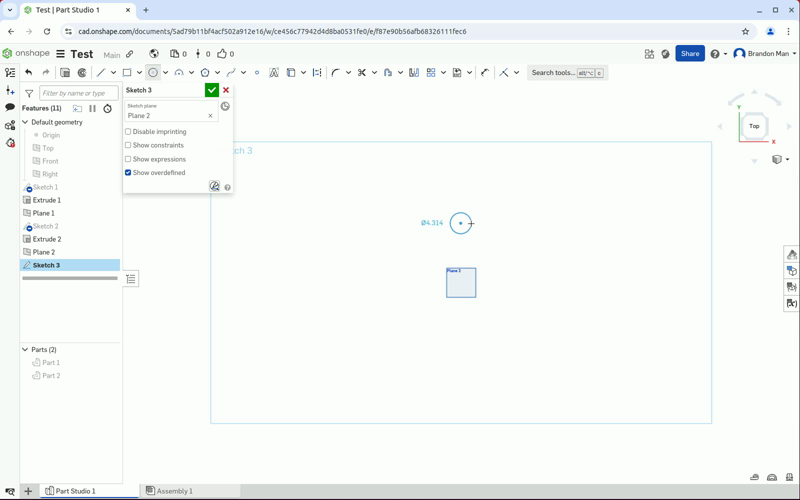
click(471, 223)
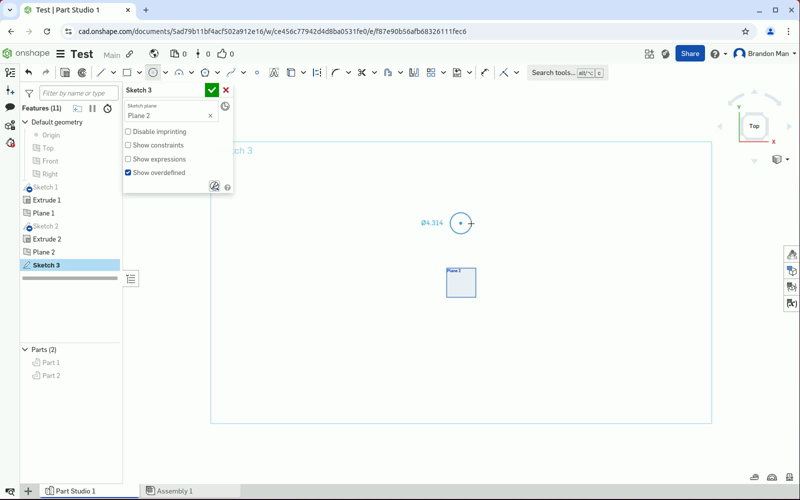
key(esc)
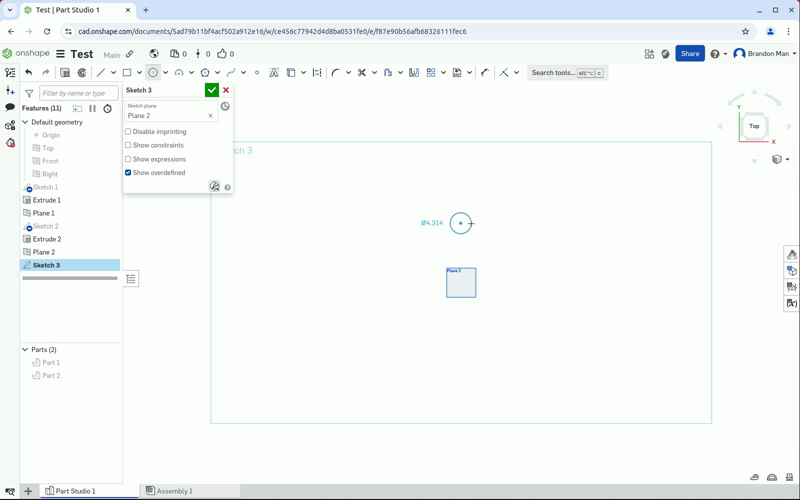
mouse_move(466, 225)
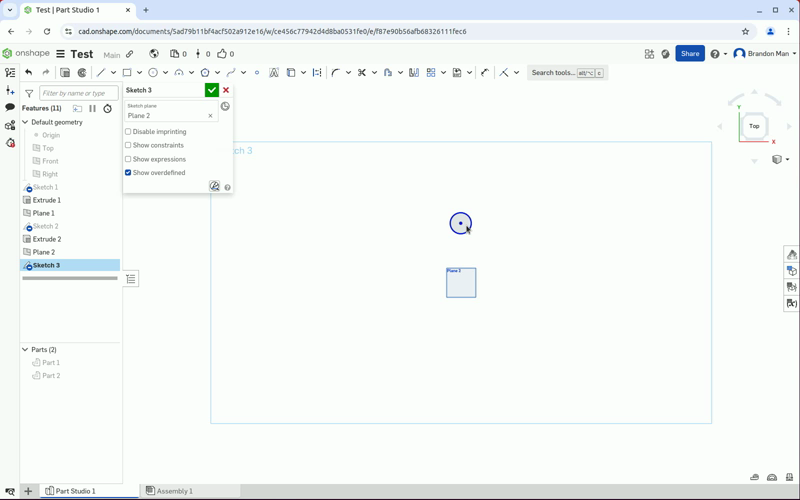
scroll(6)
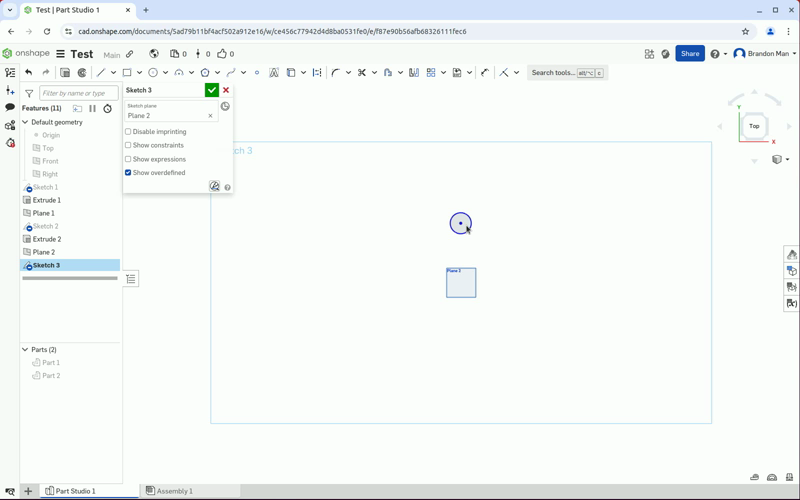
scroll(6)
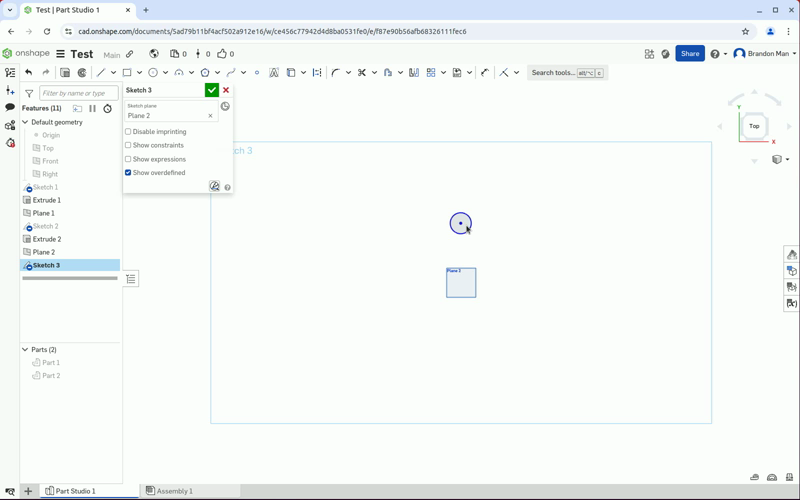
scroll(6)
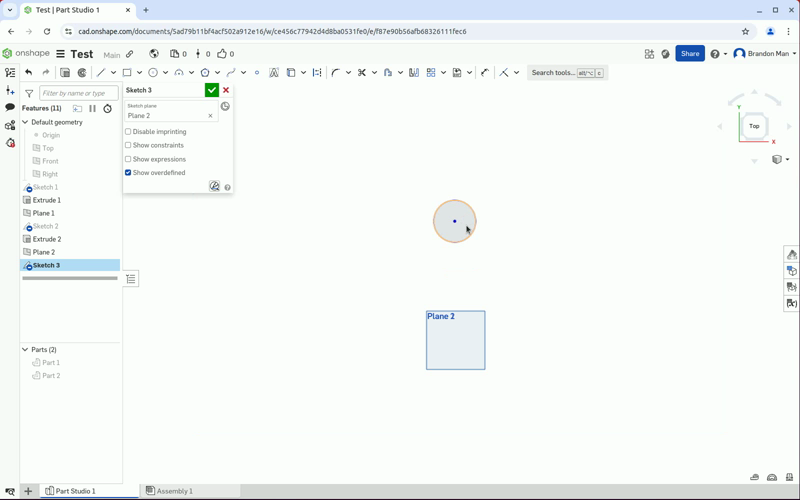
scroll(6)
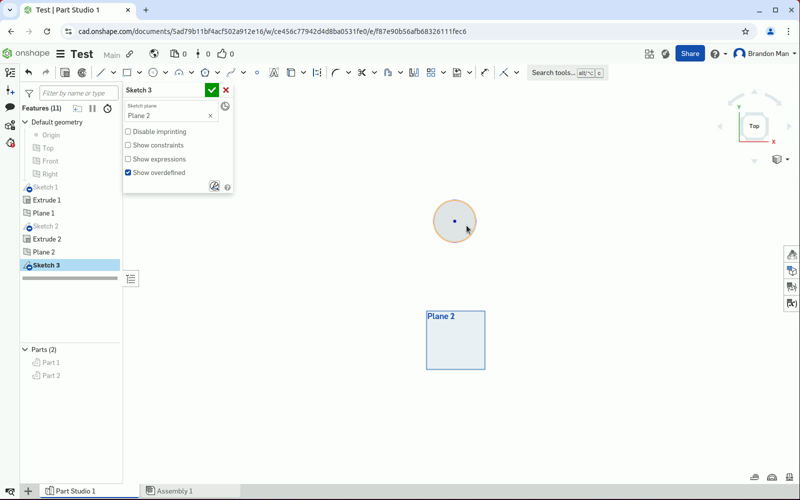
scroll(6)
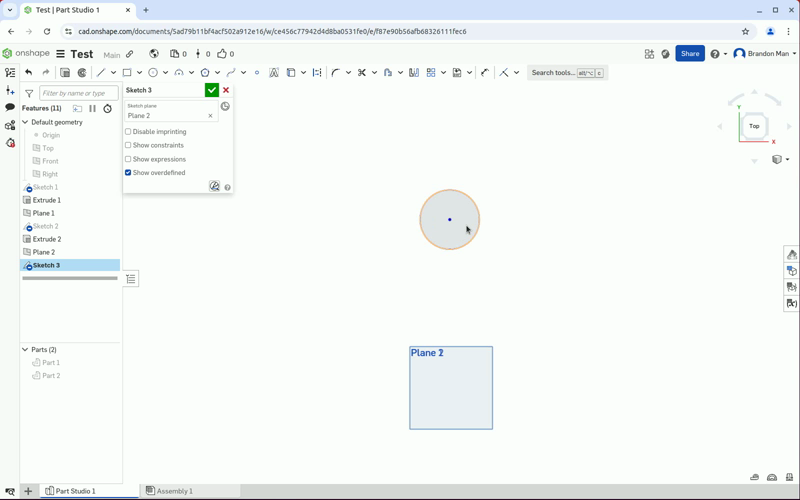
scroll(6)
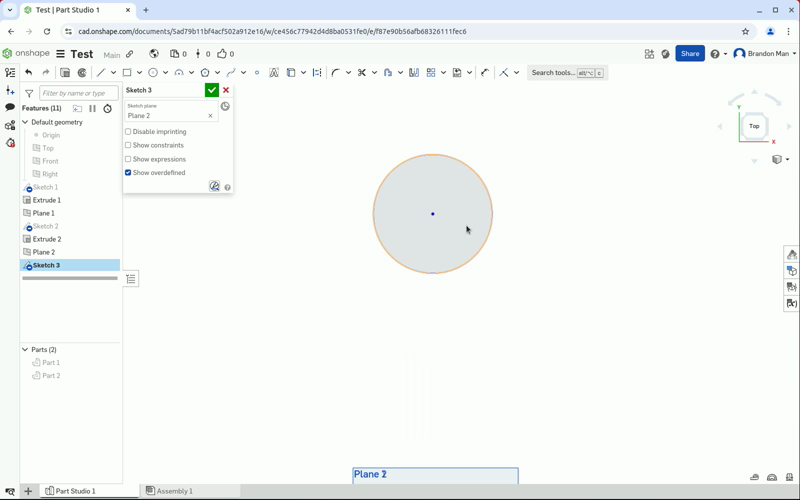
scroll(6)
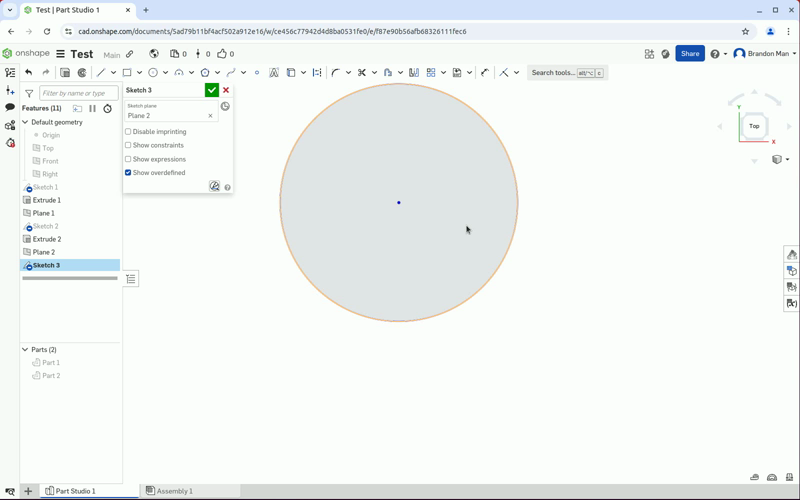
click(466, 225)
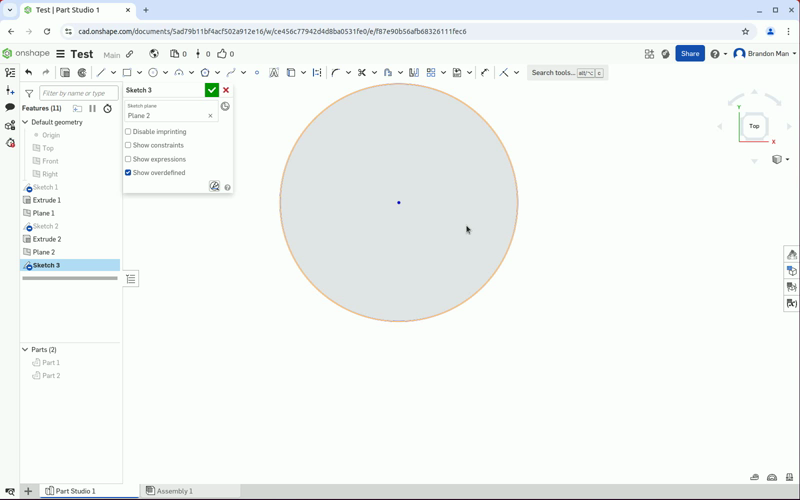
scroll(-6)
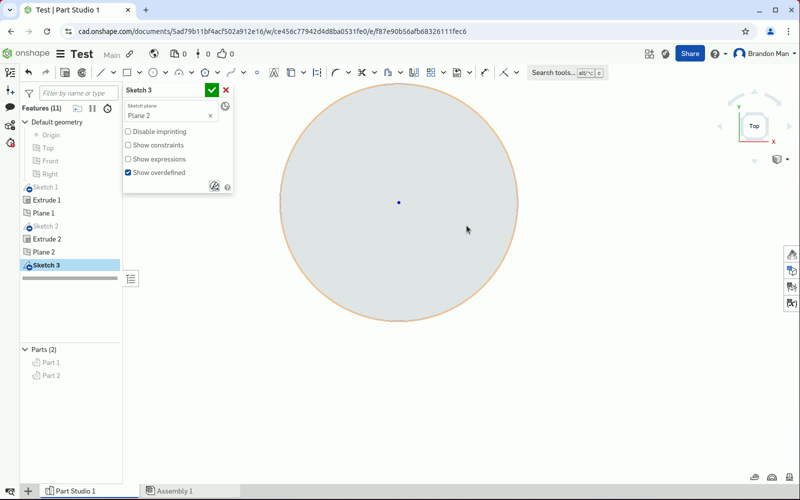
scroll(-6)
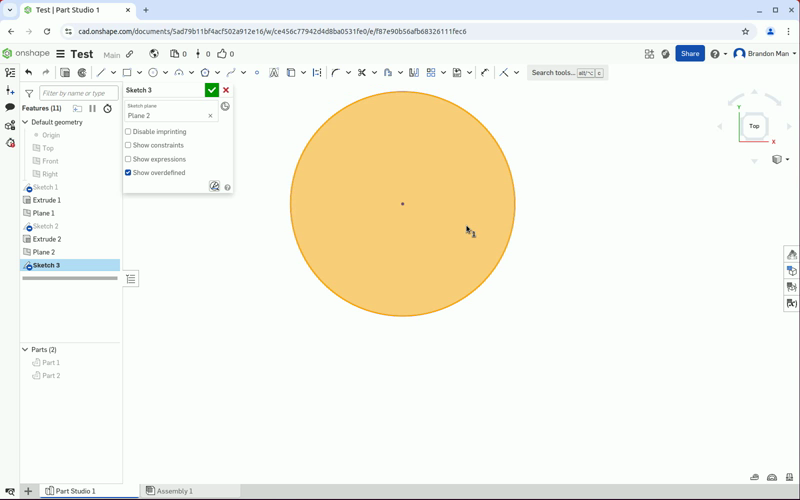
scroll(-6)
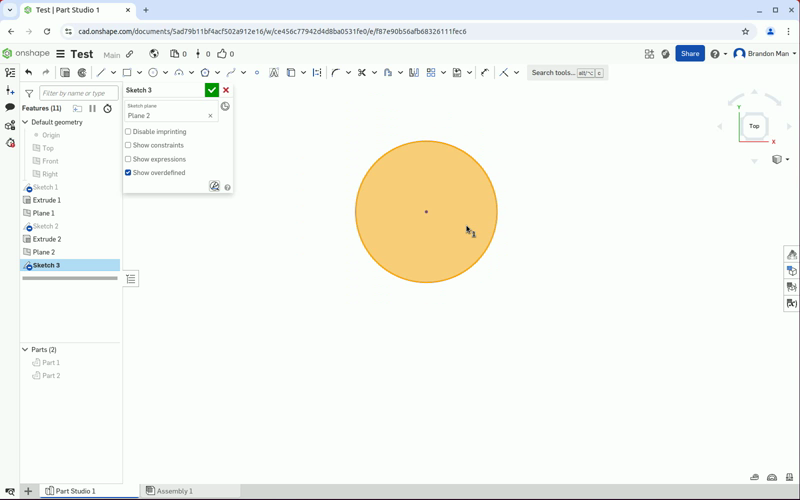
scroll(-6)
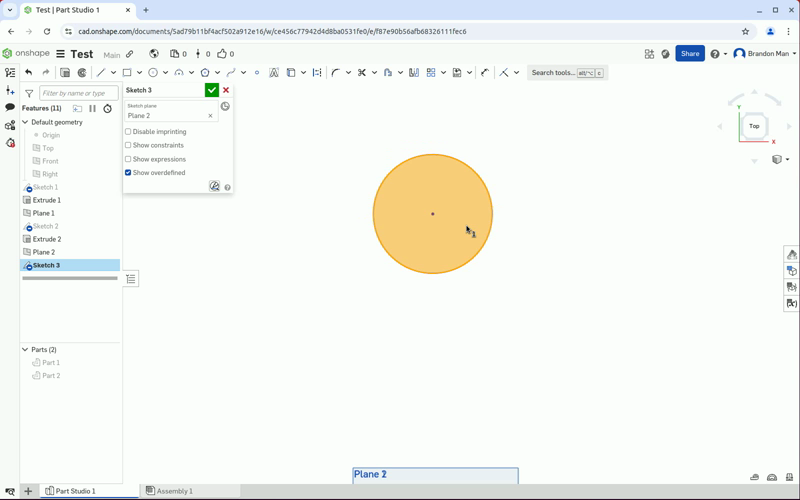
scroll(-6)
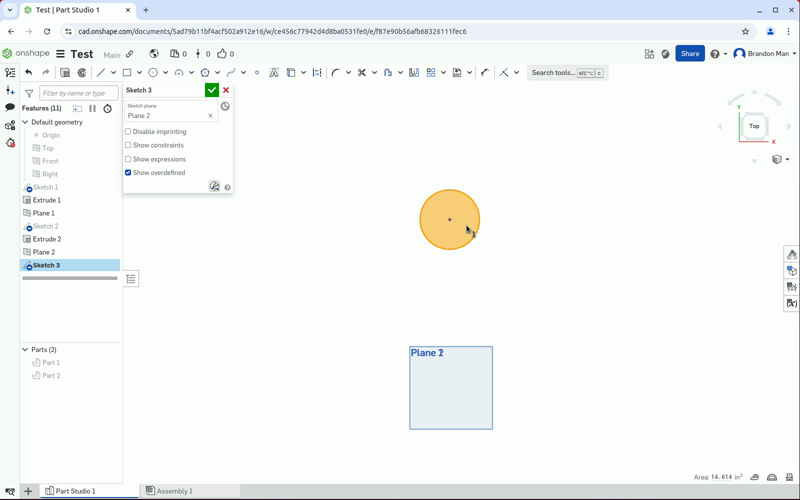
scroll(-6)
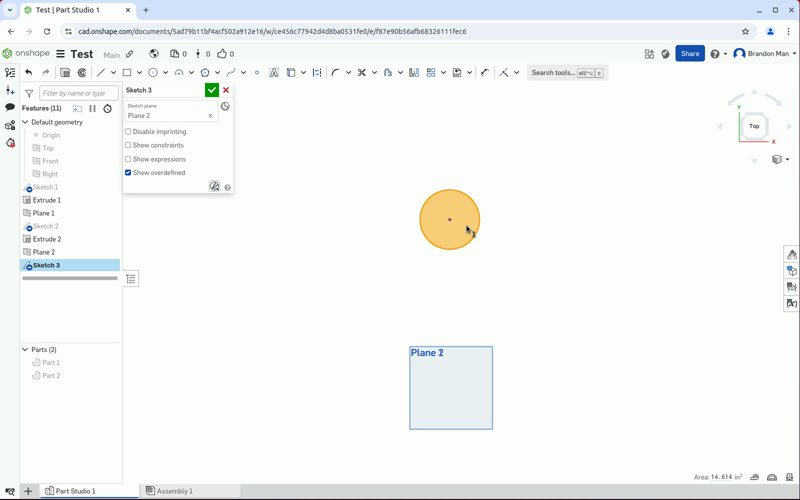
scroll(-6)
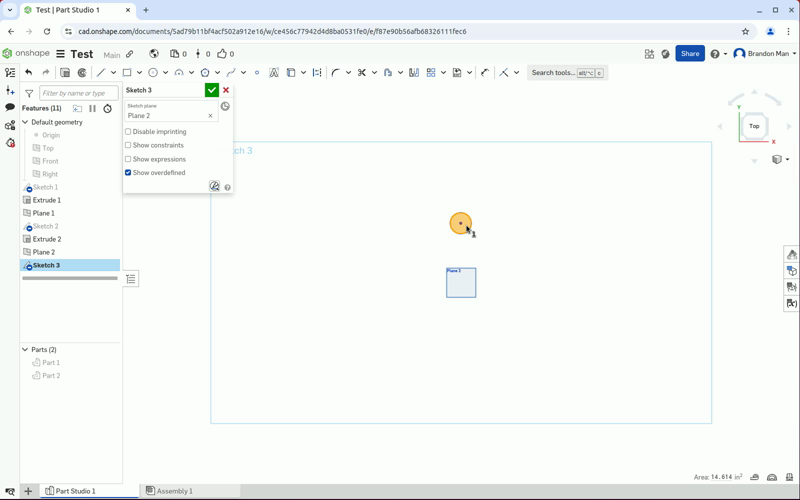
mouse_move(73, 352)
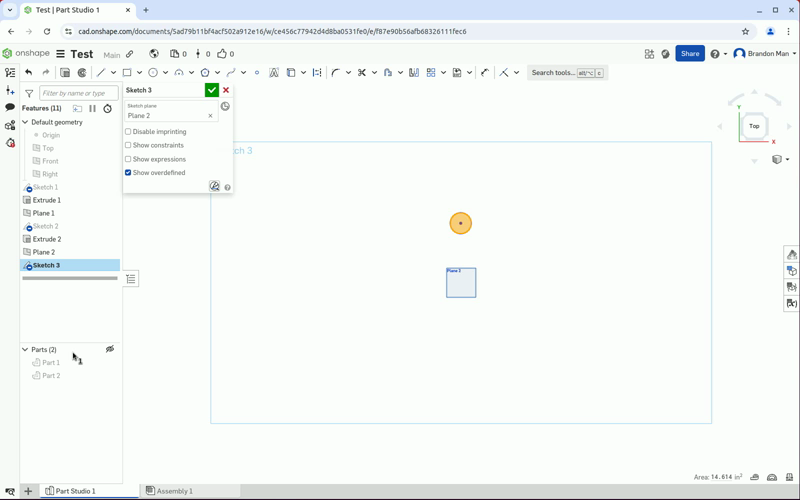
key(shift+y)
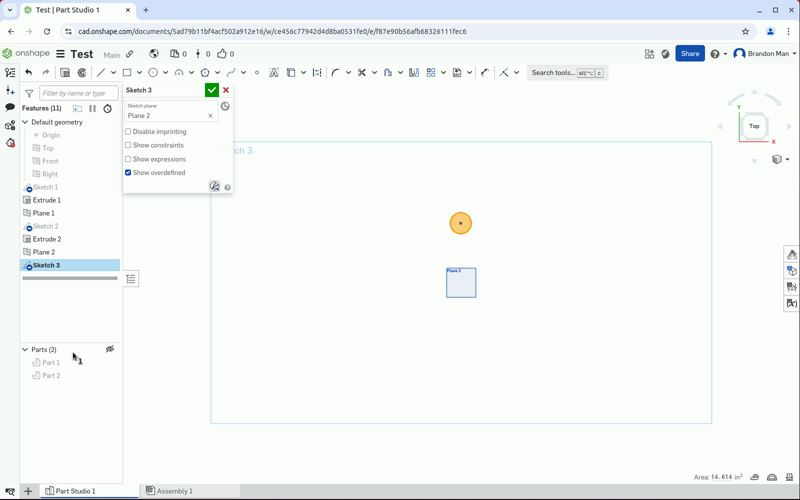
key(shift+e)
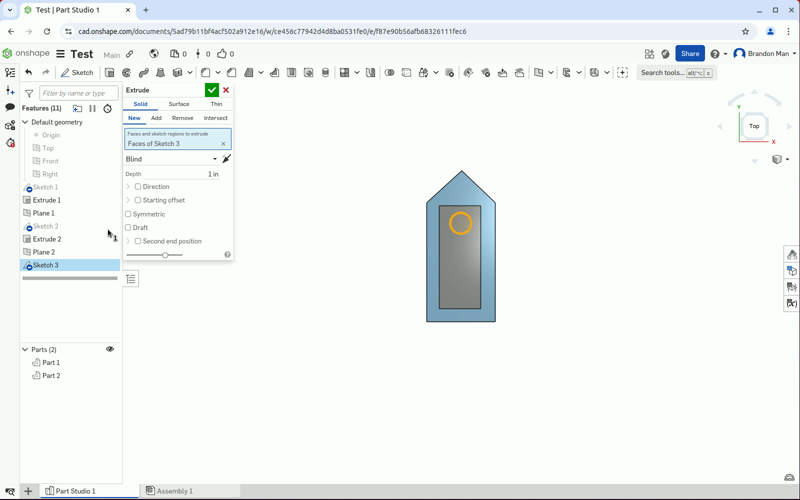
mouse_move(143, 106)
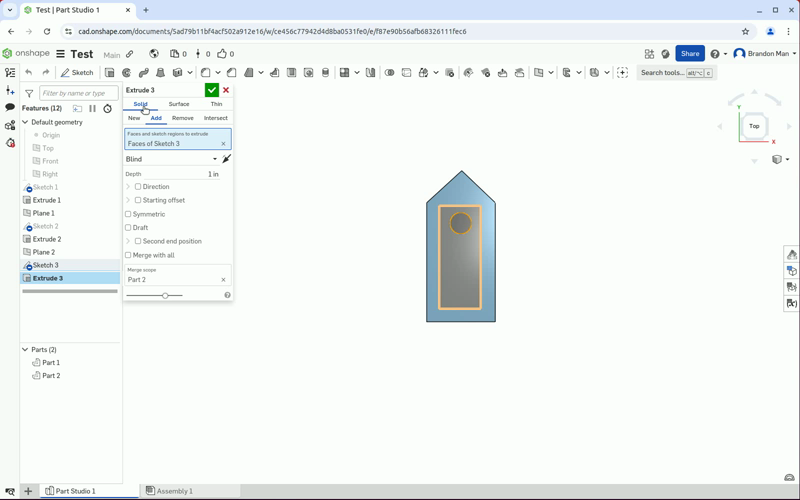
click(143, 106)
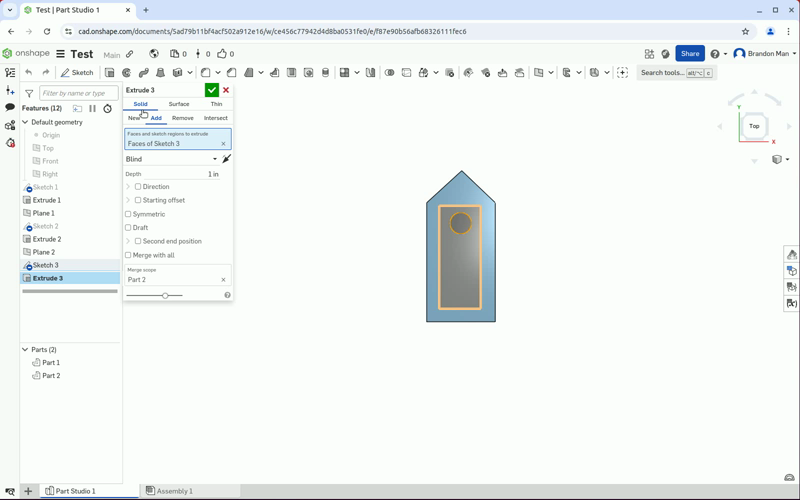
mouse_move(137, 120)
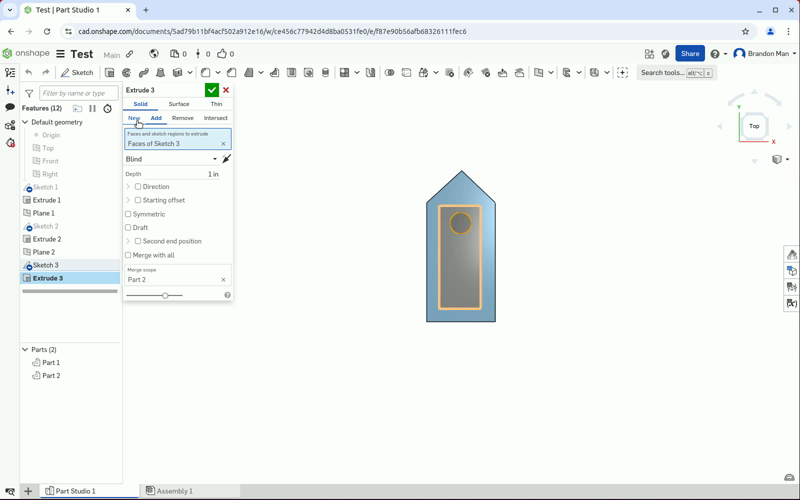
click(137, 120)
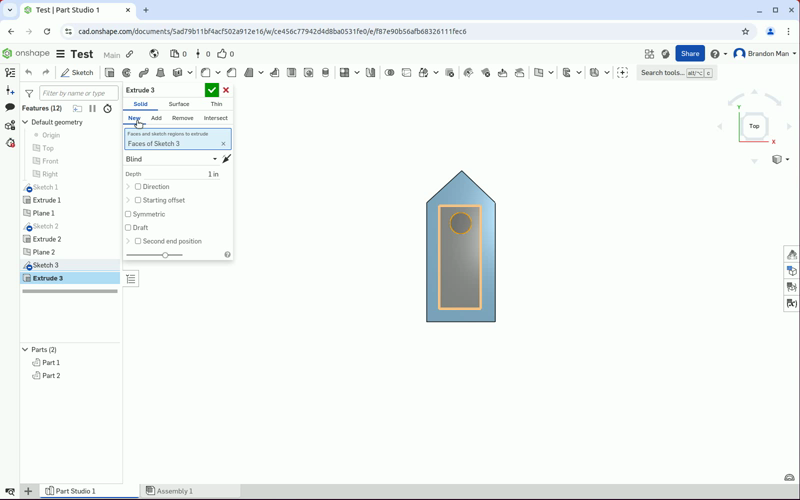
key(tab, 4)
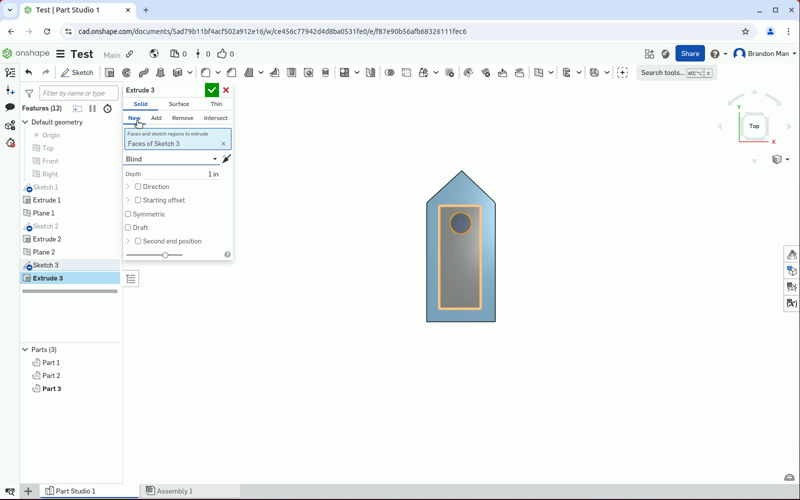
text(6.981)
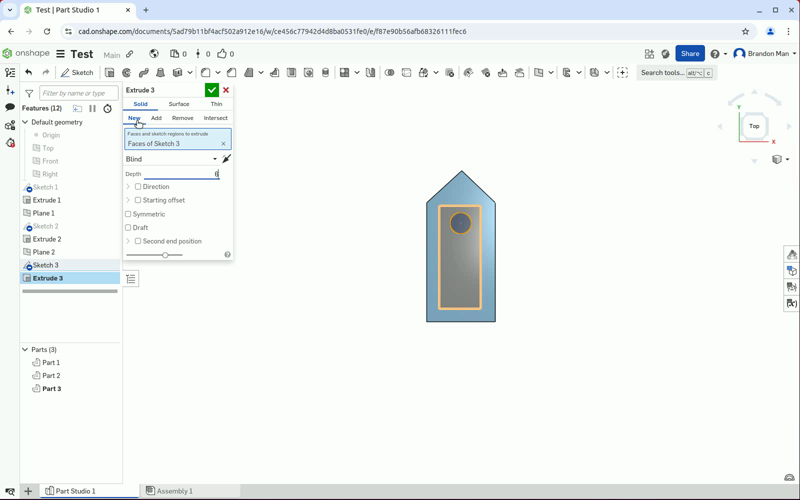
key(enter)
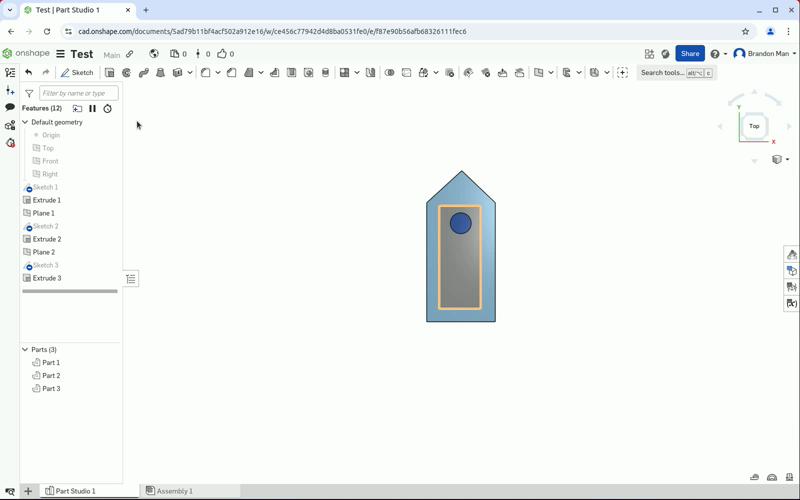
key(shift+h)
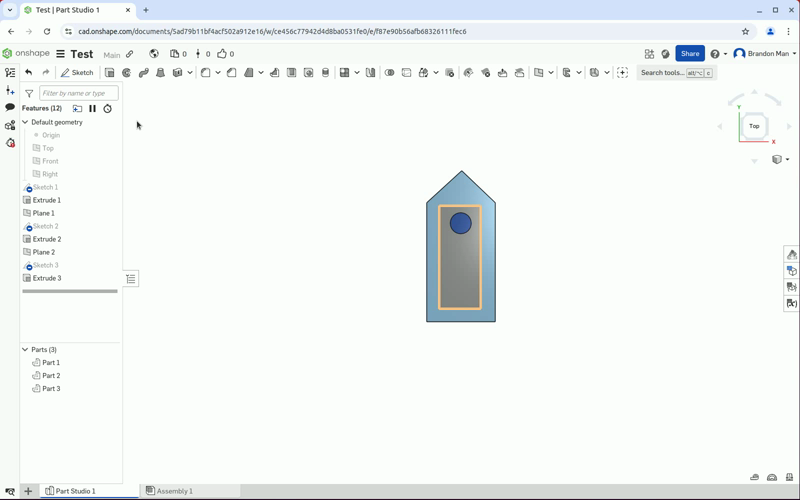
key(shift+h)
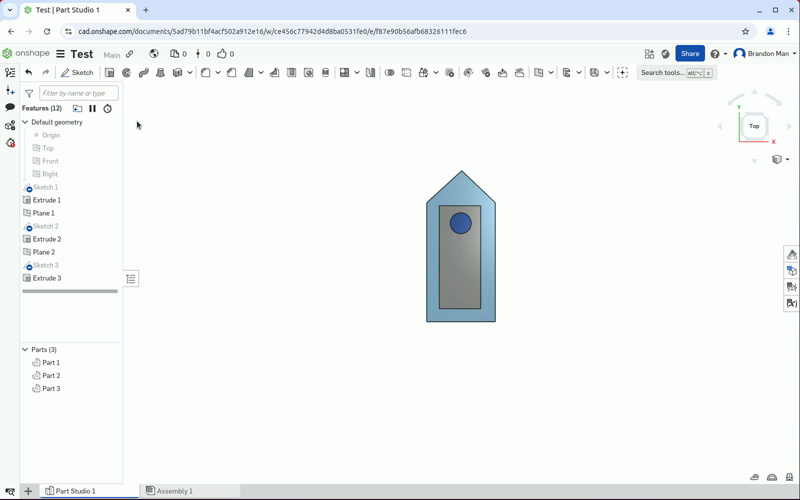
mouse_move(73, 189)
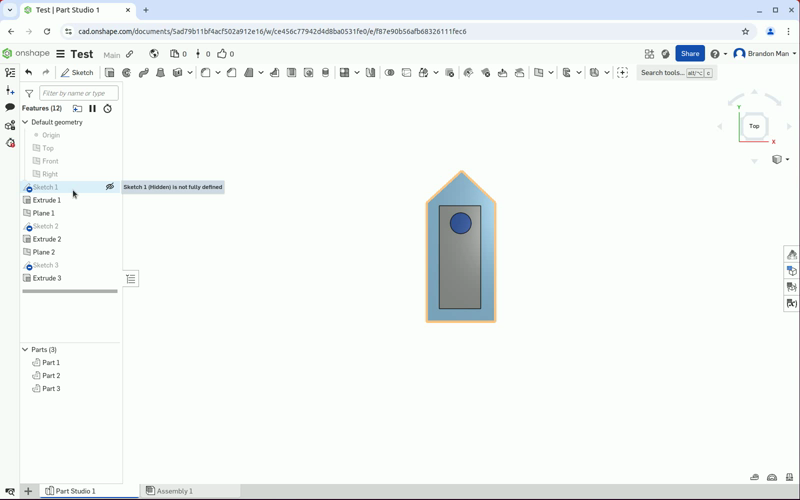
click(73, 189)
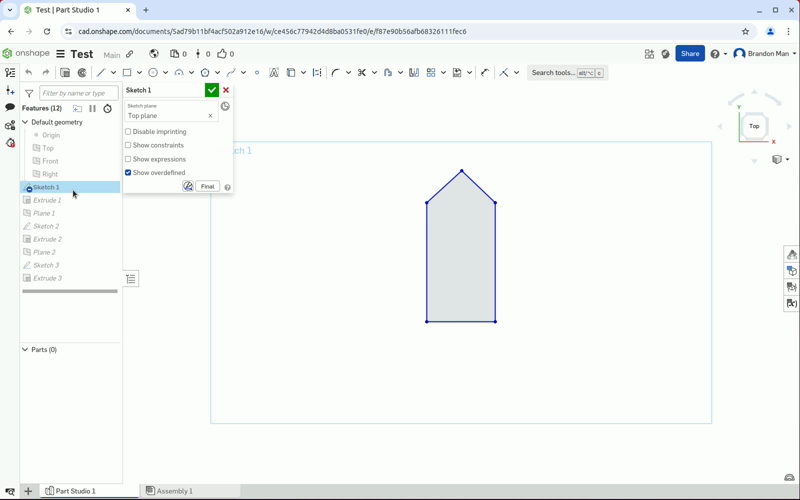
mouse_move(229, 92)
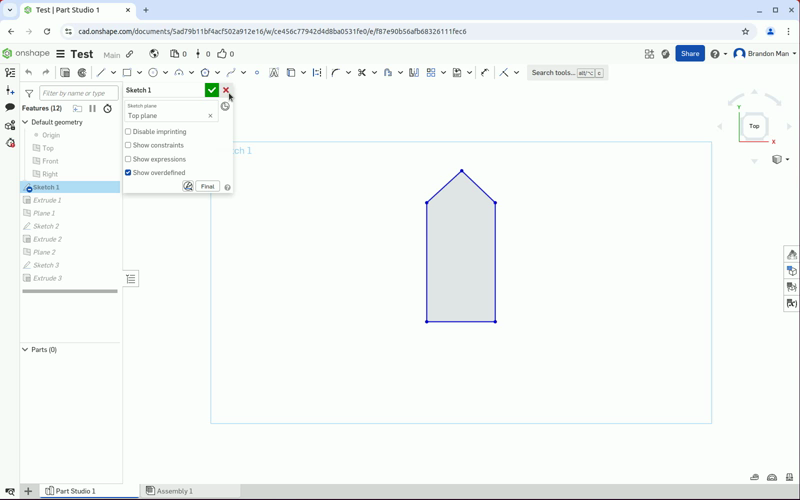
click(229, 92)
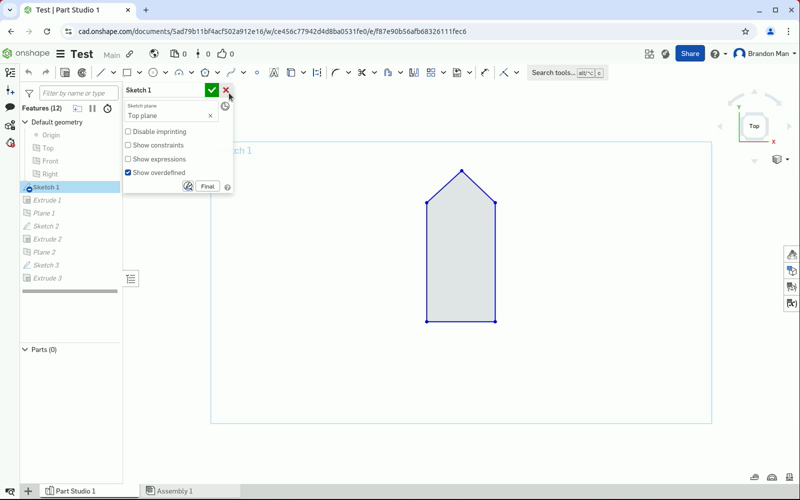
key(shift+s)
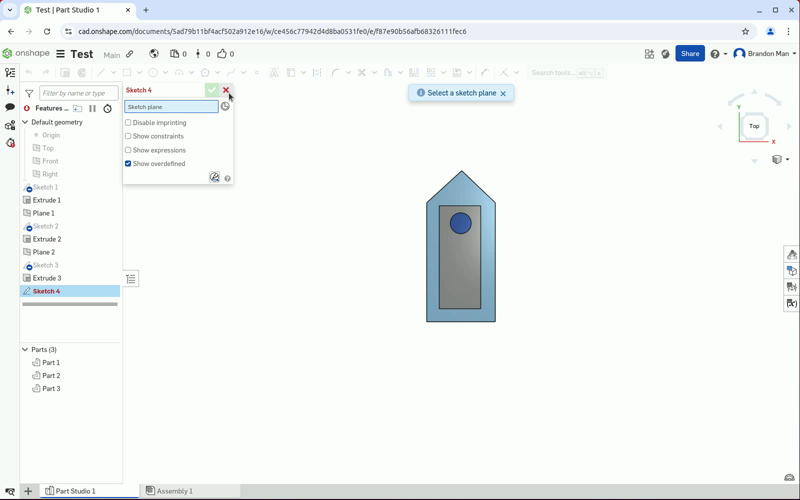
mouse_move(73, 254)
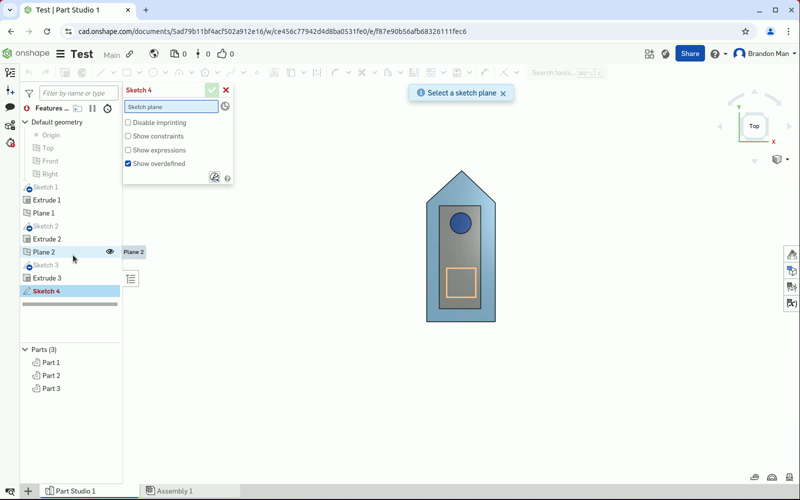
click(73, 254)
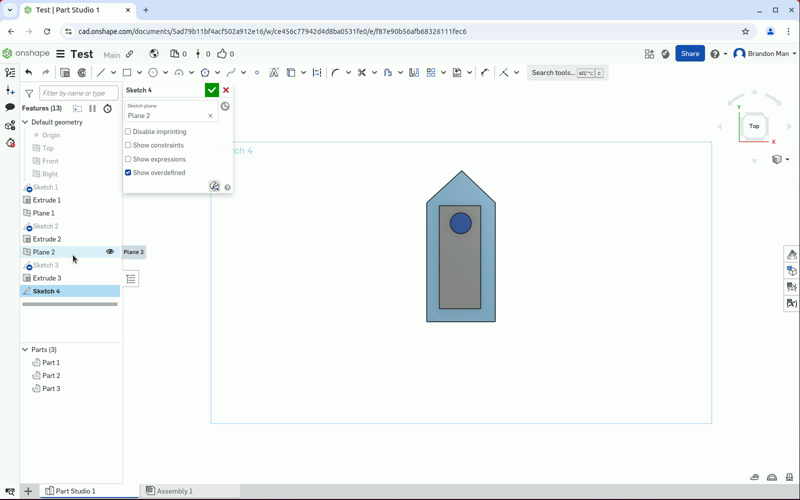
mouse_move(73, 352)
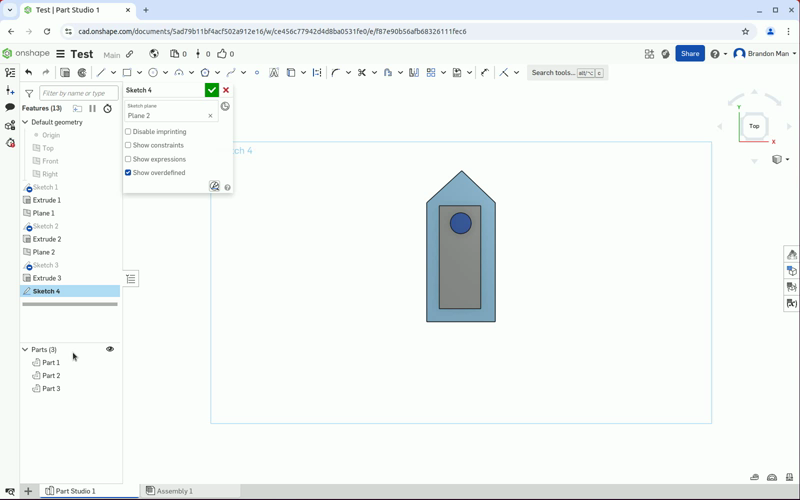
key(y)
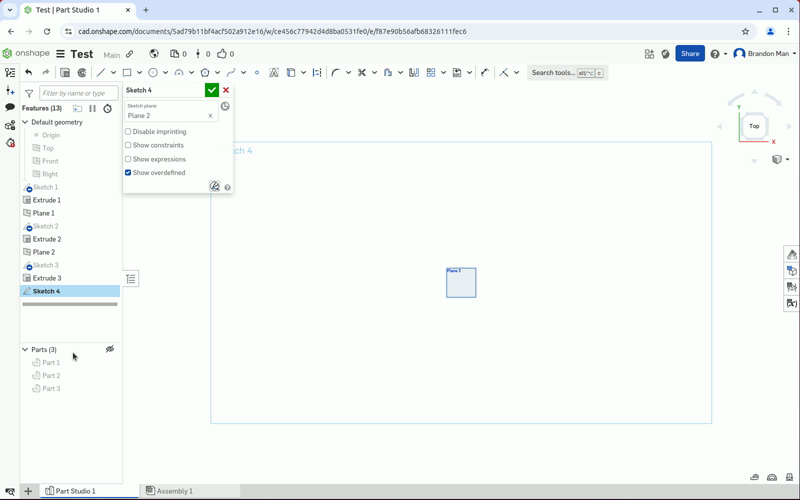
key(c)
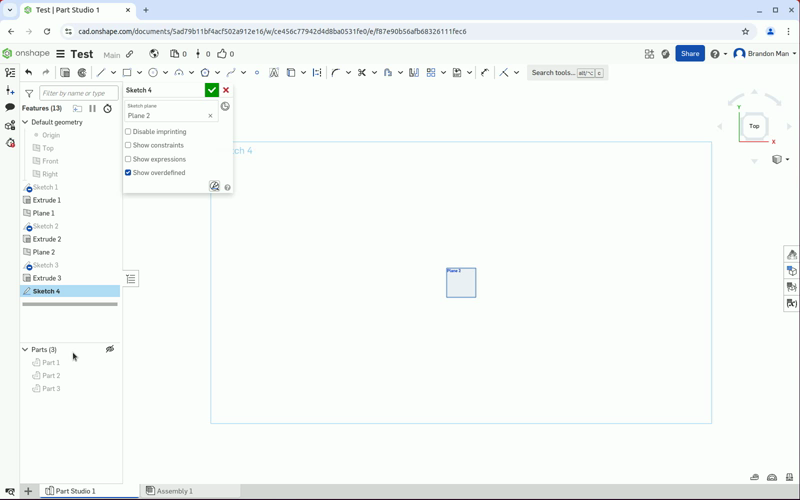
key_down(shift)
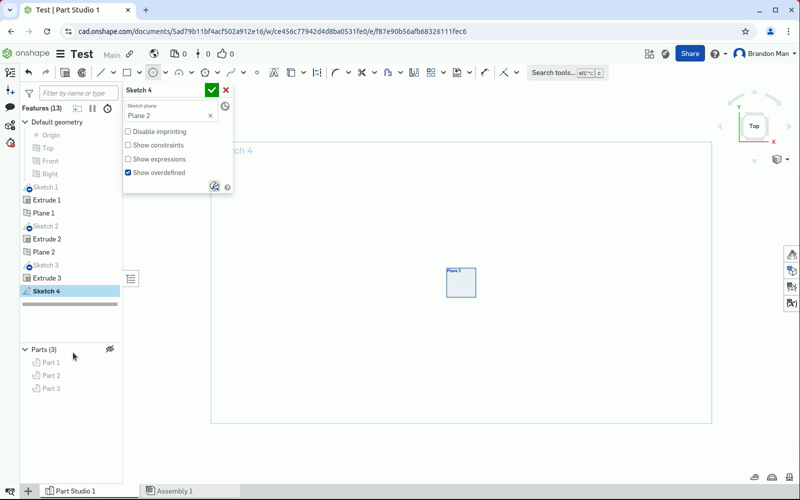
mouse_move(461, 282)
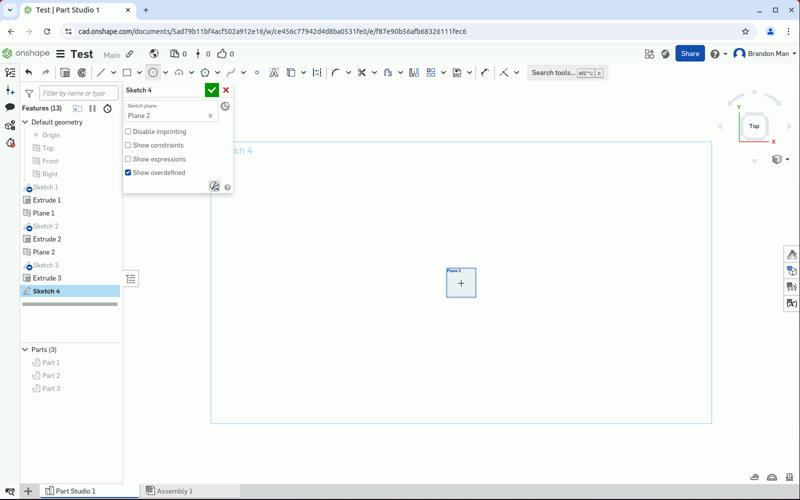
click(461, 282)
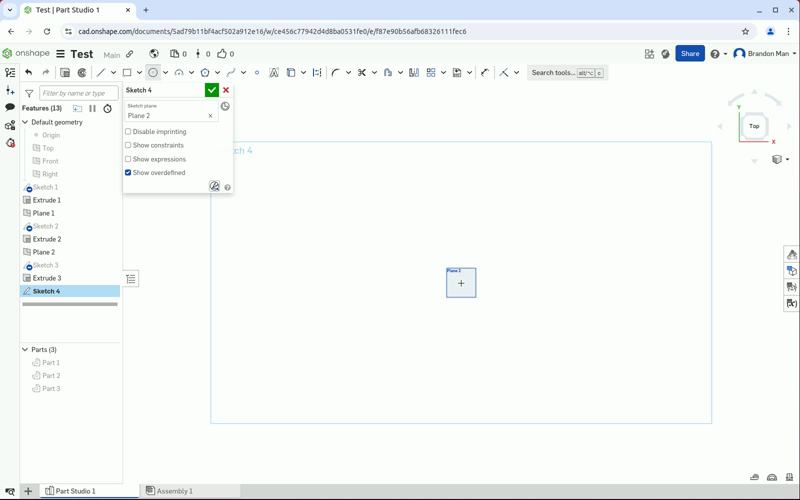
key_up(shift)
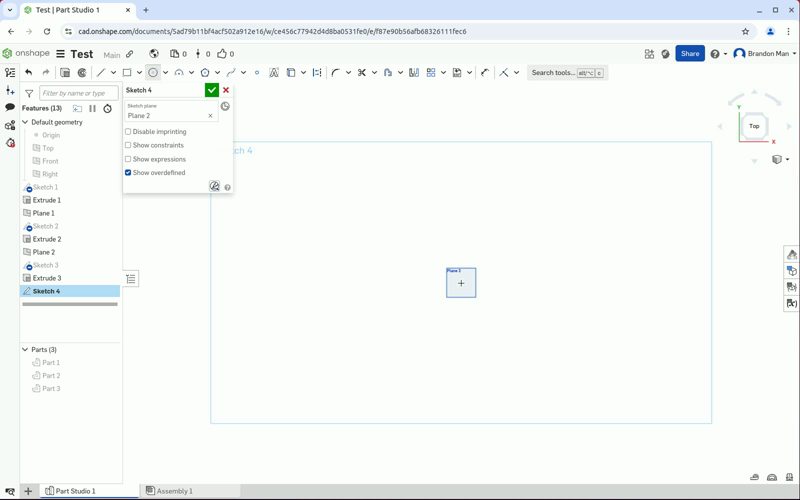
mouse_move(472, 282)
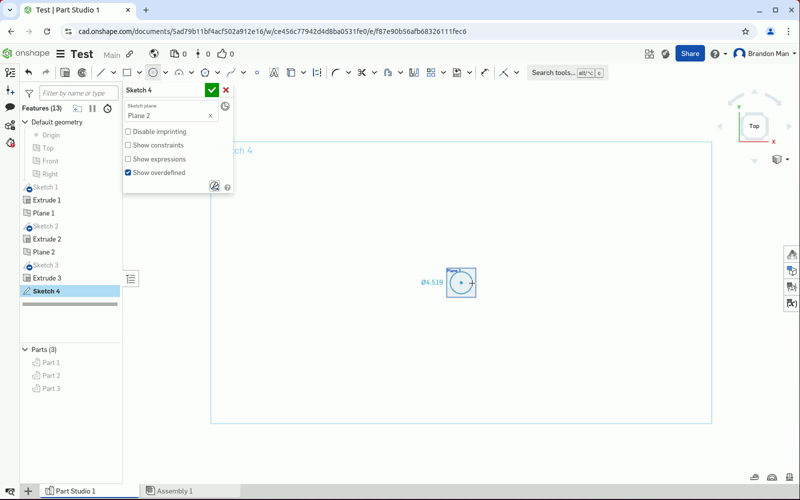
click(472, 282)
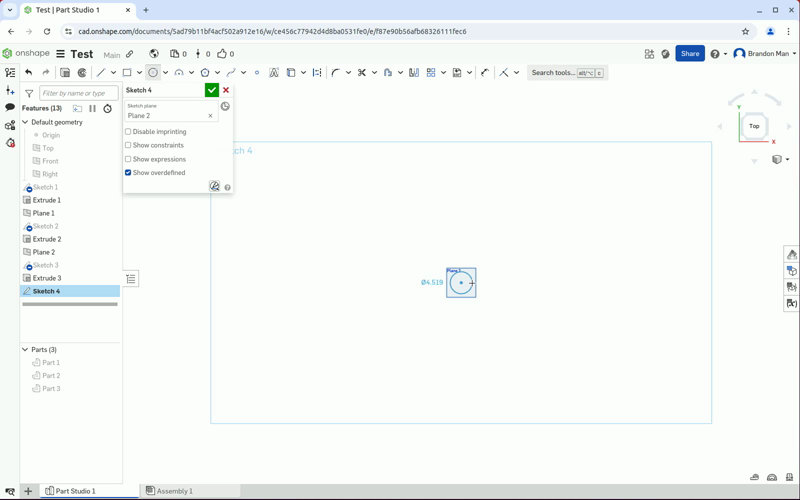
key(esc)
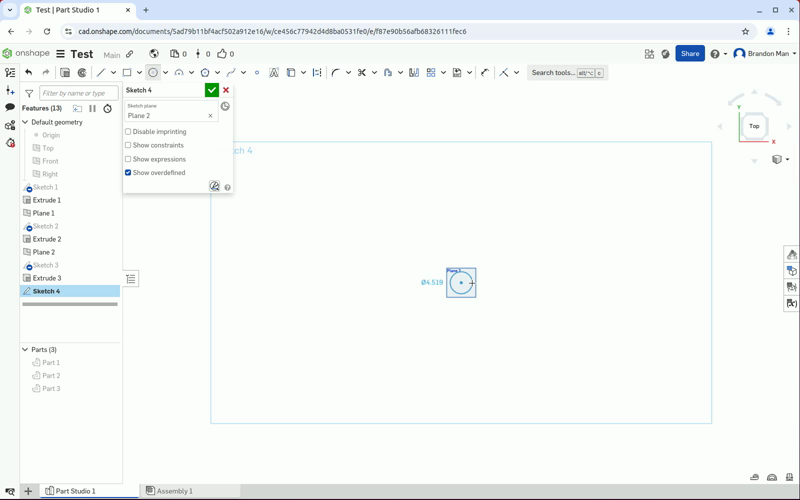
mouse_move(459, 281)
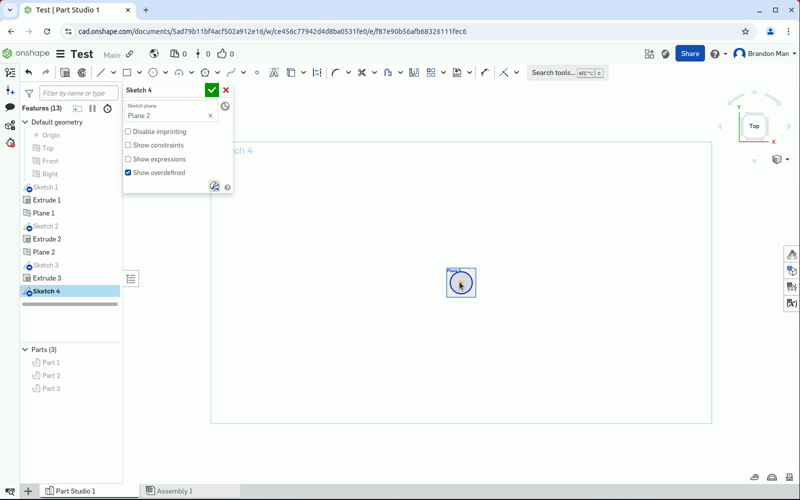
scroll(6)
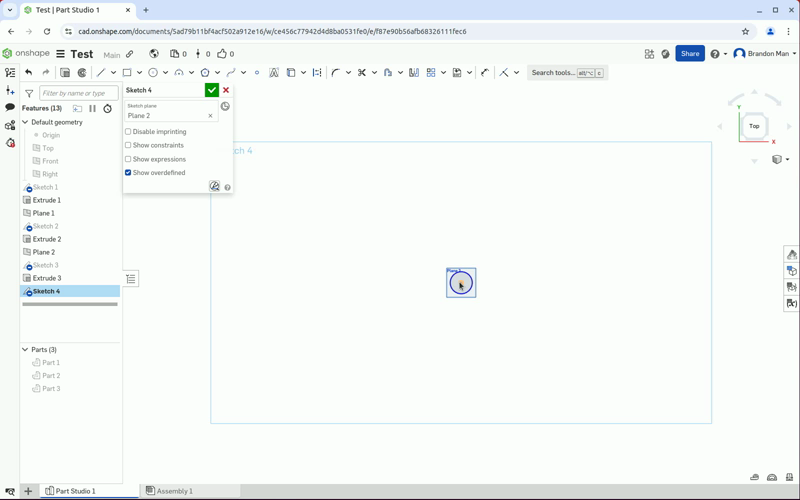
scroll(6)
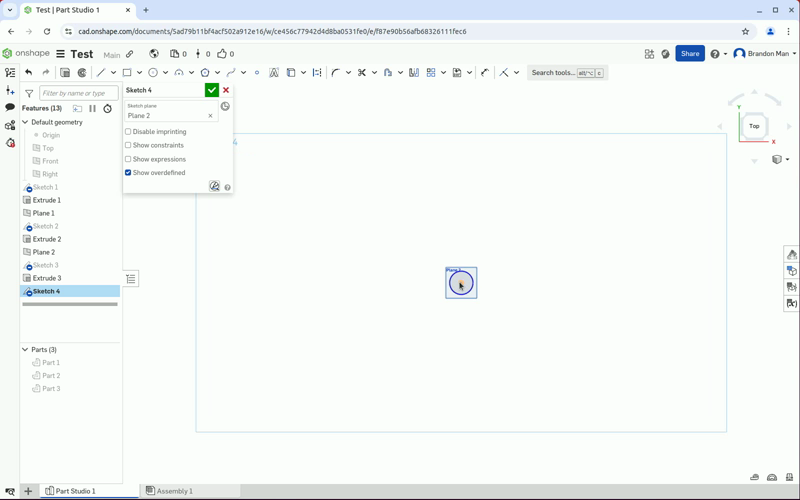
scroll(6)
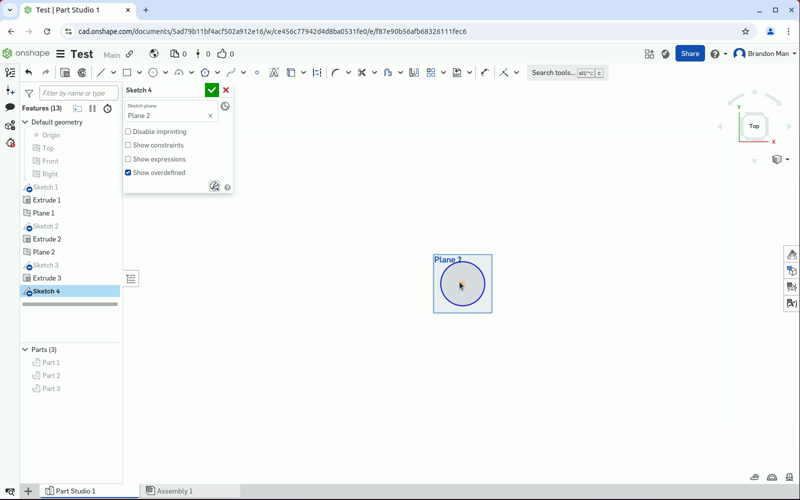
scroll(6)
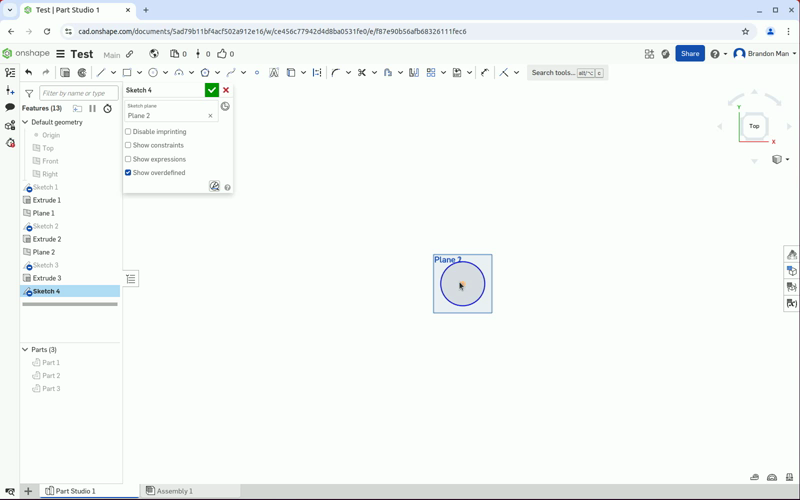
scroll(6)
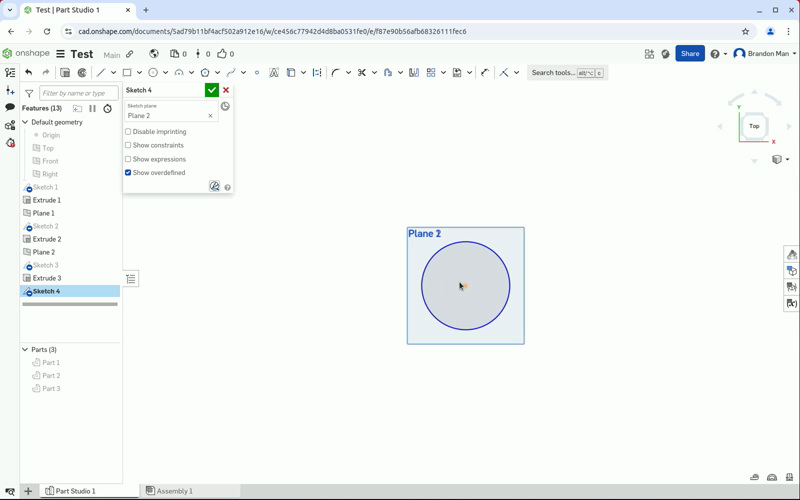
scroll(6)
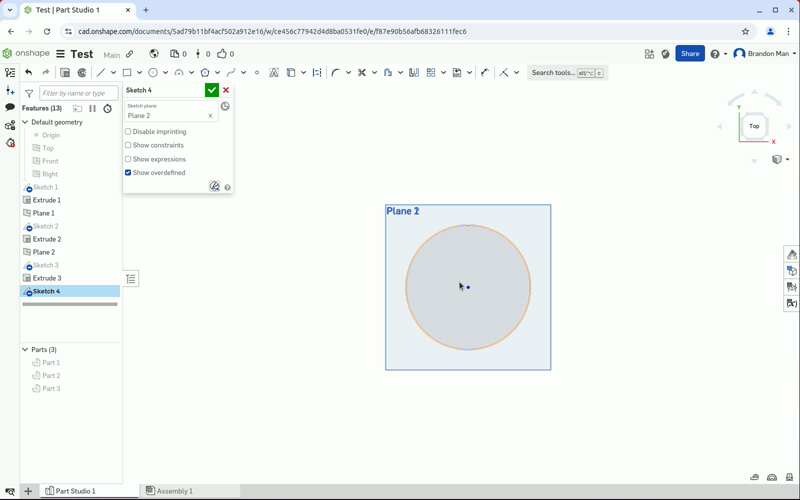
scroll(6)
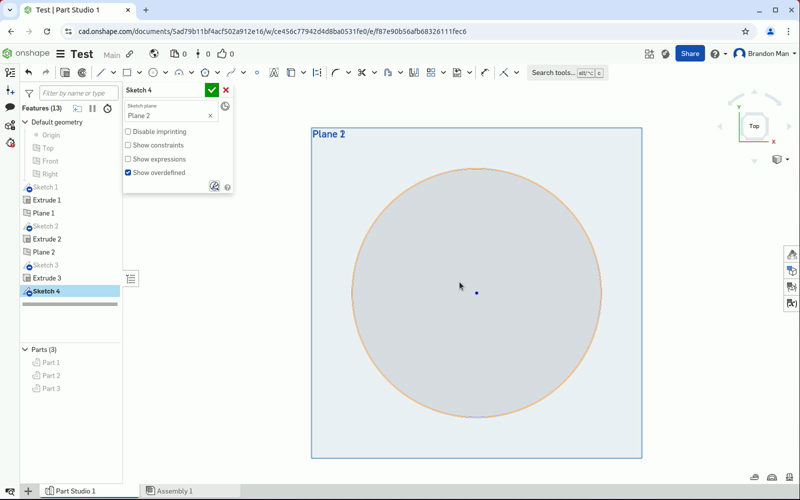
click(459, 281)
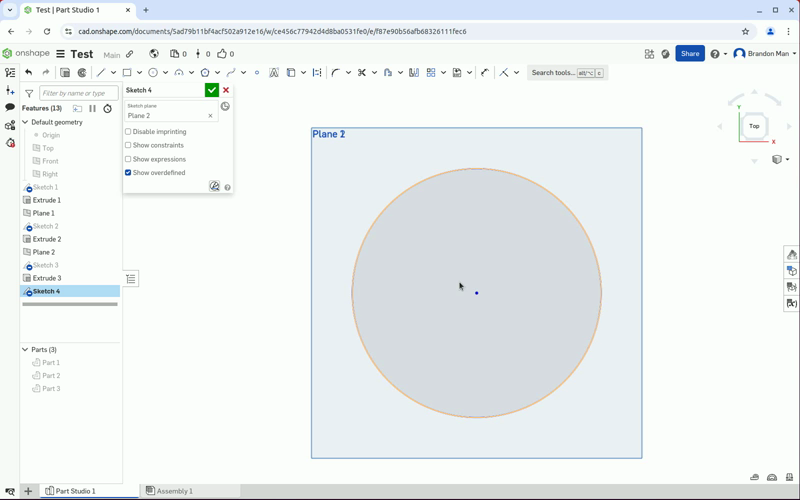
scroll(-6)
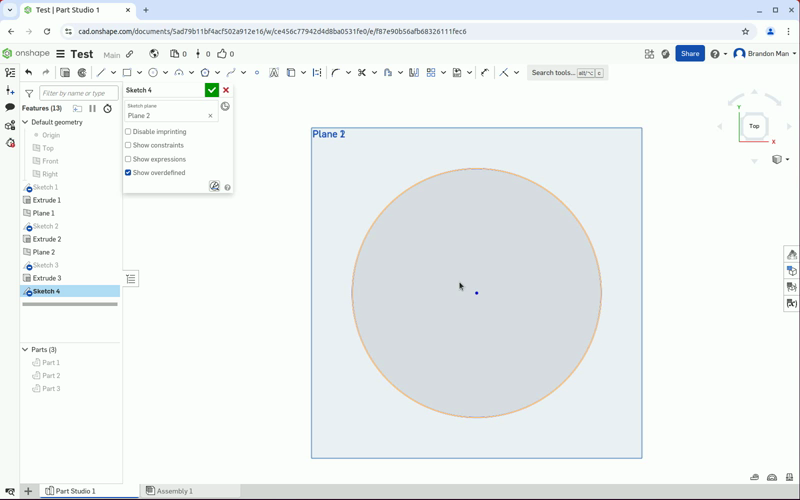
scroll(-6)
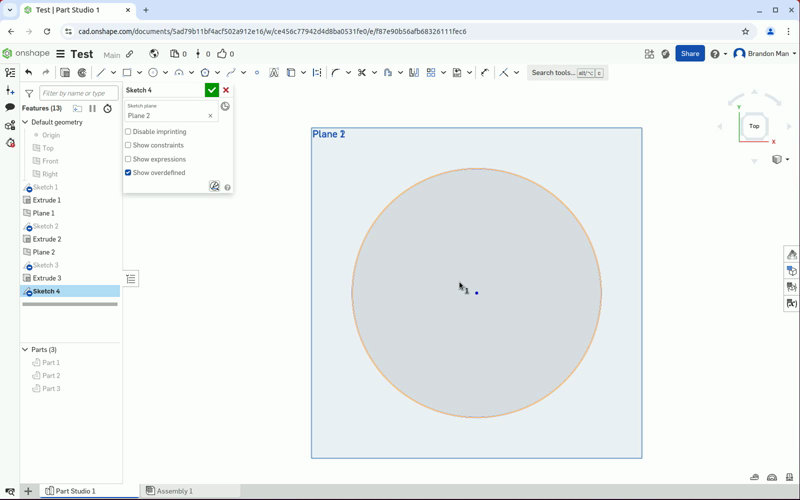
scroll(-6)
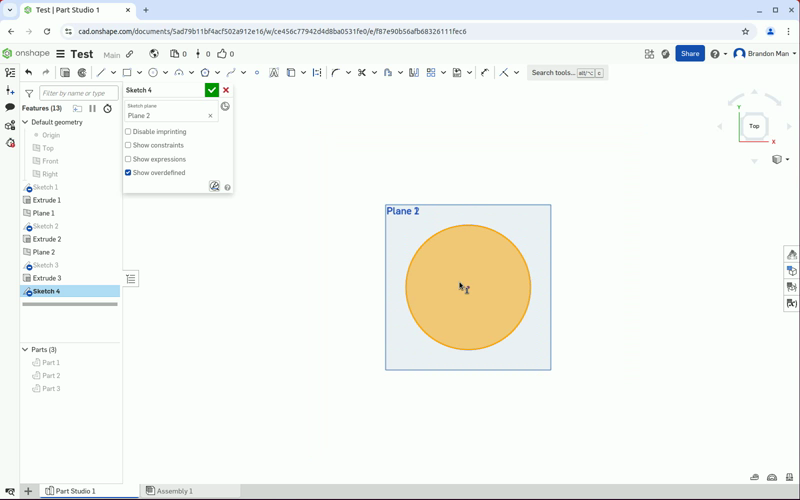
scroll(-6)
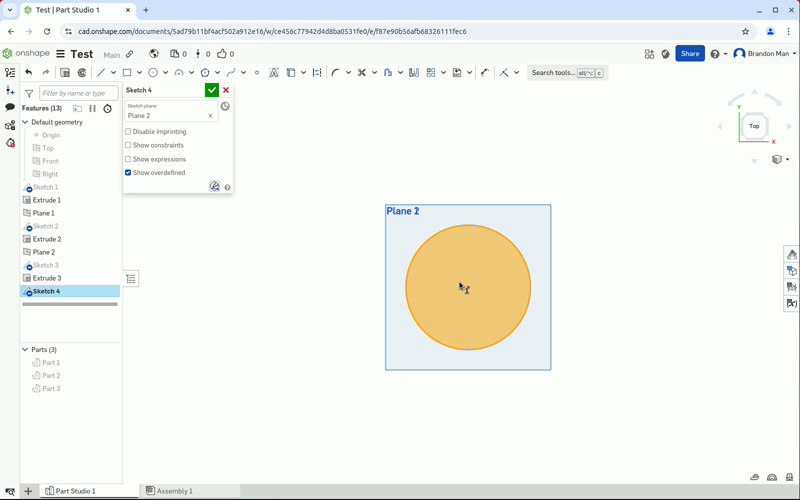
scroll(-6)
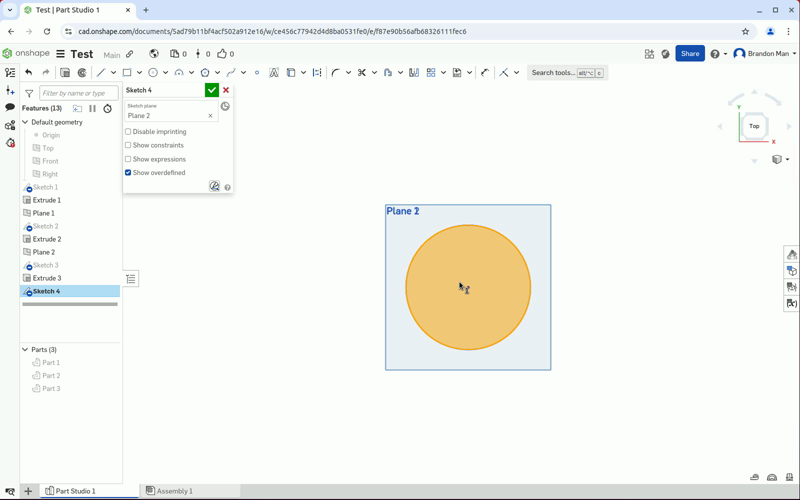
scroll(-6)
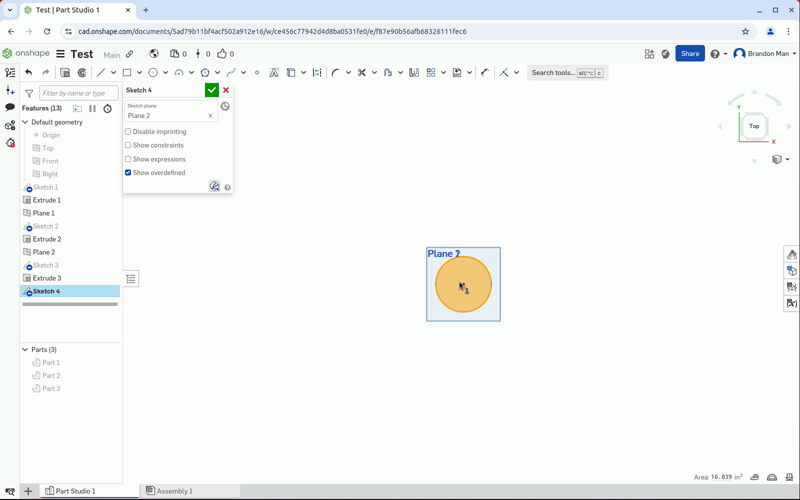
scroll(-6)
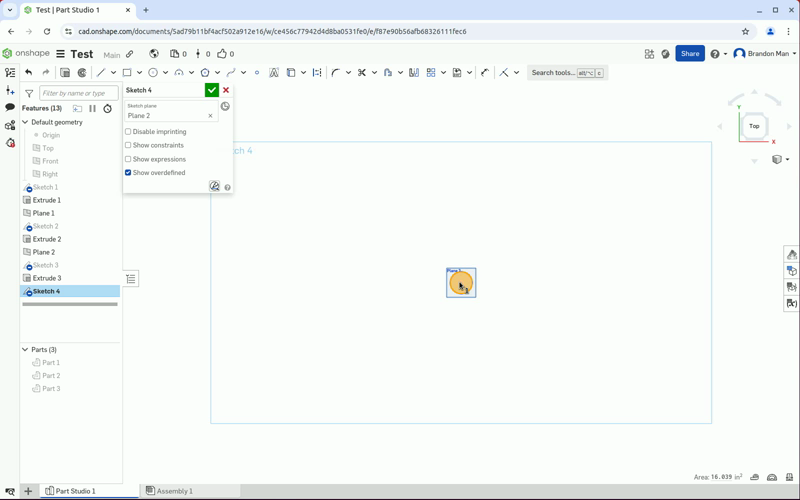
mouse_move(73, 352)
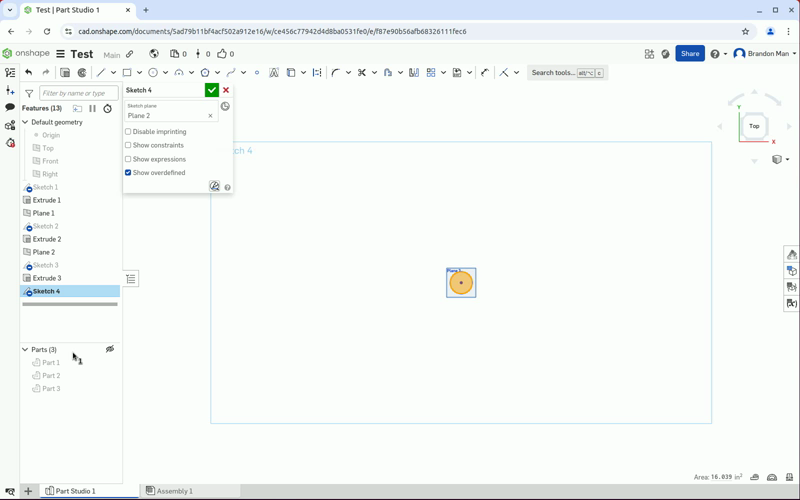
key(shift+y)
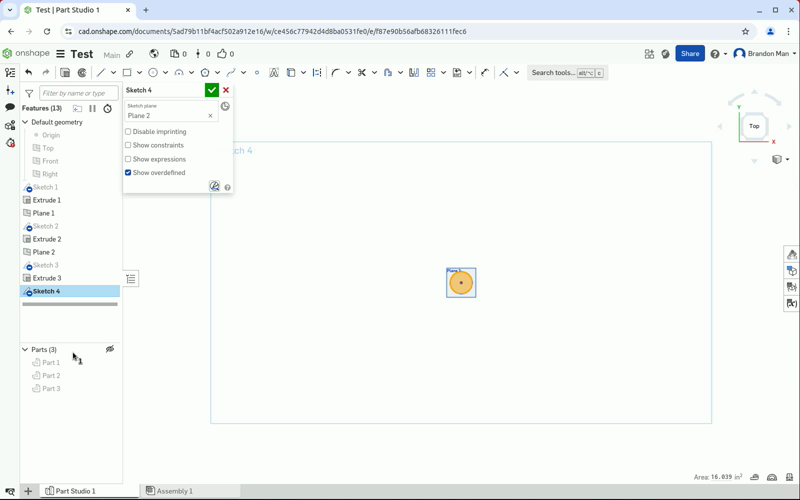
key(shift+e)
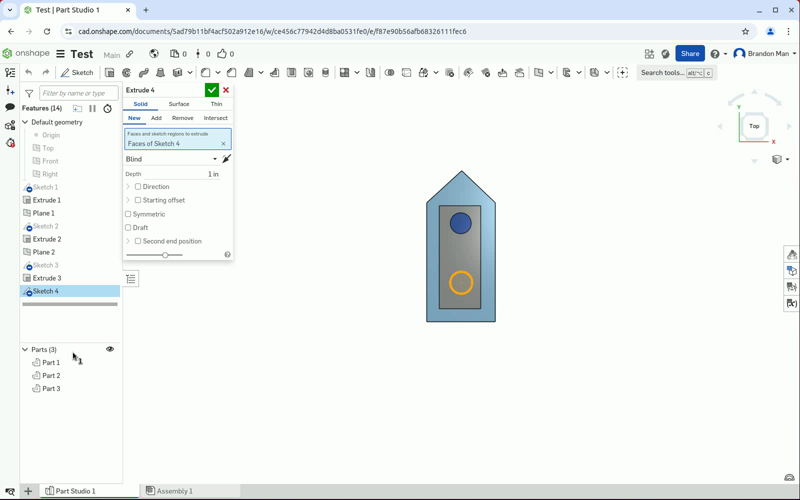
mouse_move(143, 106)
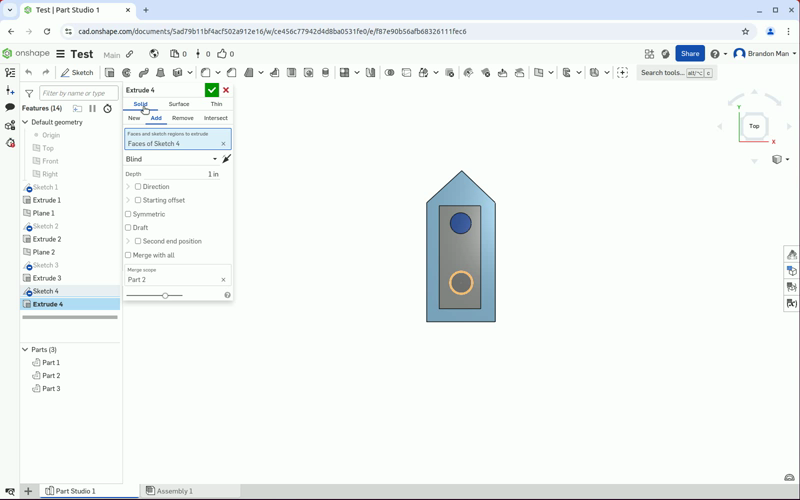
click(143, 106)
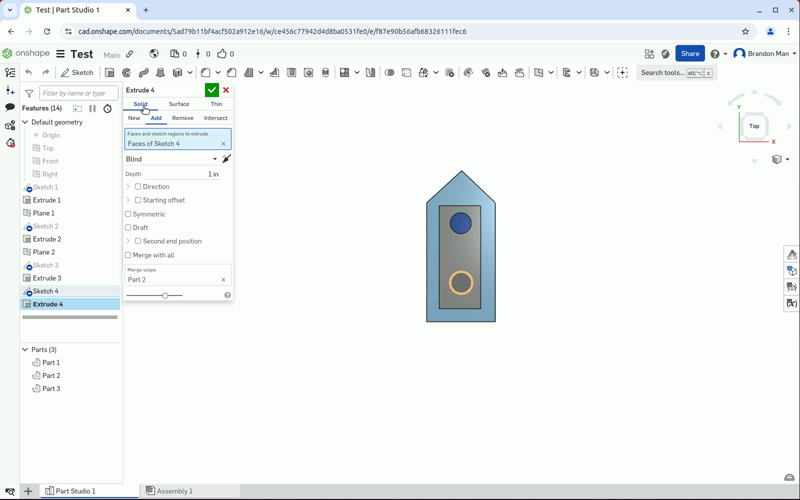
mouse_move(137, 120)
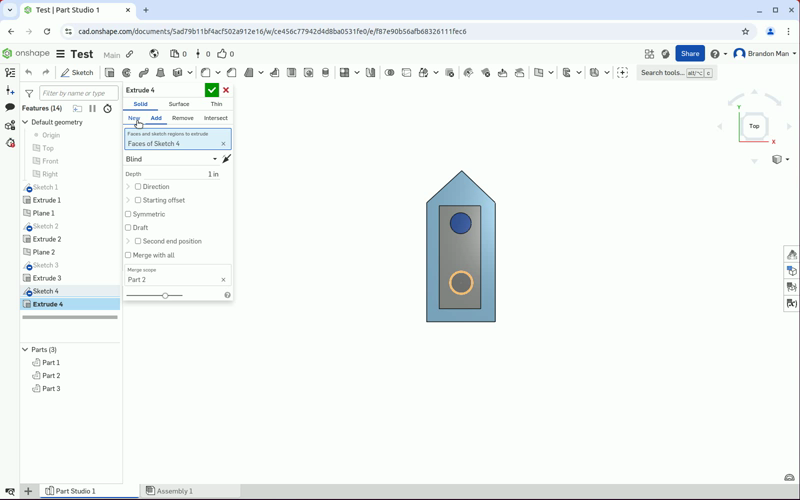
click(137, 120)
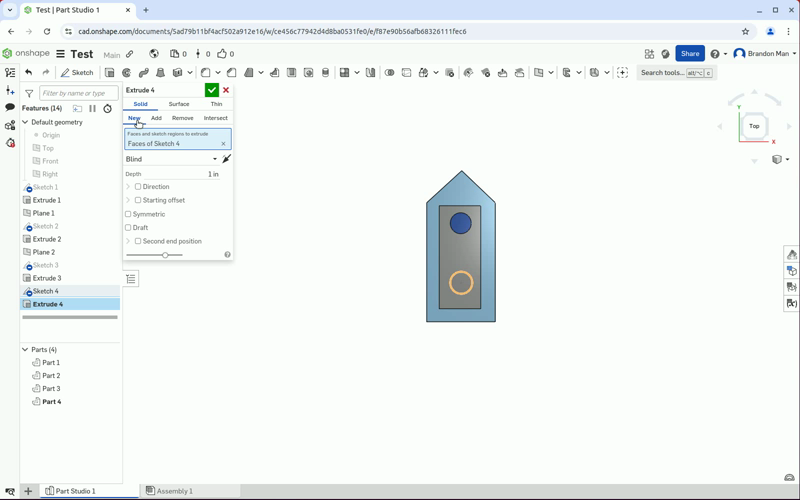
key(tab, 4)
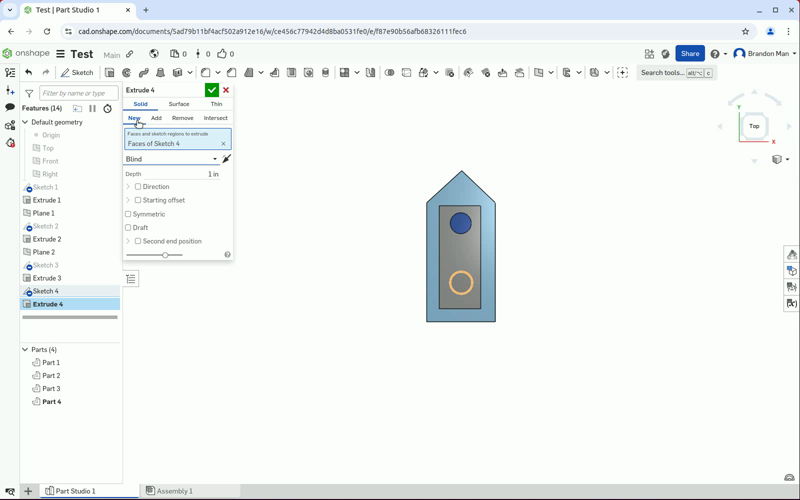
text(6.981)
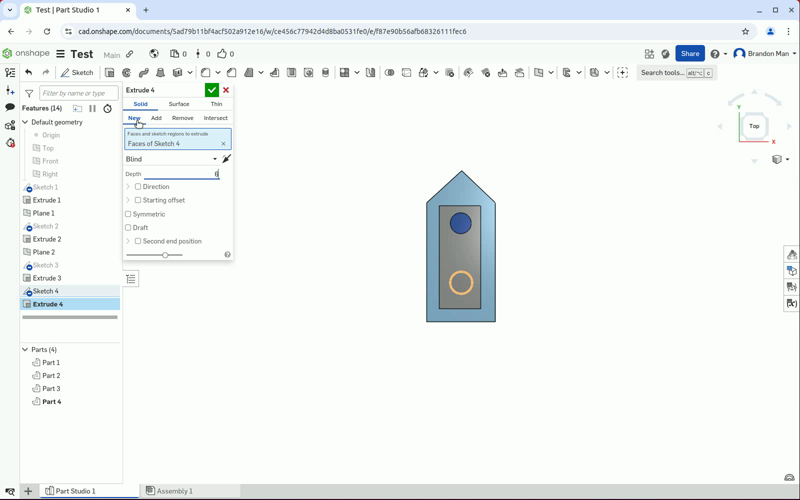
key(enter)
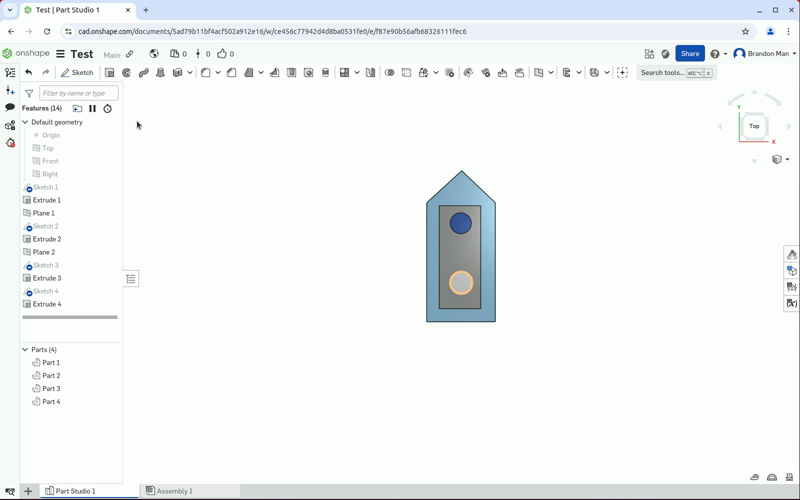
key(shift+h)
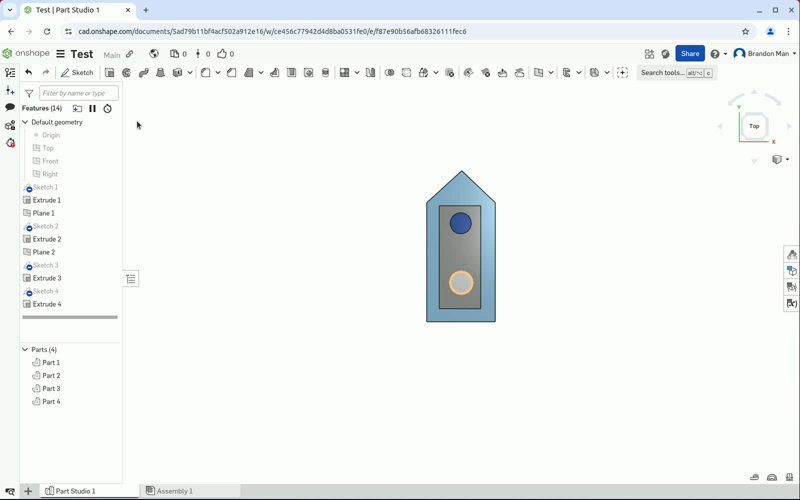
key(shift+h)
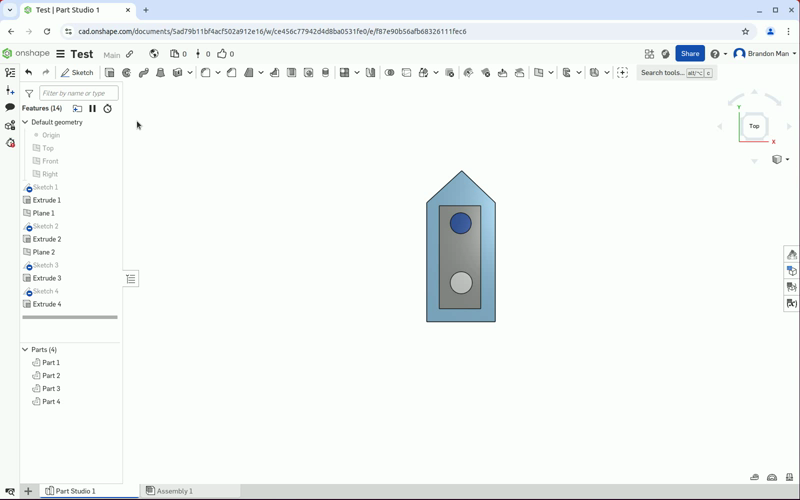
mouse_move(73, 189)
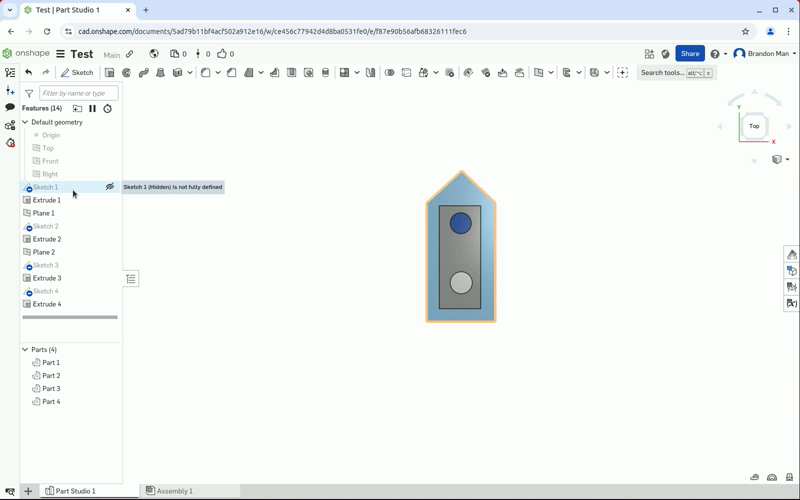
click(73, 189)
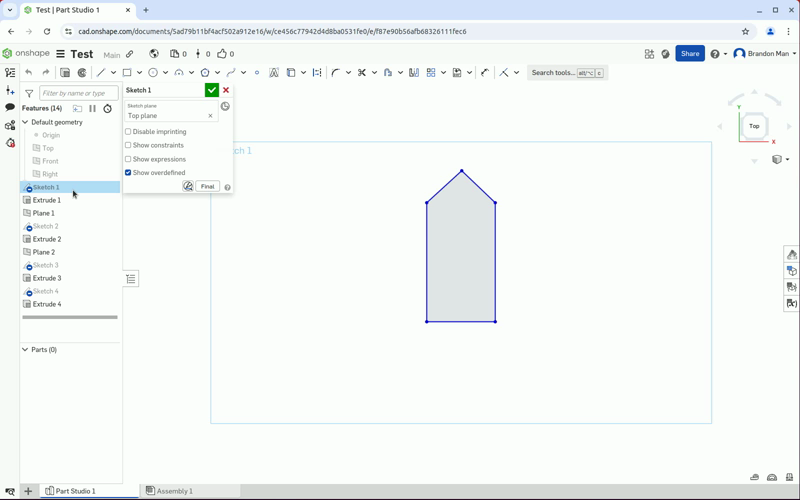
mouse_move(229, 92)
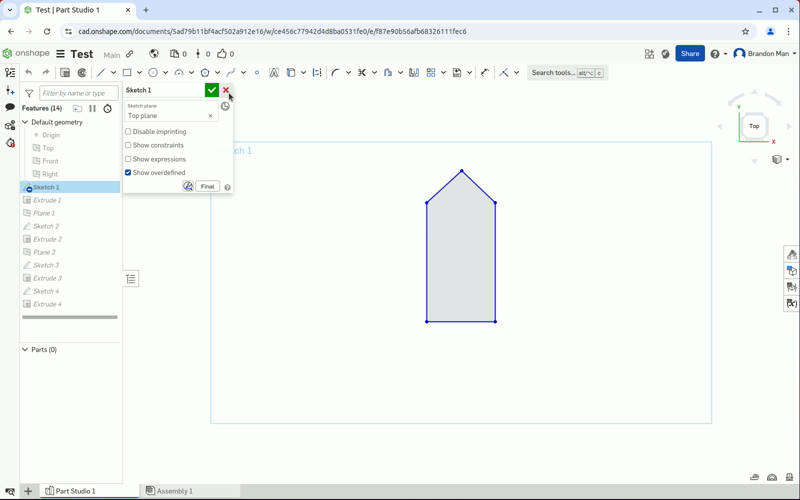
click(229, 92)
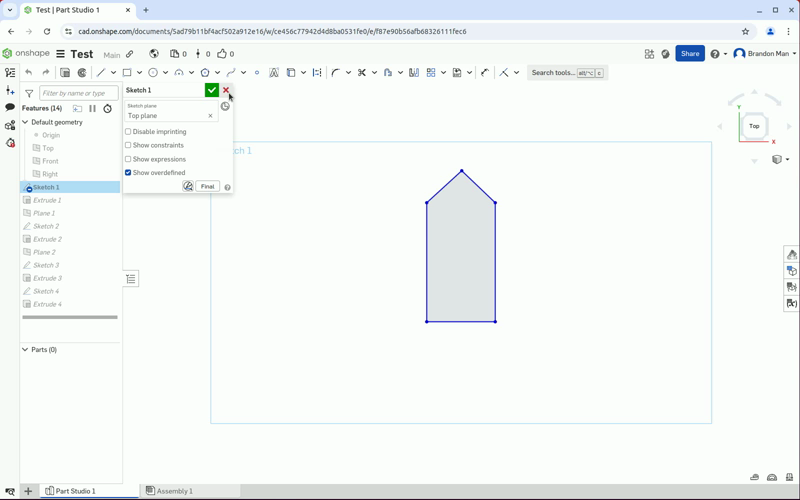
key(shift+s)
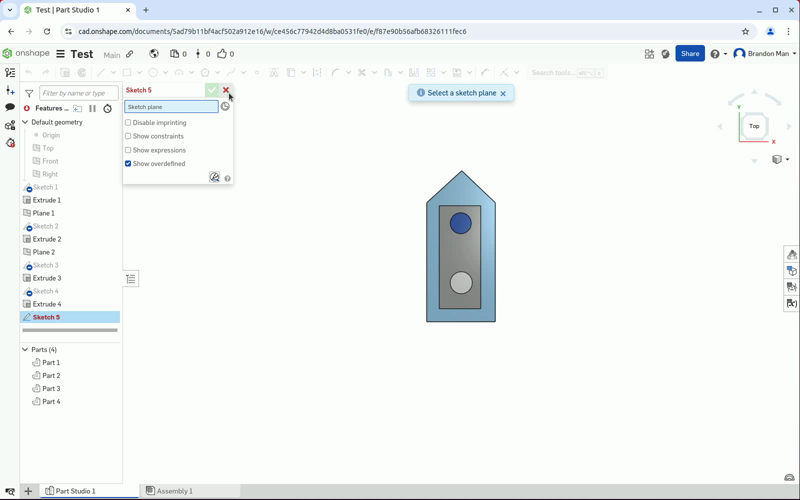
mouse_move(73, 254)
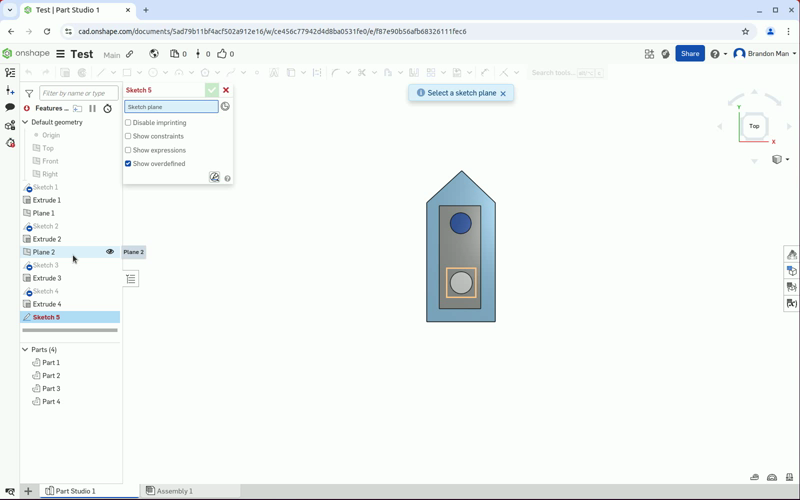
click(73, 254)
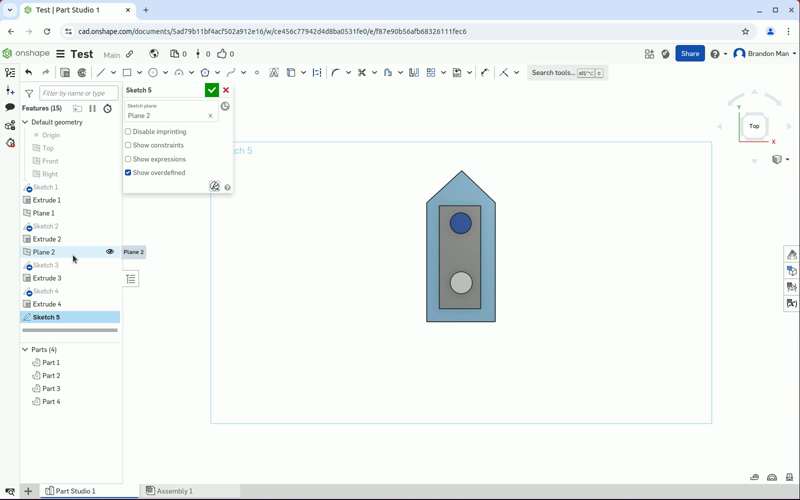
mouse_move(73, 352)
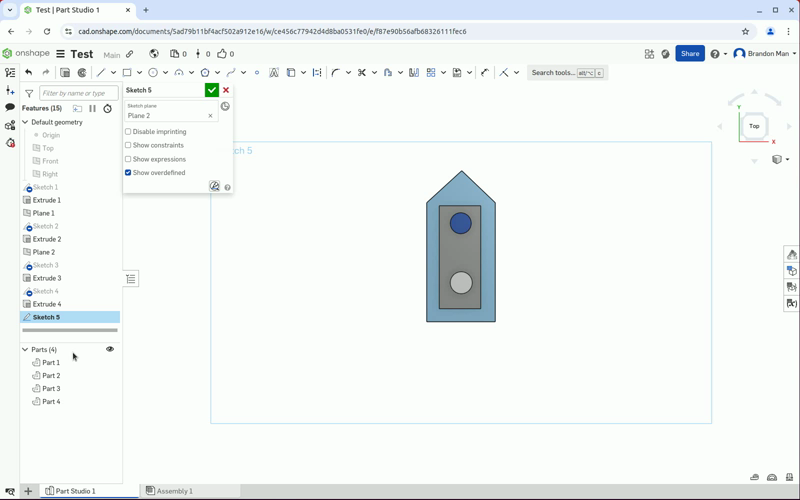
key(y)
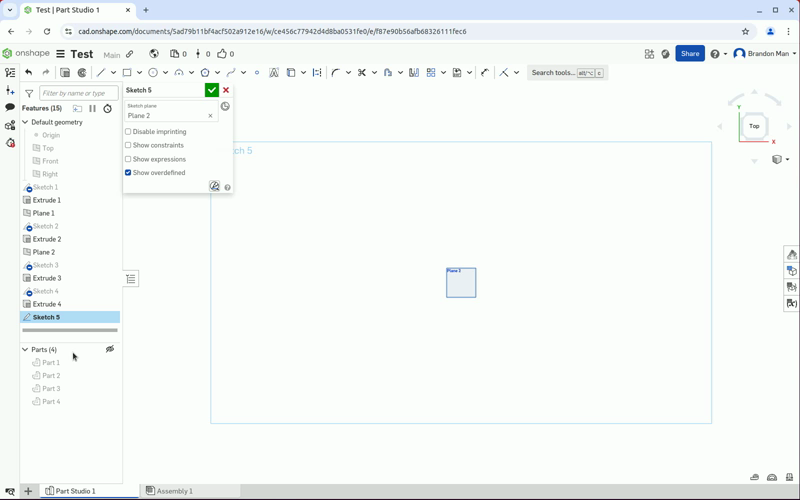
key(c)
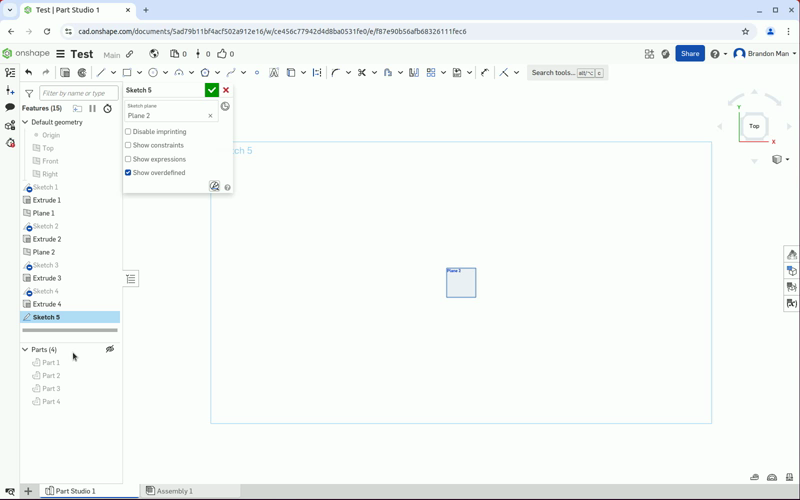
key_down(shift)
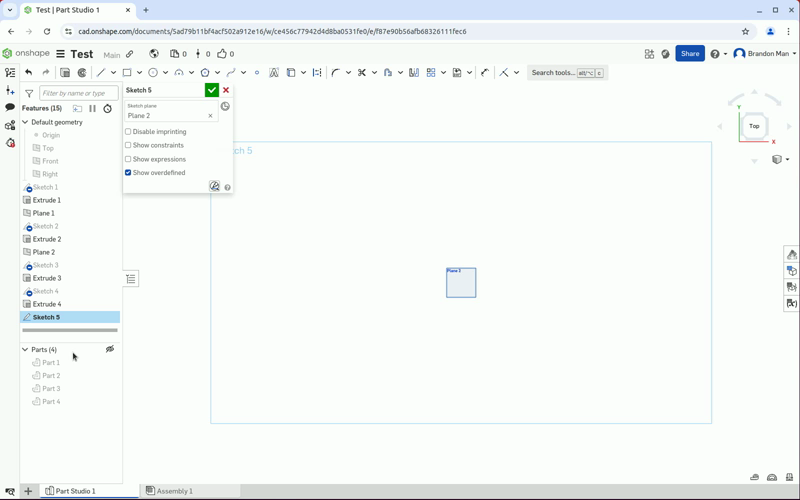
mouse_move(460, 254)
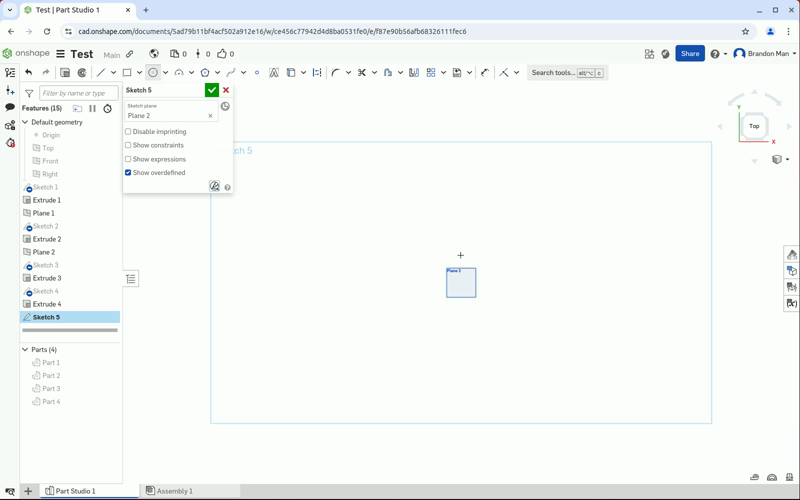
click(460, 254)
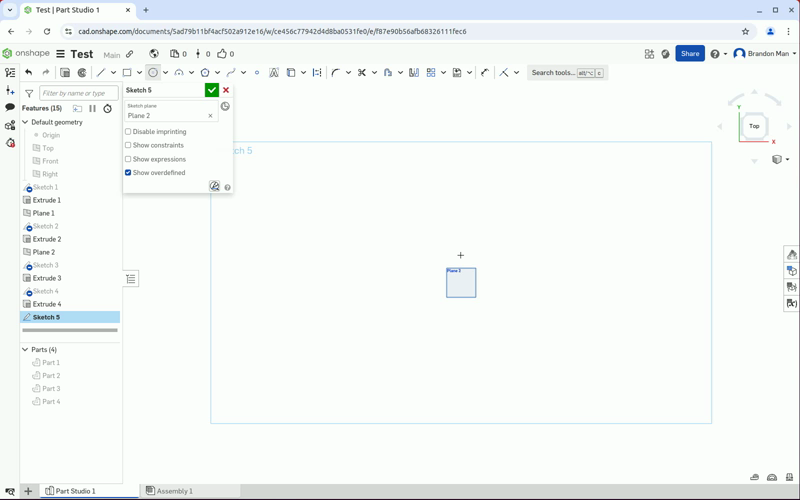
key_up(shift)
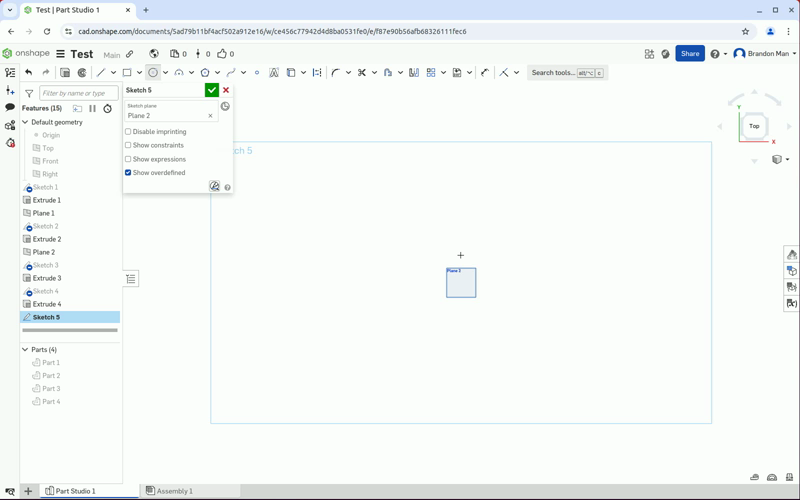
mouse_move(471, 254)
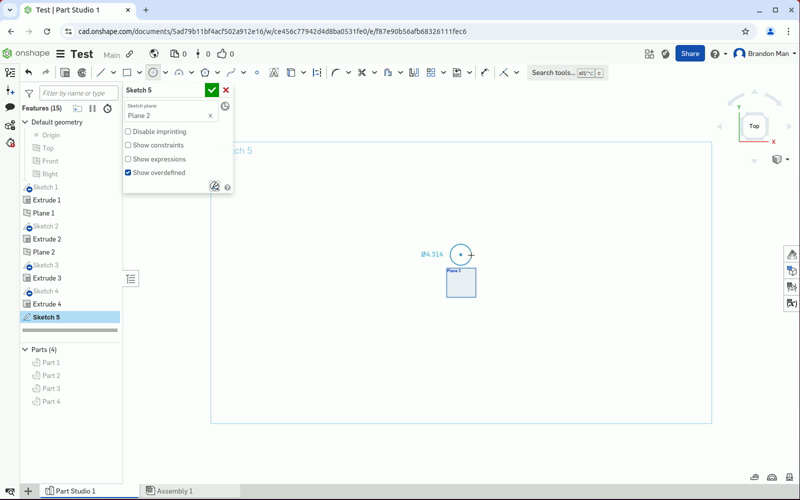
click(471, 254)
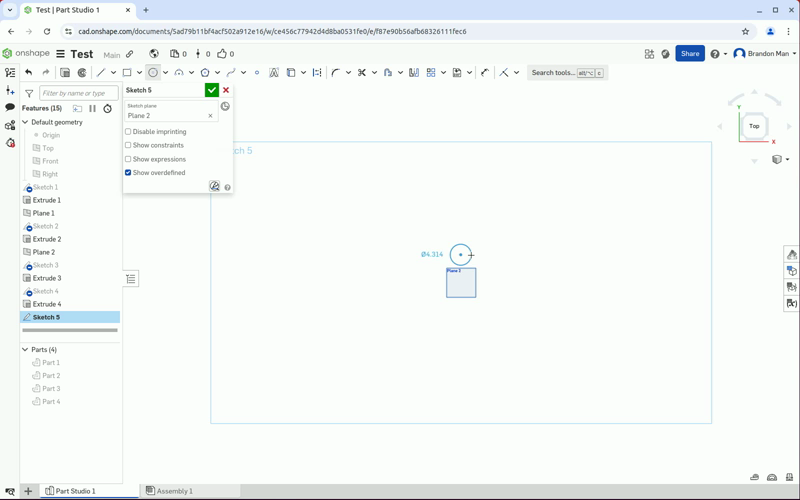
key(esc)
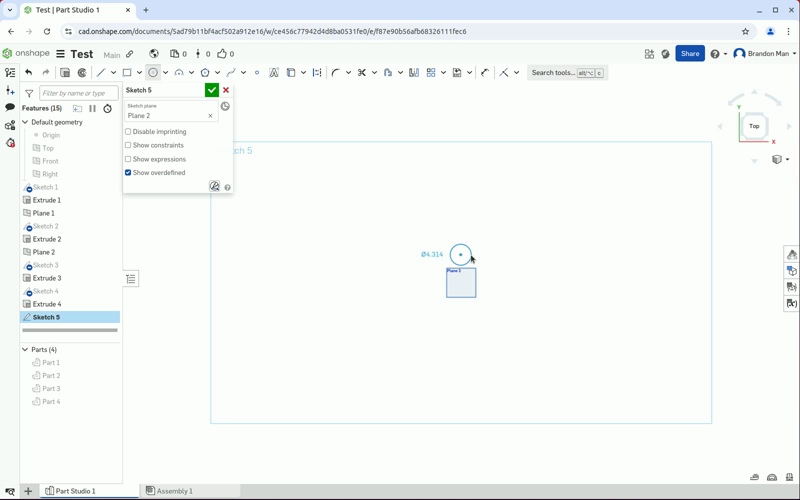
mouse_move(458, 252)
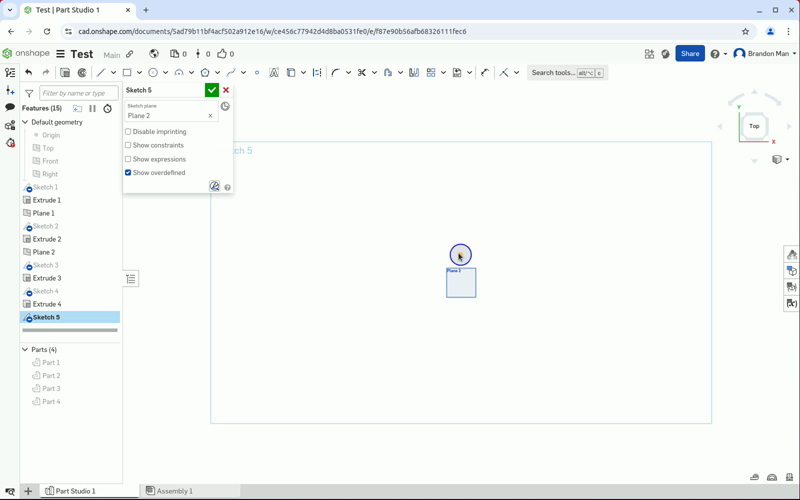
scroll(6)
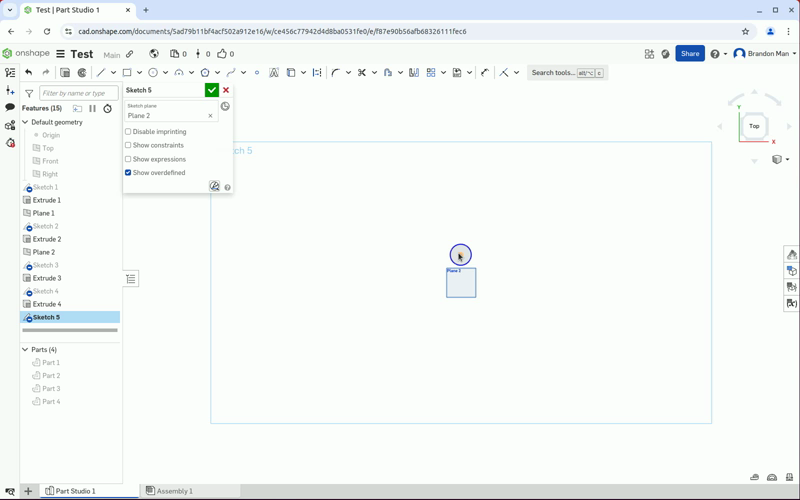
scroll(6)
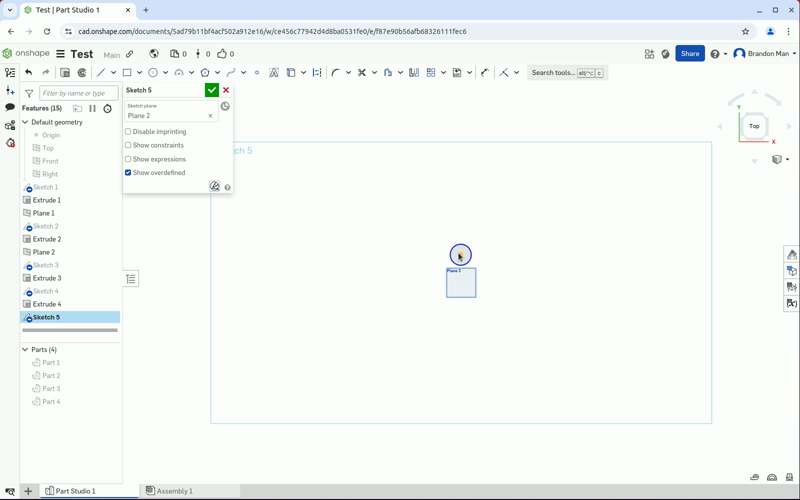
scroll(6)
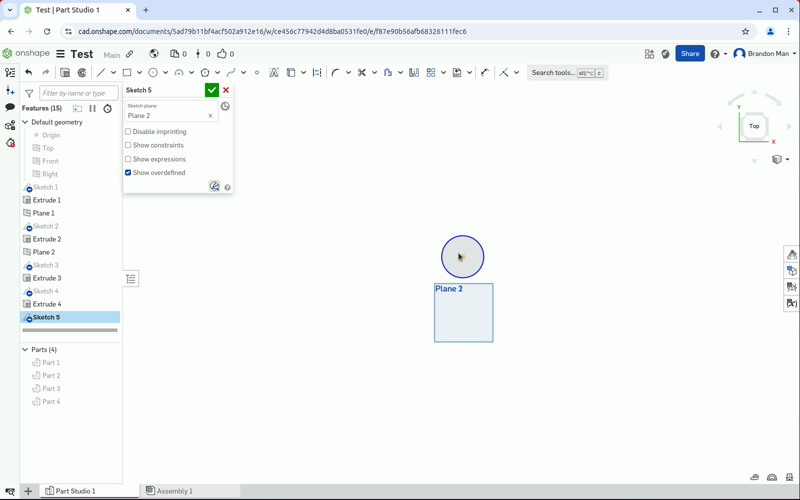
scroll(6)
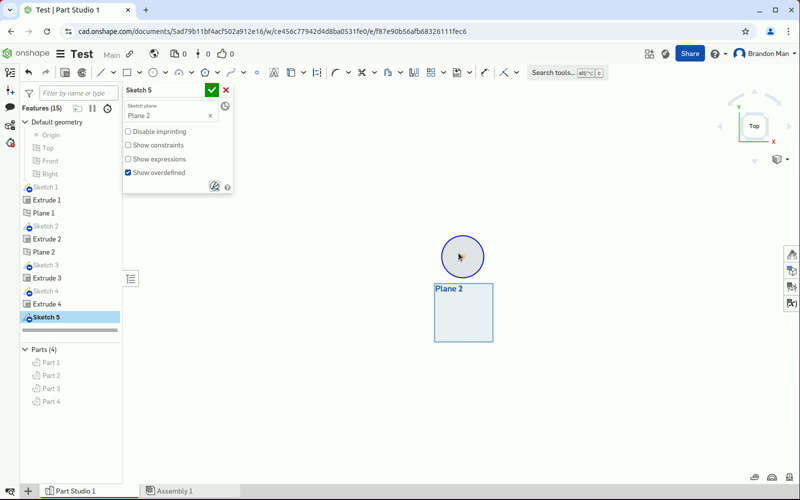
scroll(6)
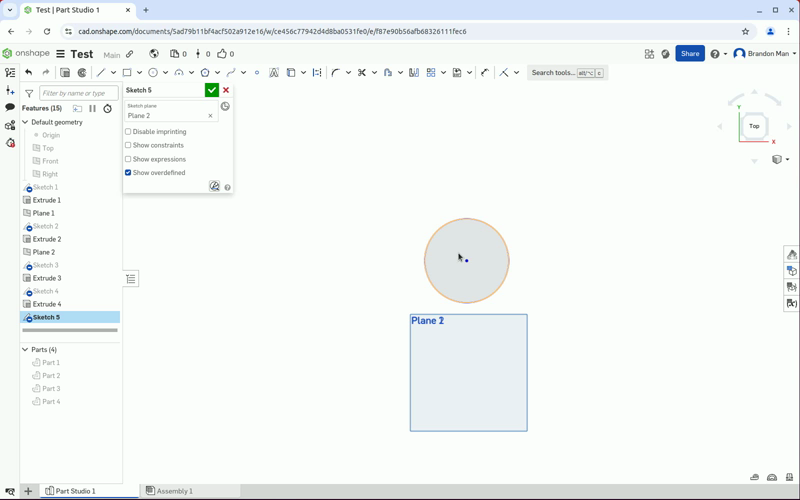
scroll(6)
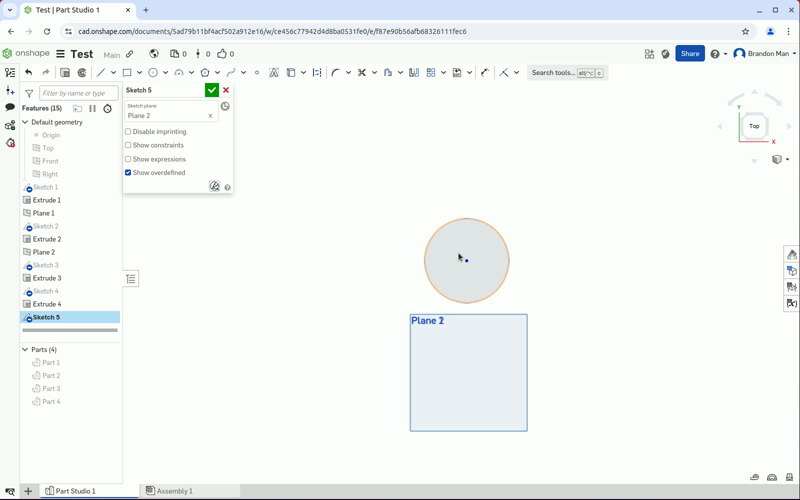
scroll(6)
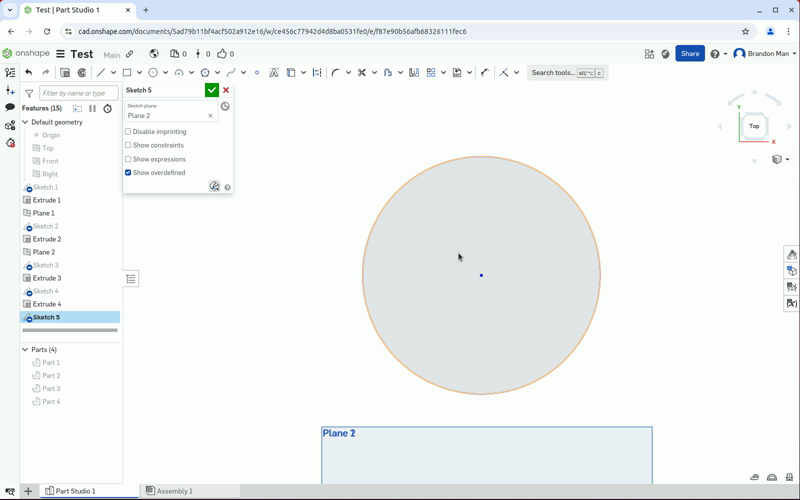
click(458, 252)
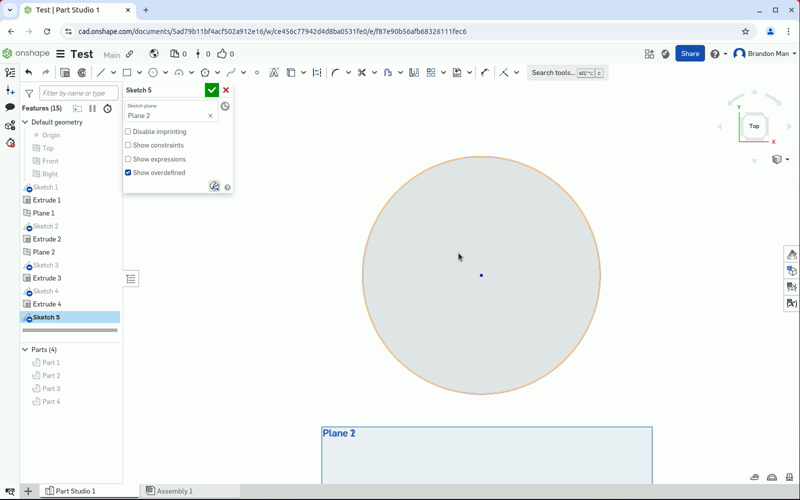
scroll(-6)
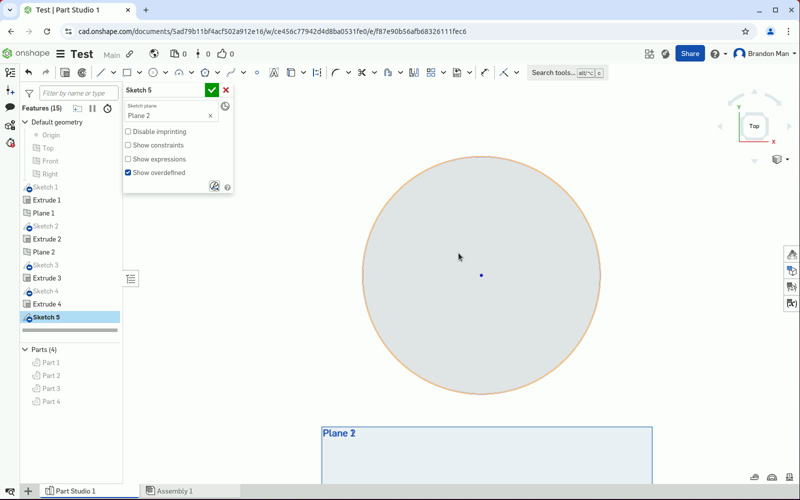
scroll(-6)
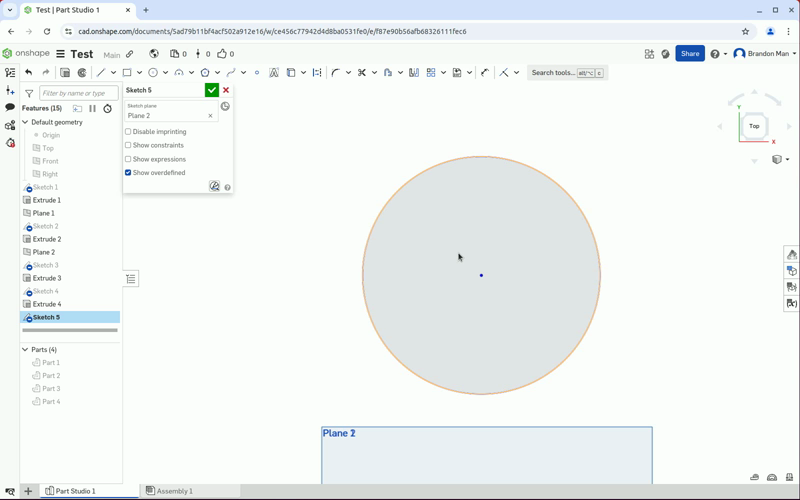
scroll(-6)
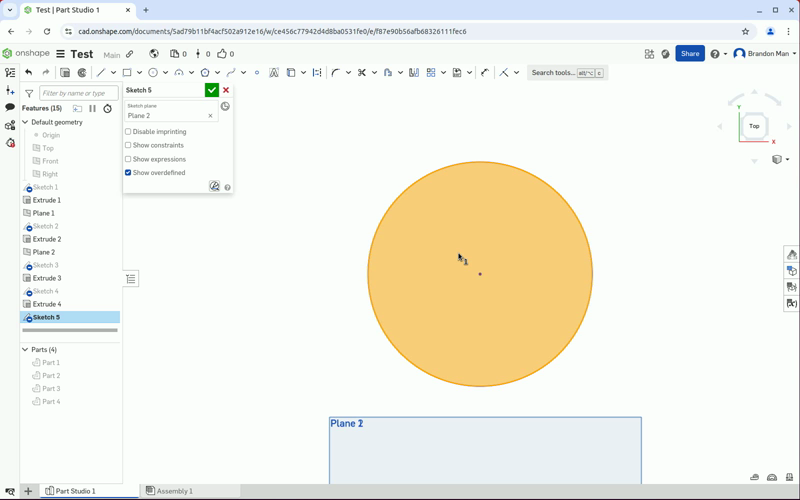
scroll(-6)
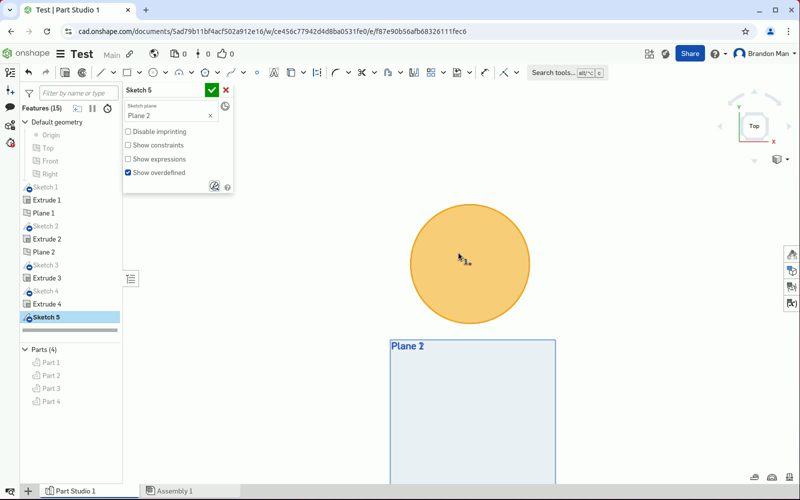
scroll(-6)
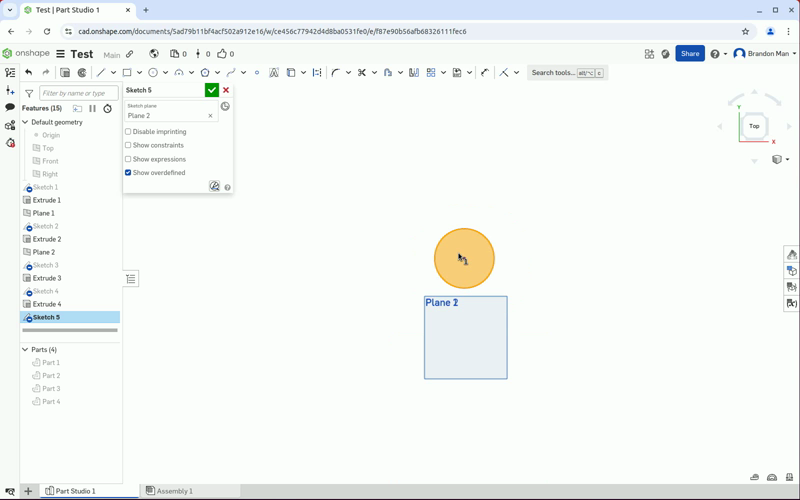
scroll(-6)
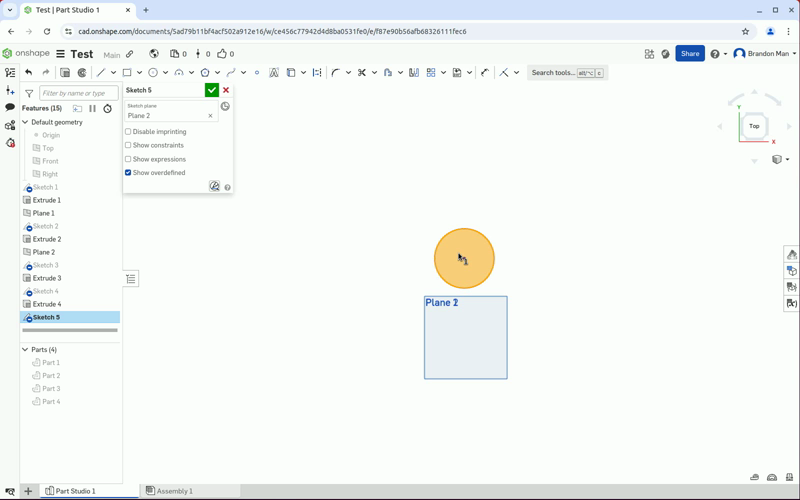
scroll(-6)
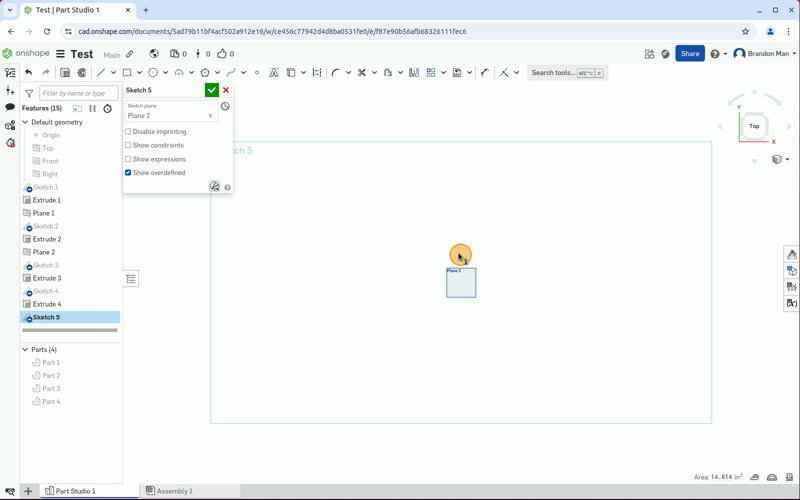
mouse_move(73, 352)
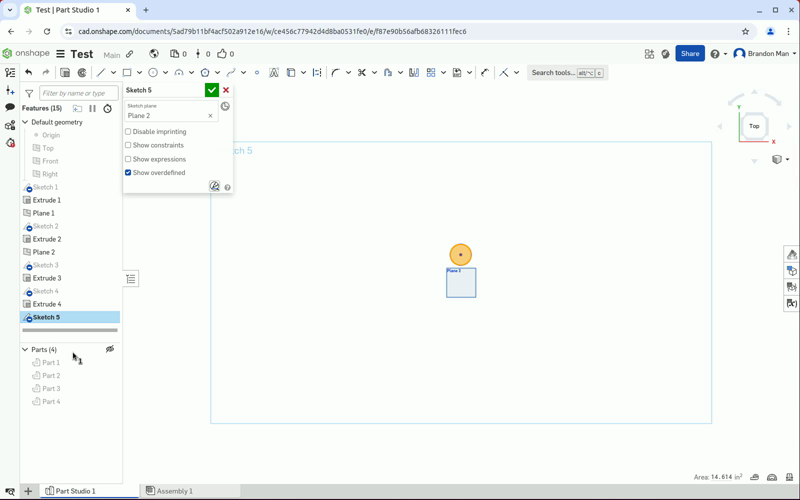
key(shift+y)
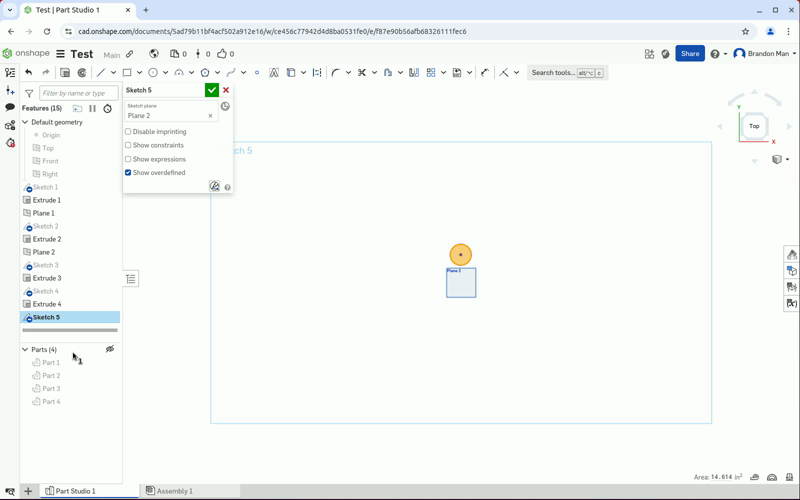
key(shift+e)
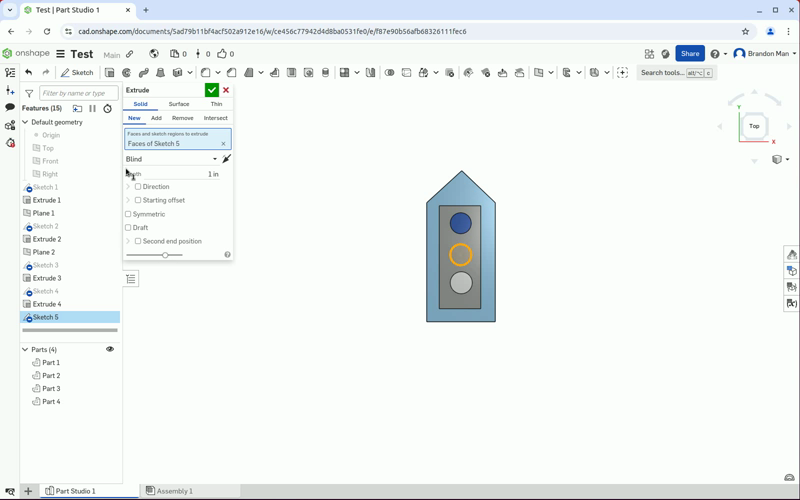
mouse_move(143, 106)
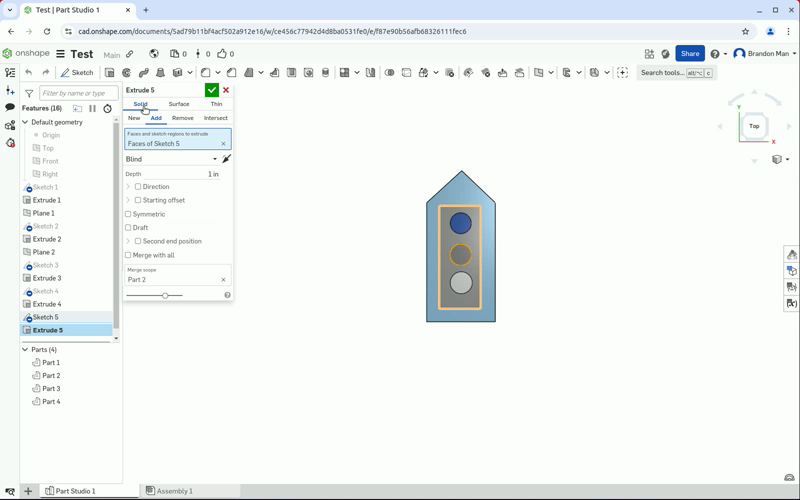
click(143, 106)
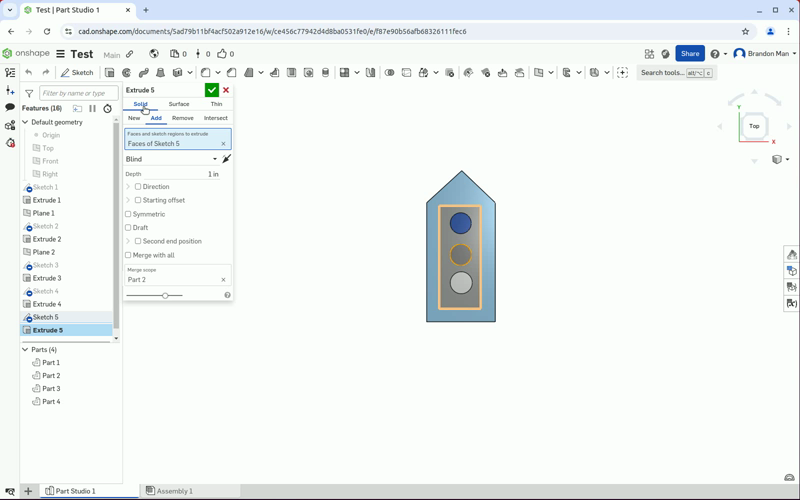
mouse_move(137, 120)
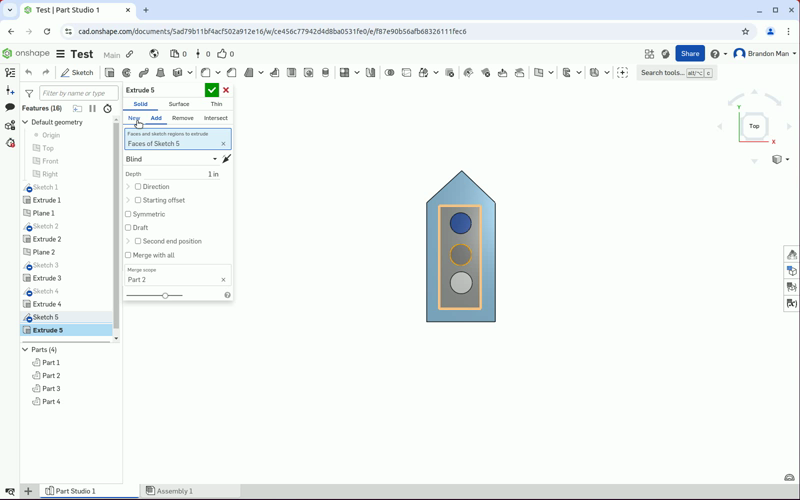
click(137, 120)
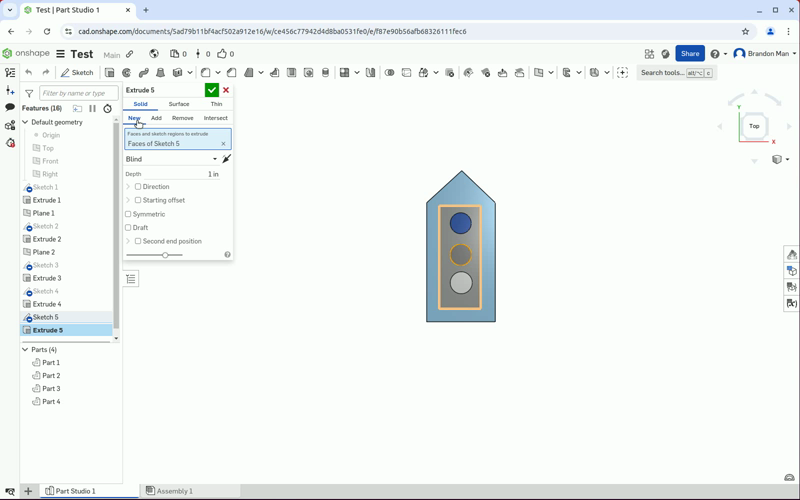
key(tab, 4)
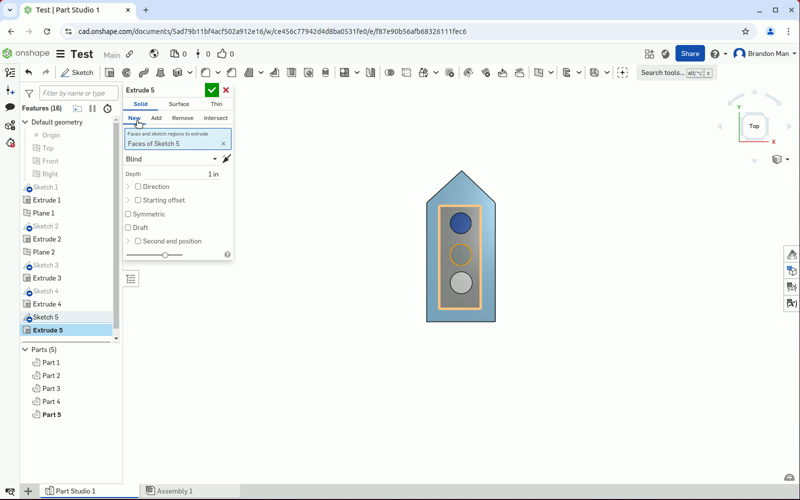
text(6.981)
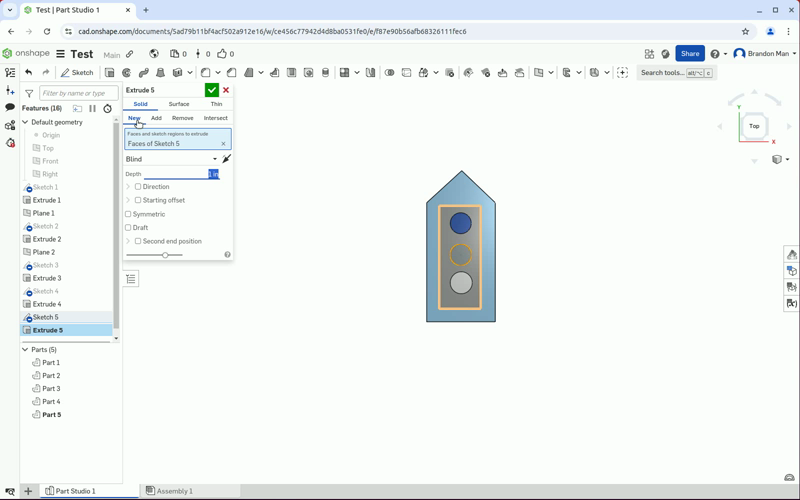
key(enter)
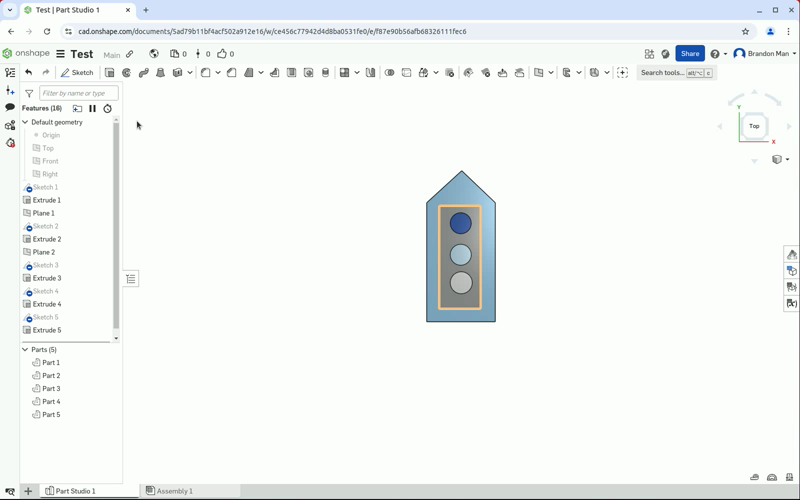
key(shift+h)
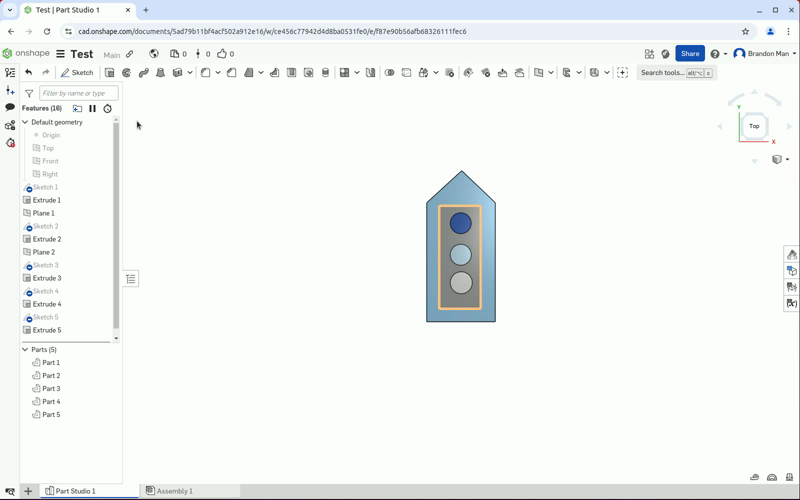
key(shift+h)
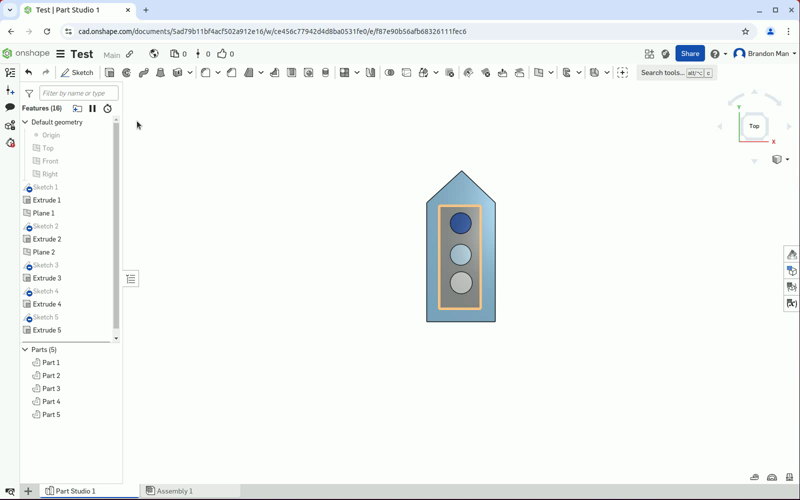
key(shift+7)
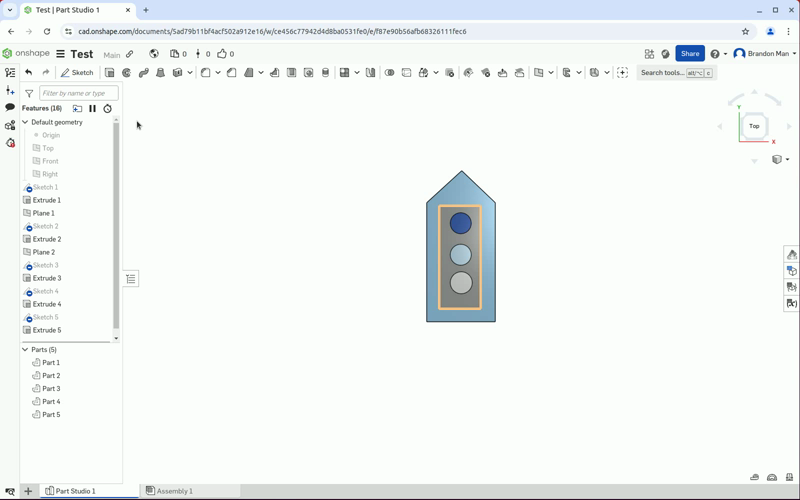
key(up, 3)
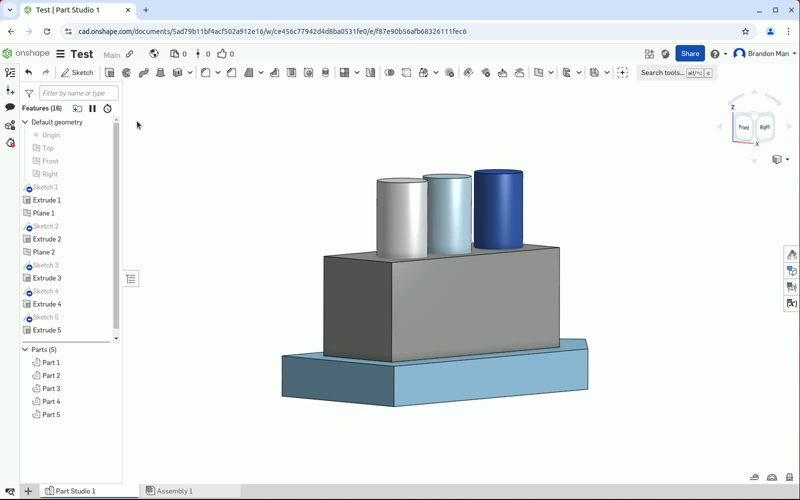
key(left, 3)
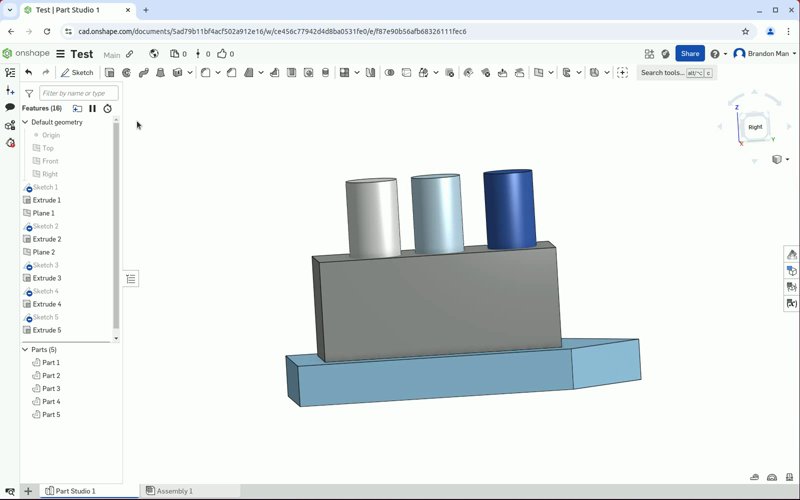
key(right, 3)
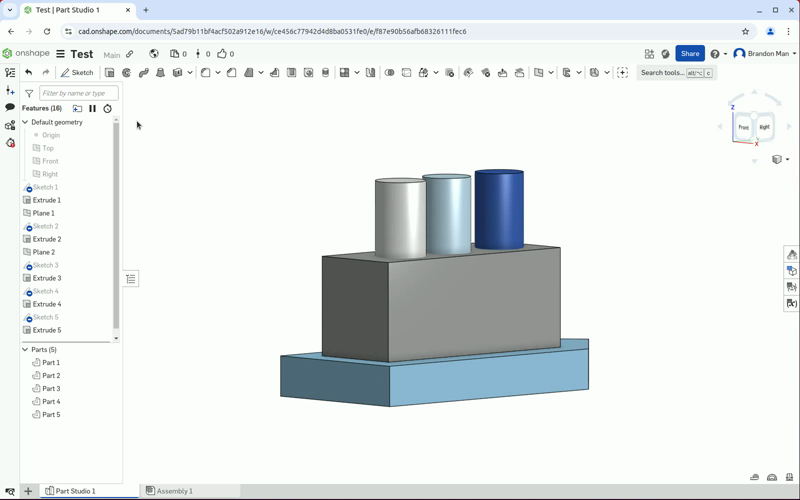
key(down, 3)
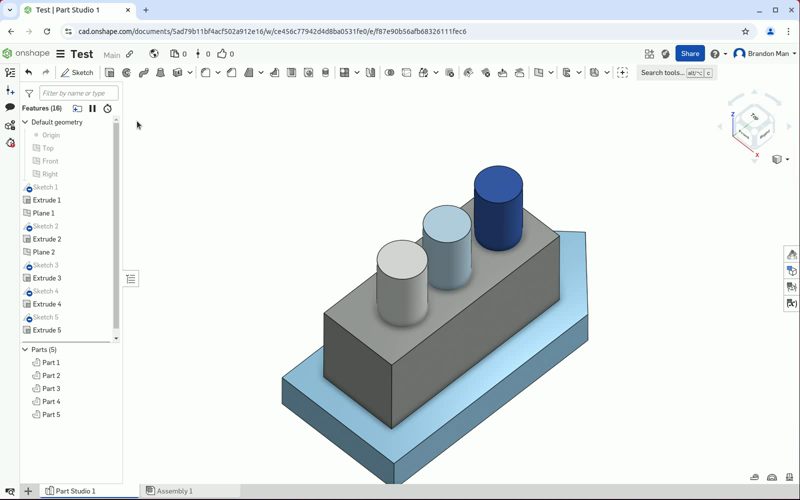
mouse_move(69, 189)
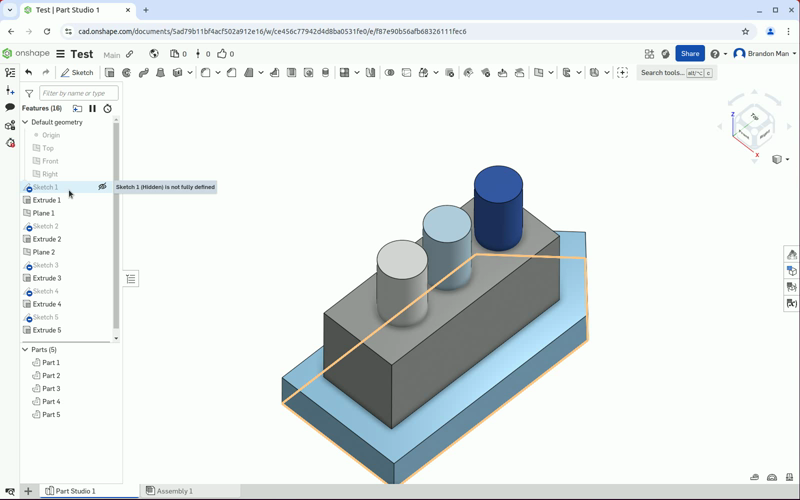
click(69, 189)